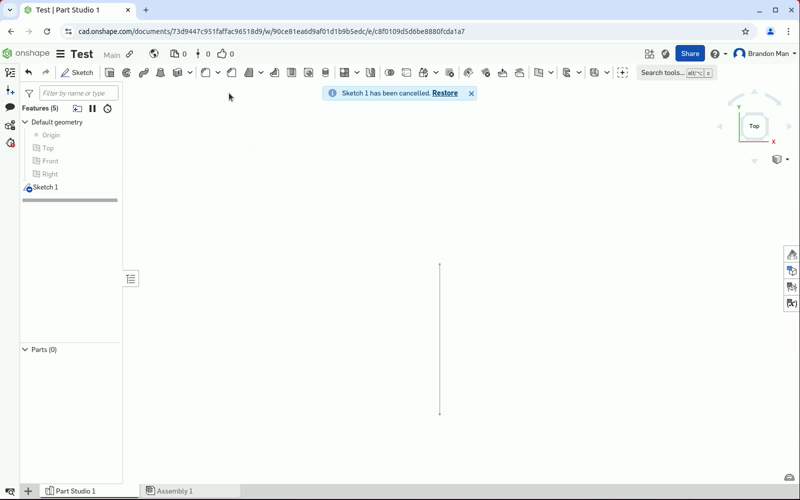
key(shift+h)
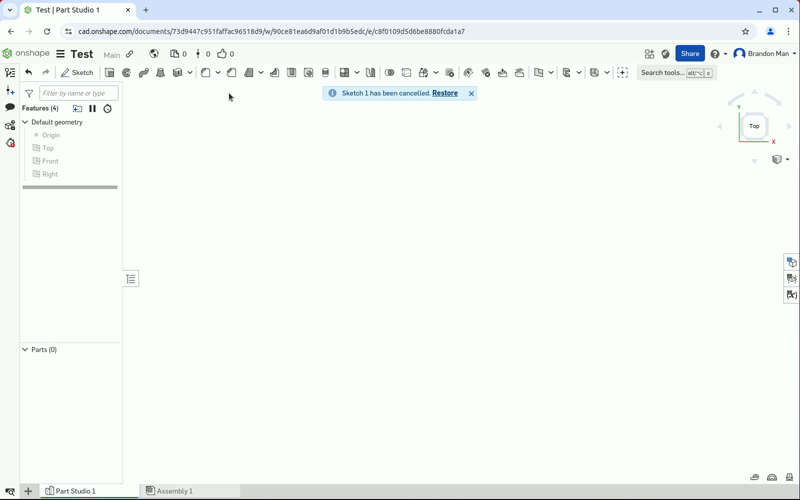
mouse_move(73, 352)
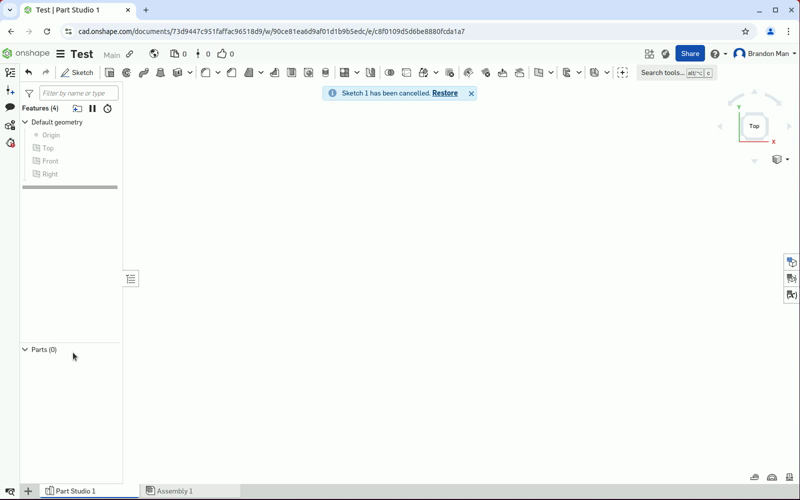
key(y)
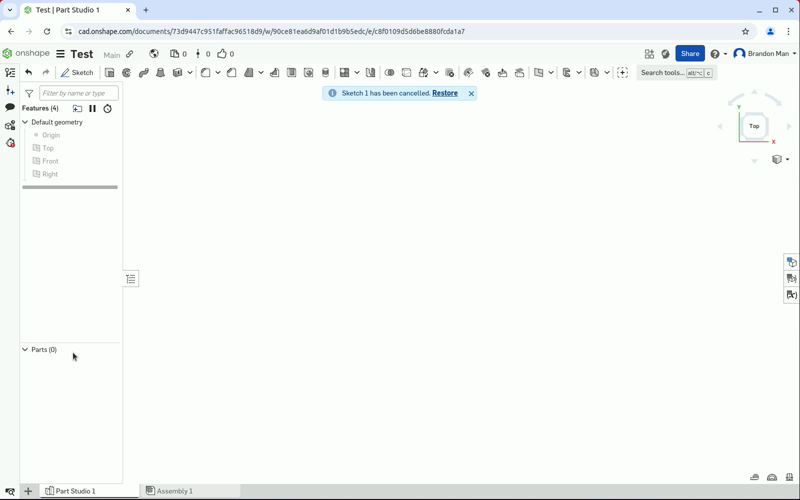
key(shift+p)
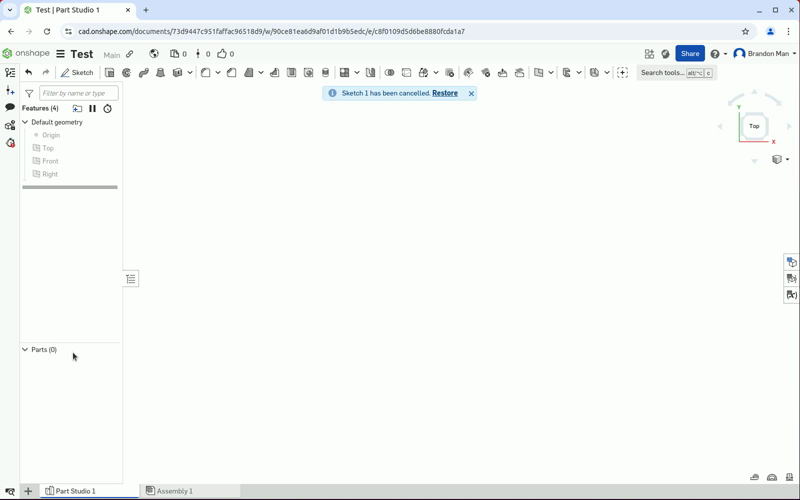
key(space)
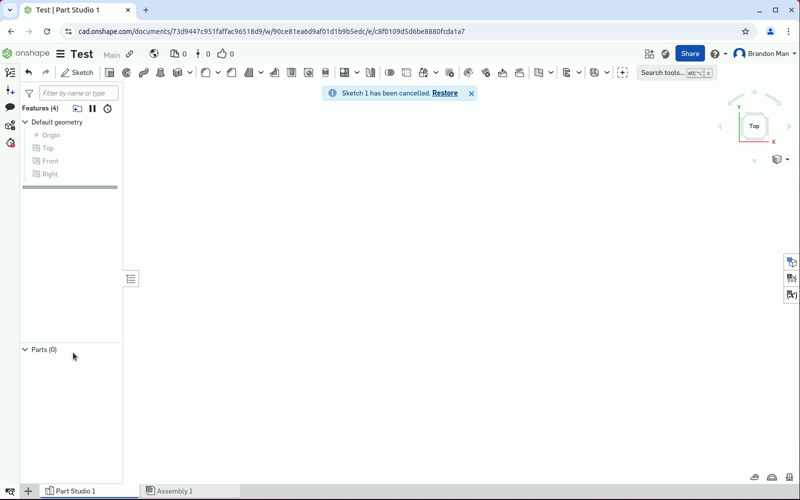
key_down(shift)
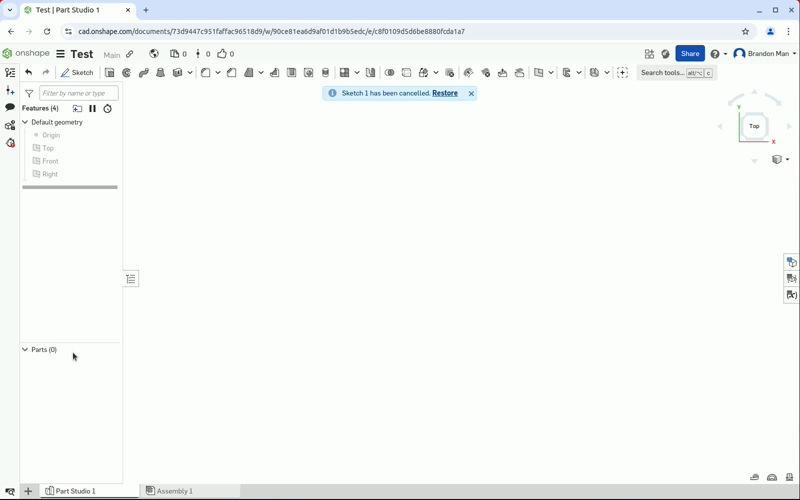
key(up)
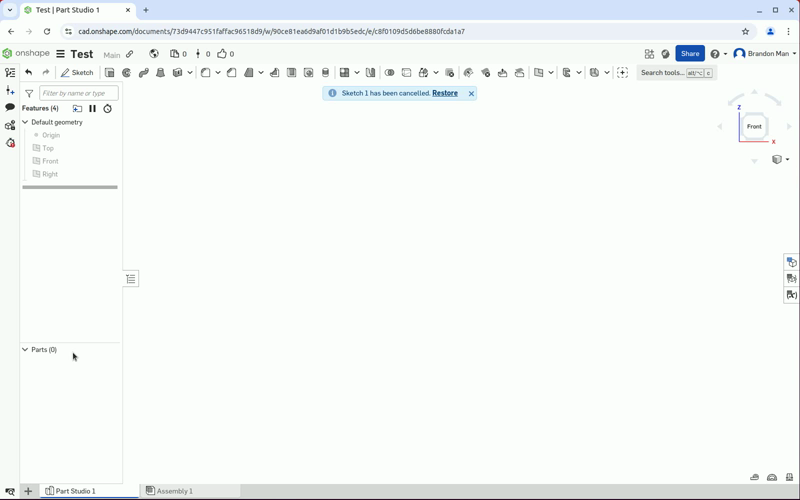
key_up(shift)
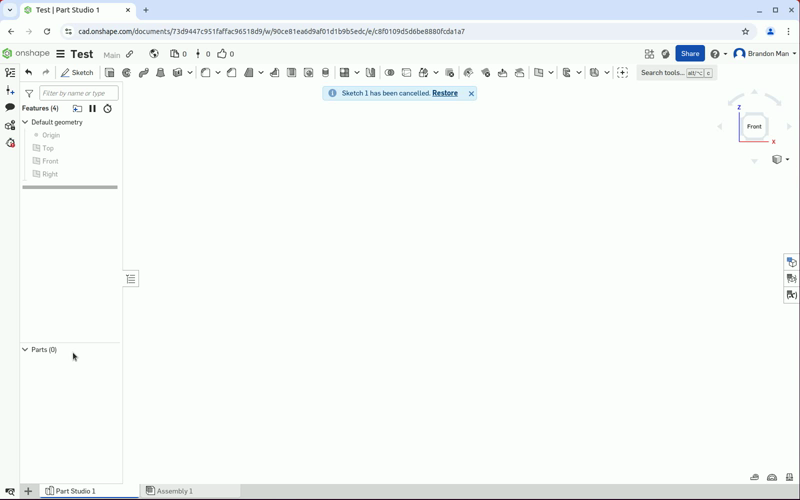
mouse_move(73, 352)
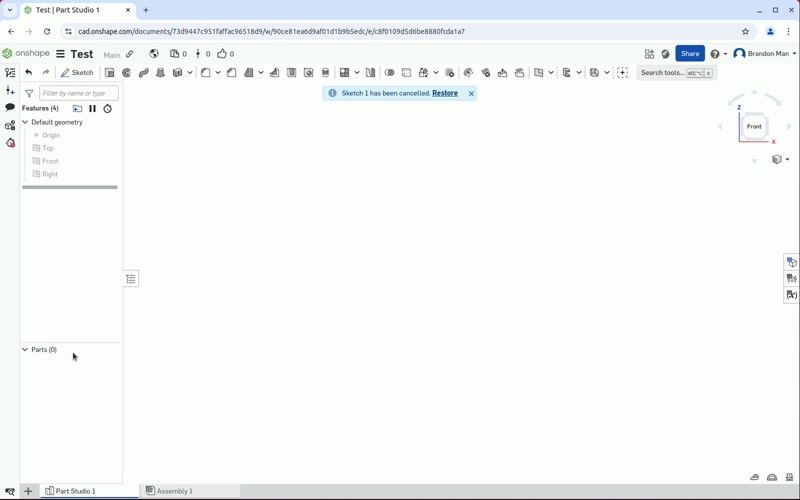
key(shift+y)
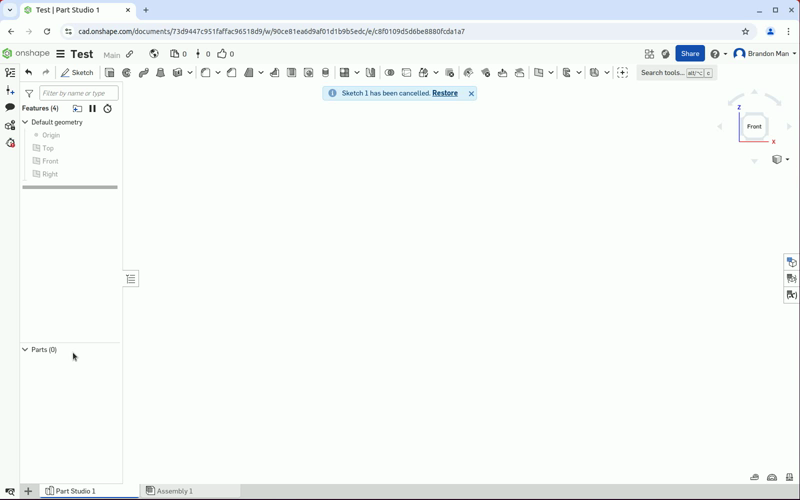
key(shift+s)
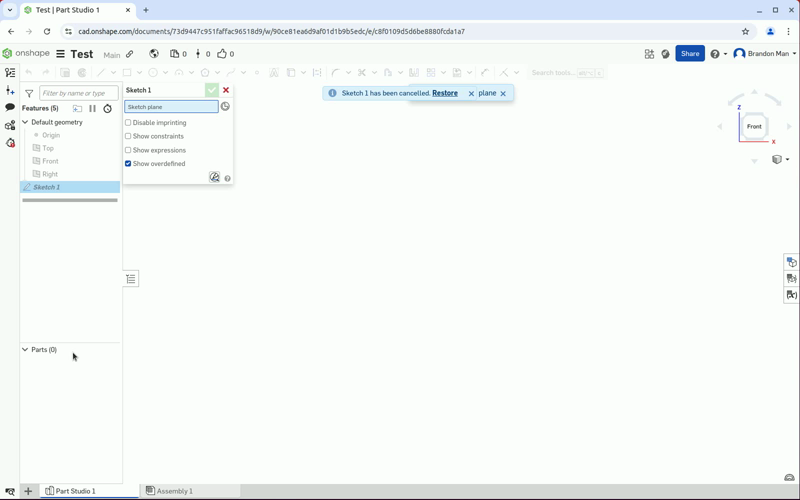
mouse_move(73, 163)
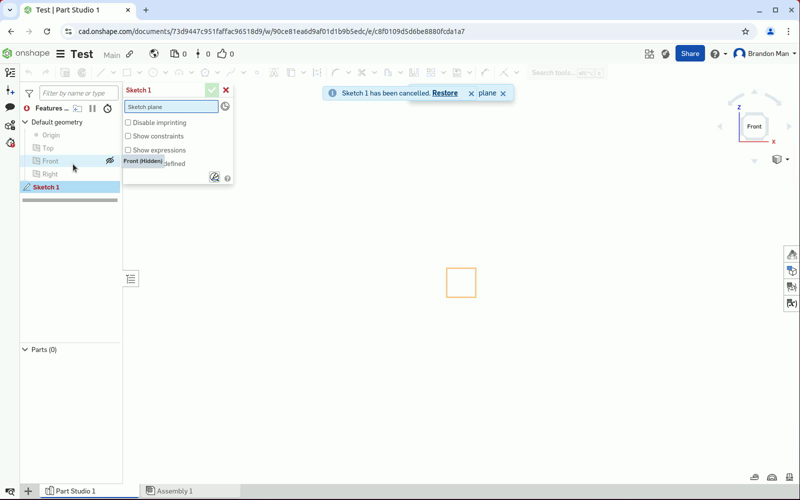
click(73, 163)
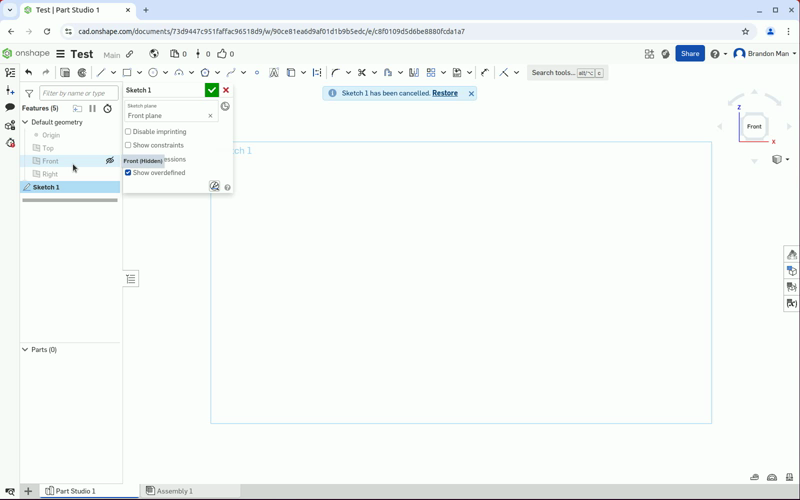
mouse_move(73, 352)
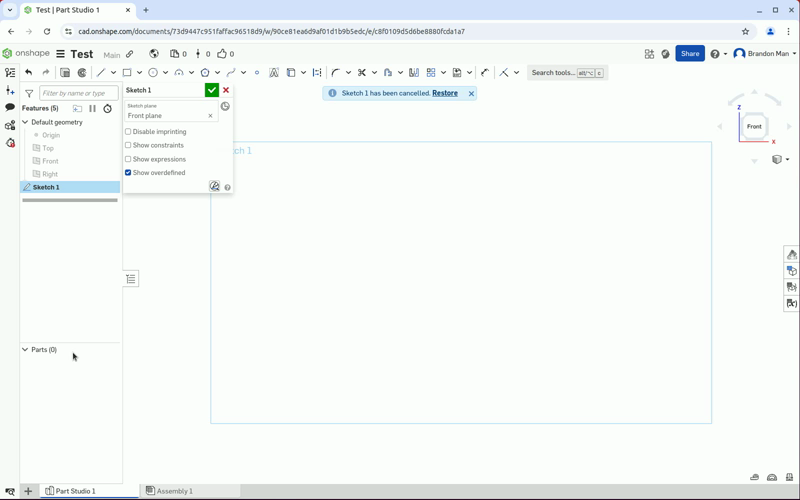
key(y)
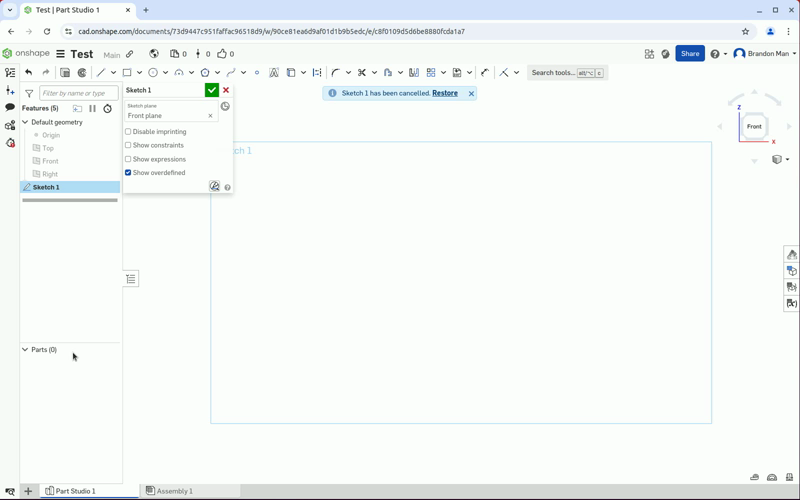
key(a)
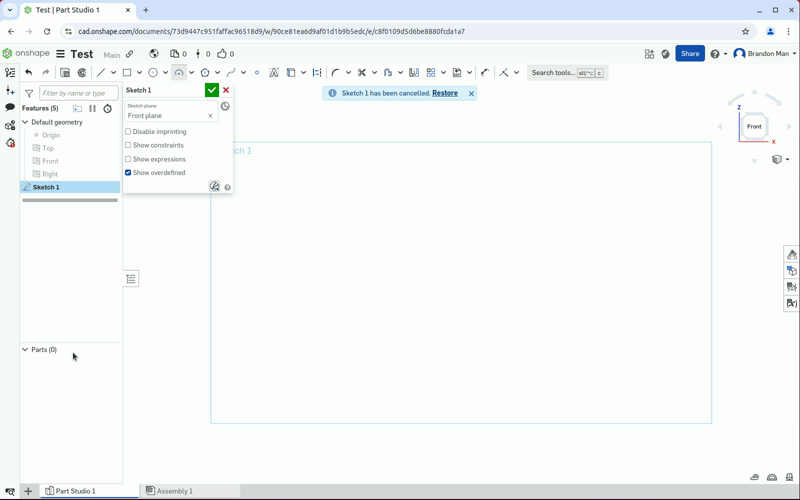
key_down(shift)
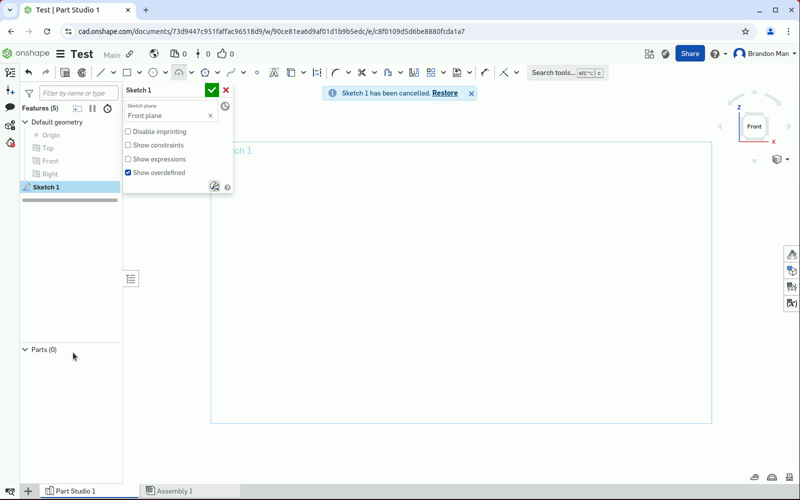
mouse_move(348, 312)
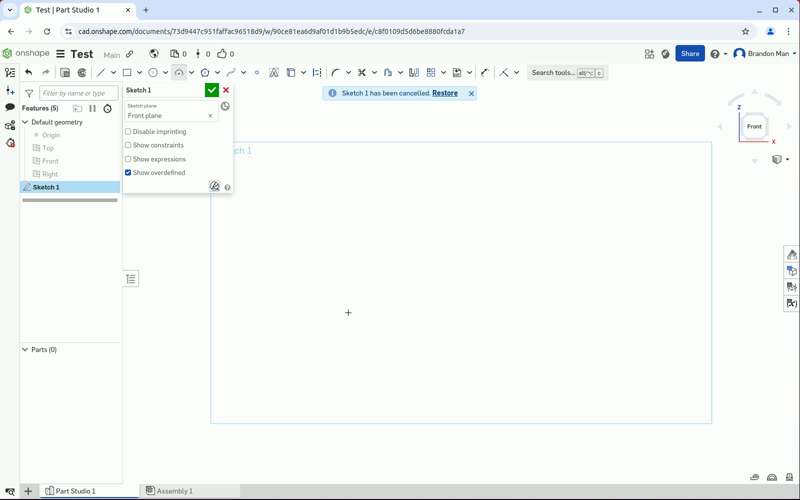
click(348, 312)
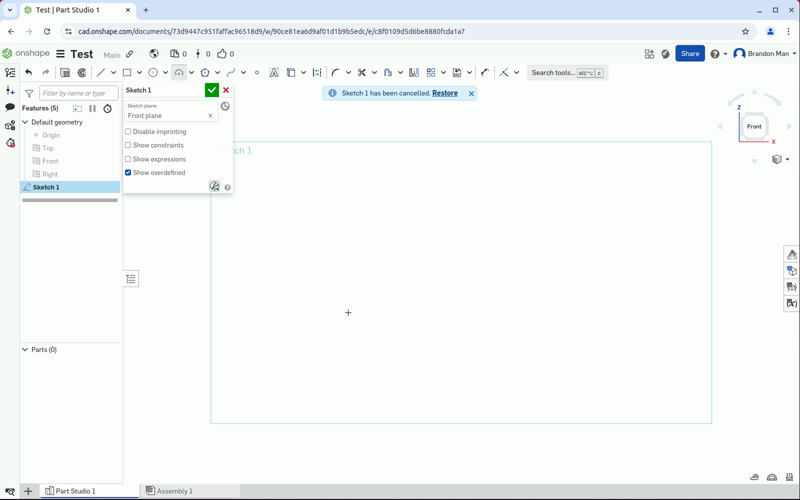
key_up(shift)
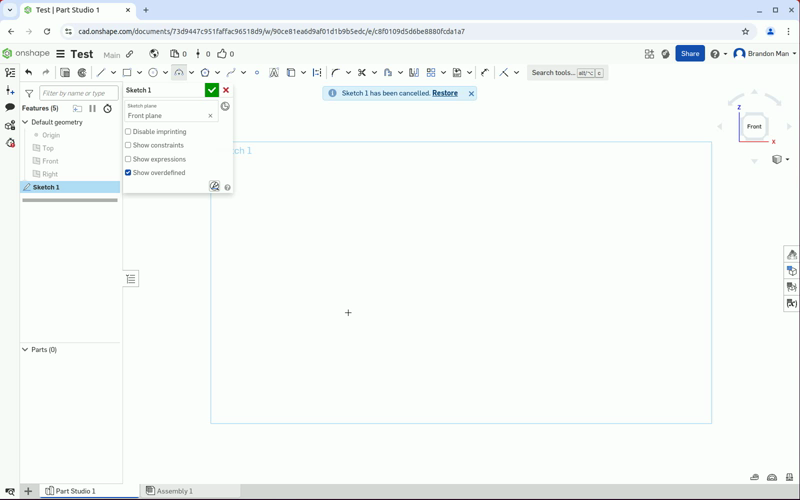
key_down(shift)
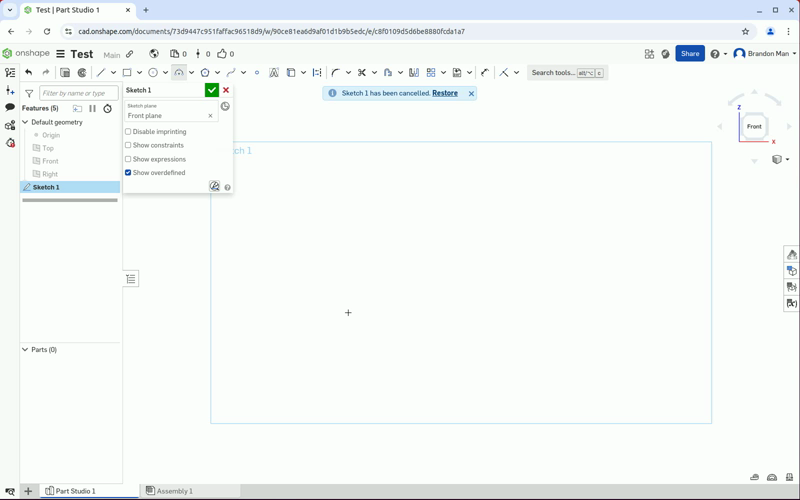
mouse_move(374, 324)
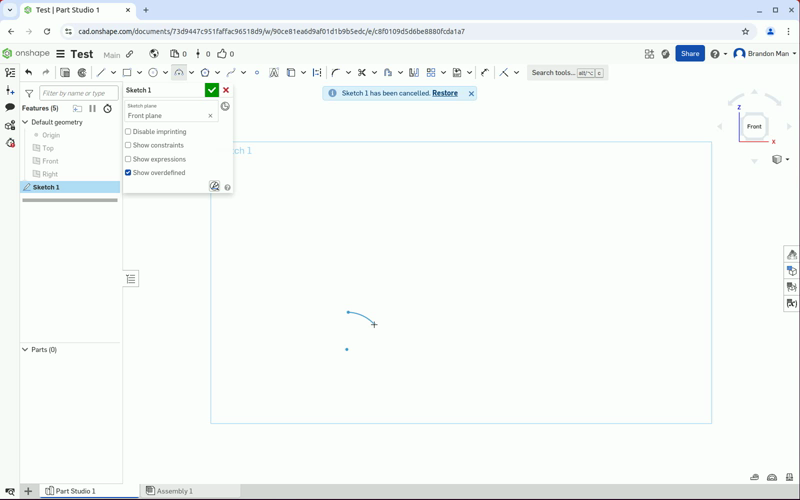
click(374, 324)
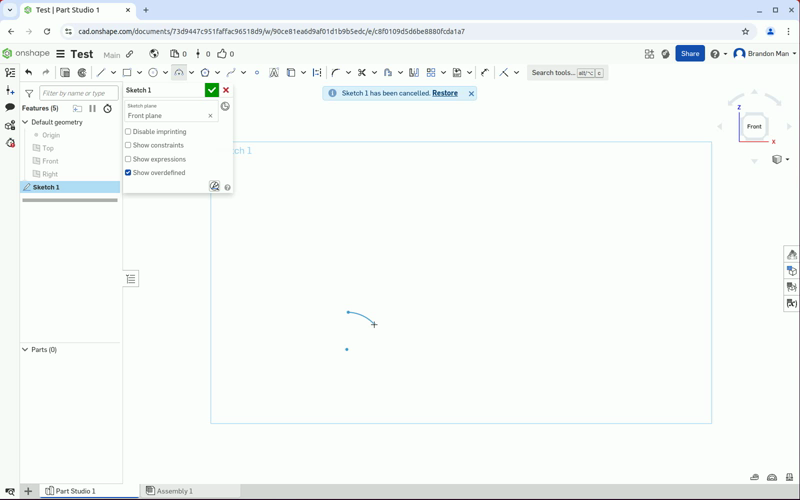
mouse_move(370, 298)
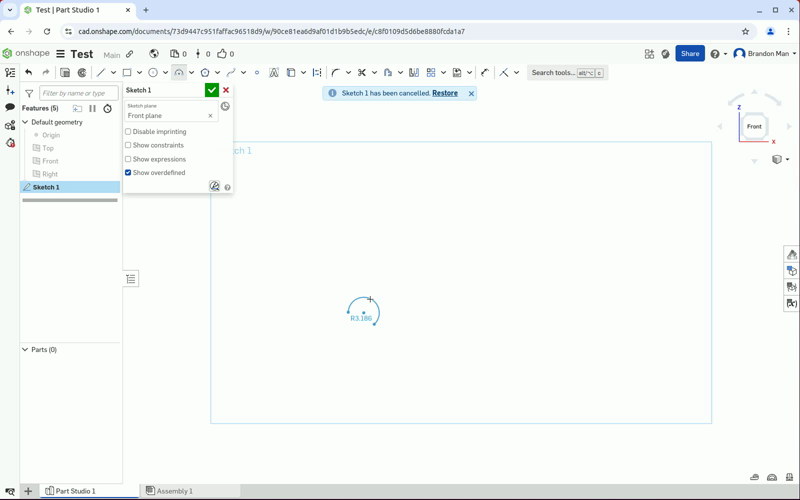
click(370, 298)
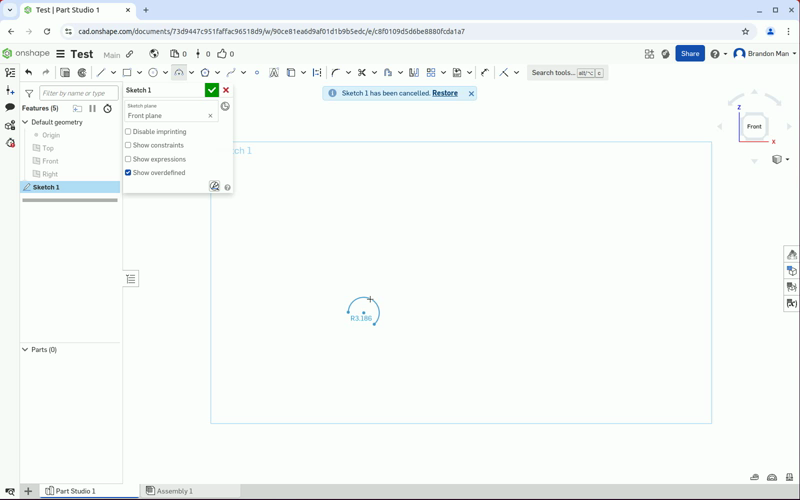
key_up(shift)
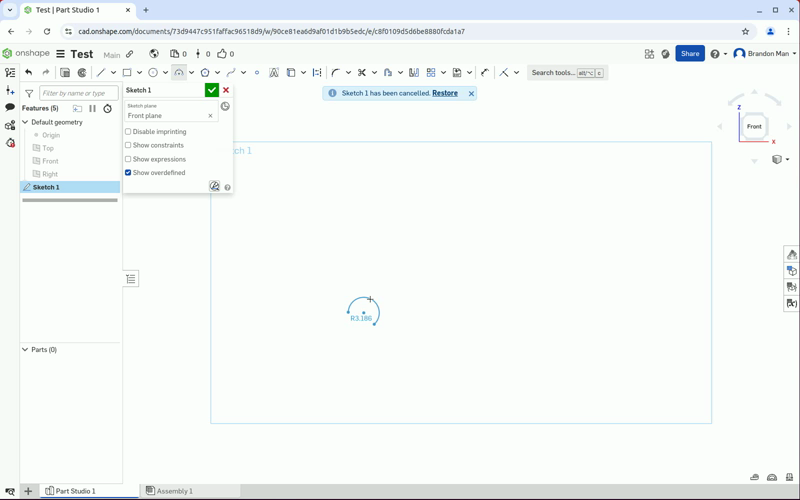
key(esc)
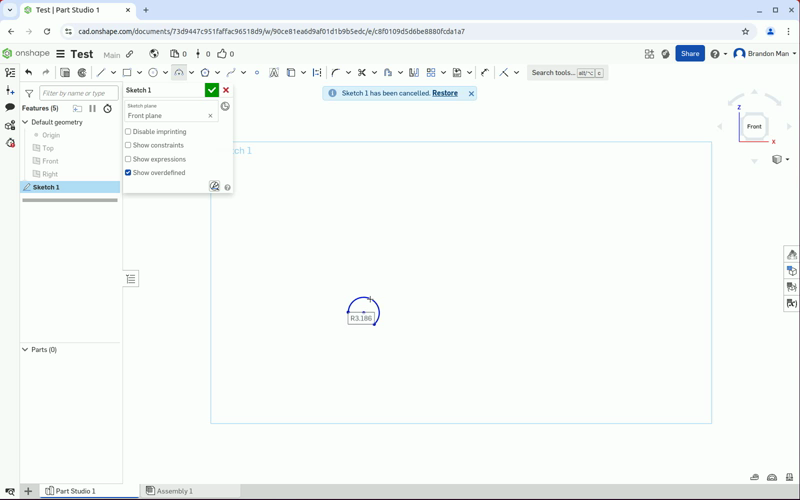
key(l)
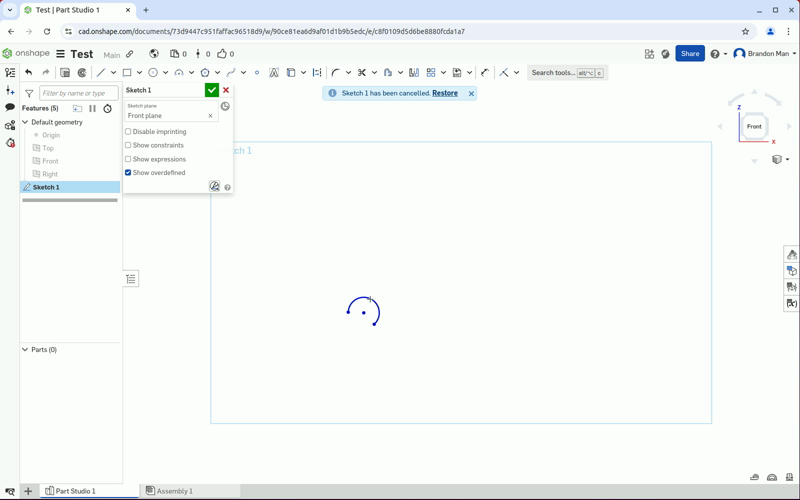
mouse_move(374, 324)
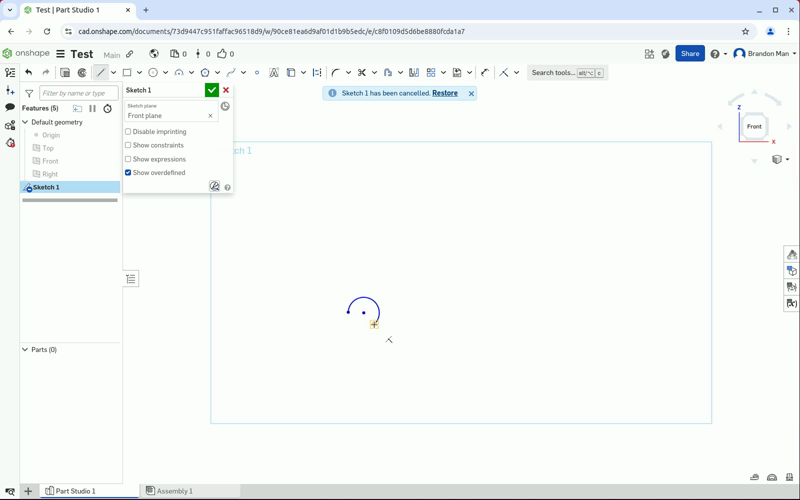
click(374, 324)
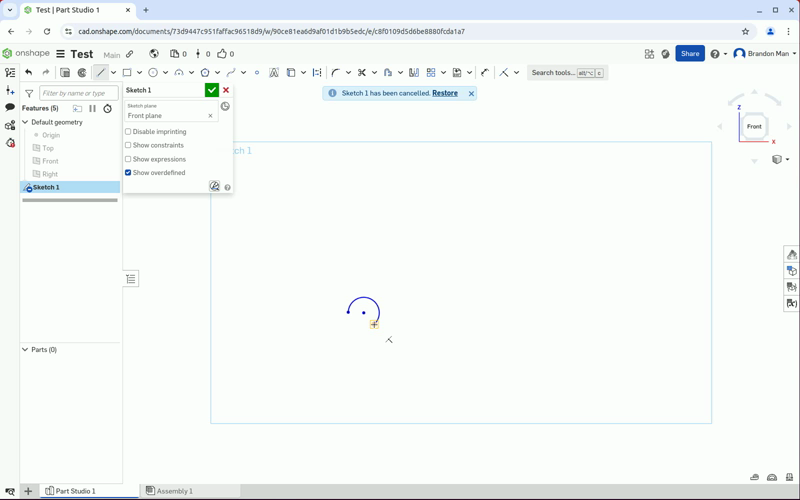
key_down(shift)
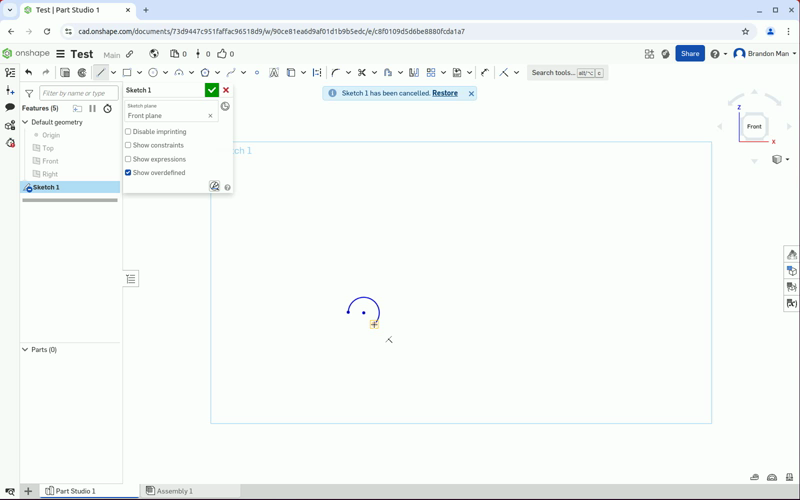
mouse_move(455, 251)
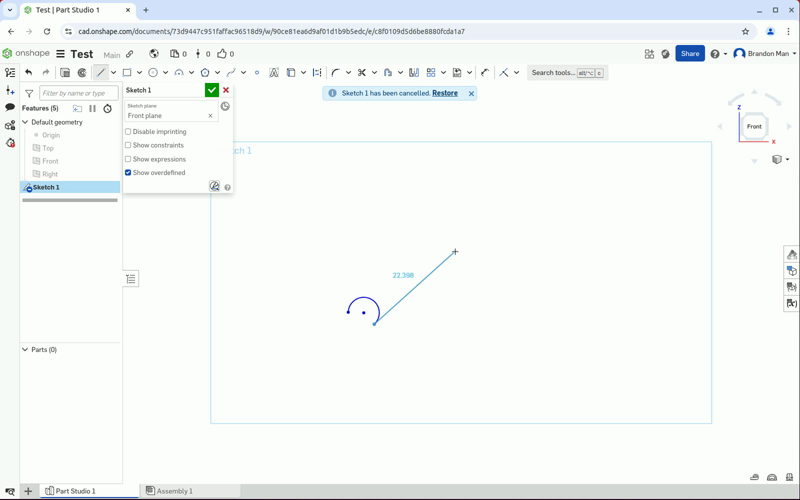
click(455, 251)
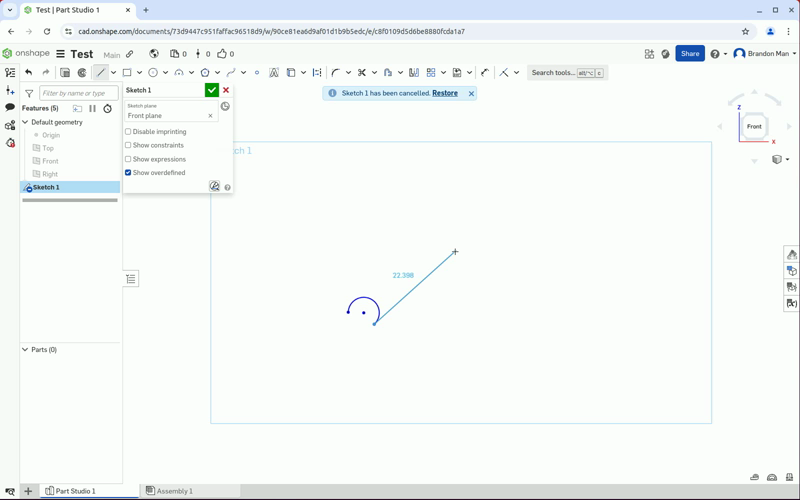
key_up(shift)
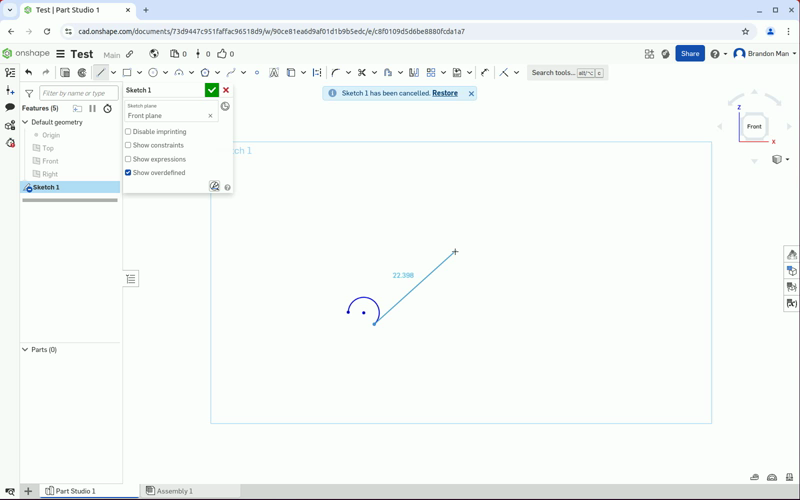
key(esc)
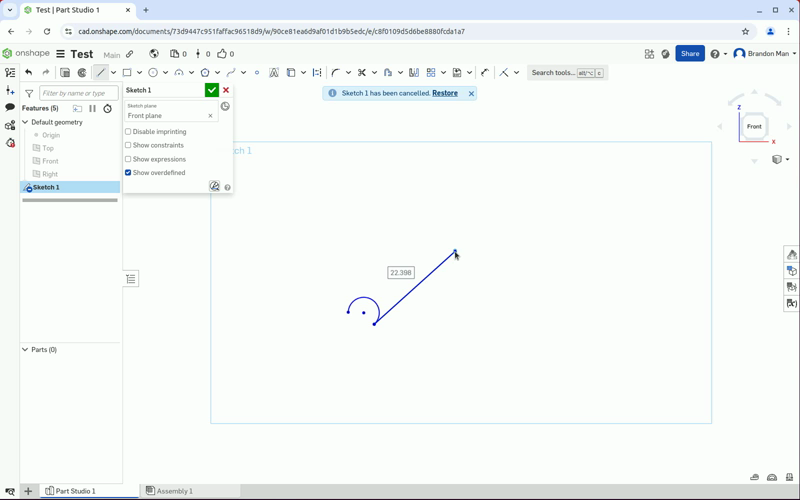
key(a)
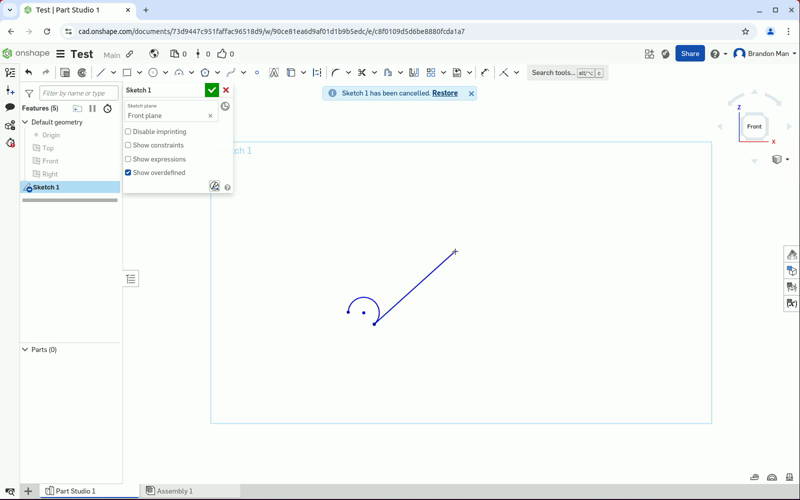
mouse_move(455, 251)
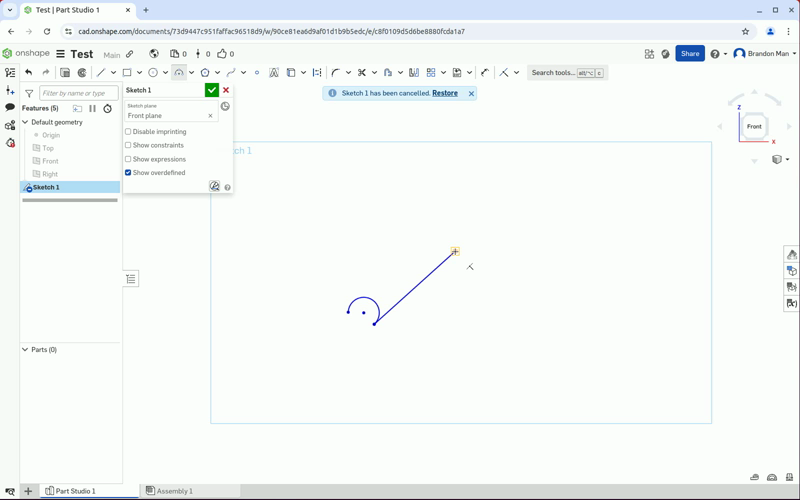
click(455, 251)
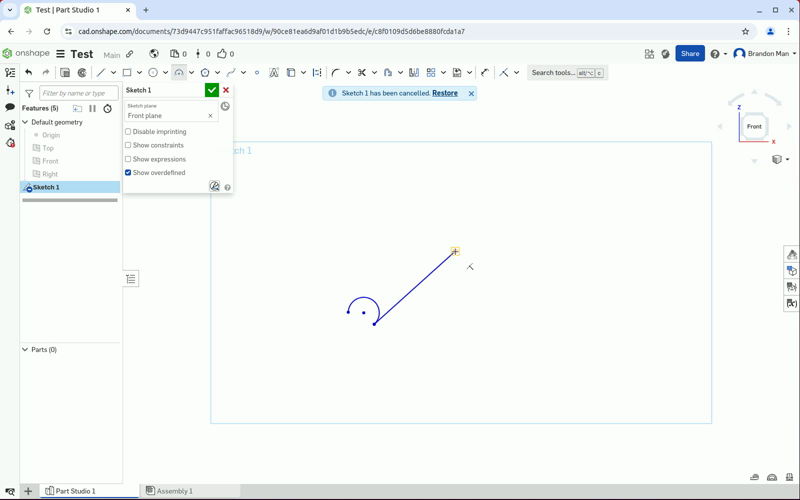
key_down(shift)
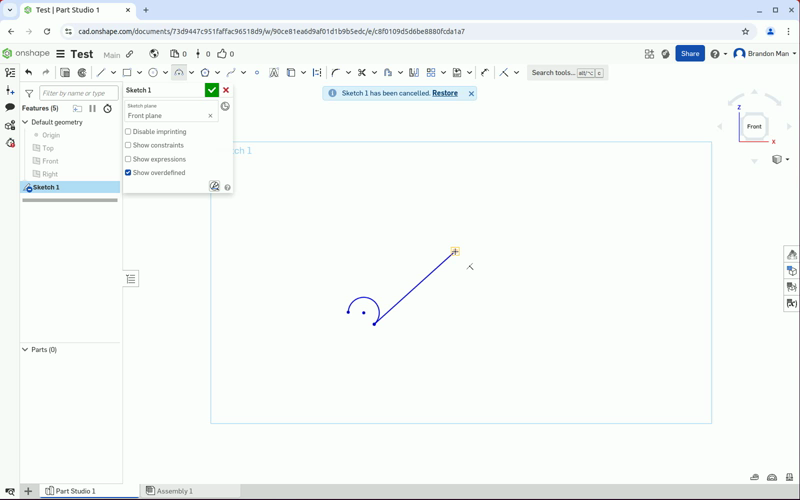
mouse_move(473, 249)
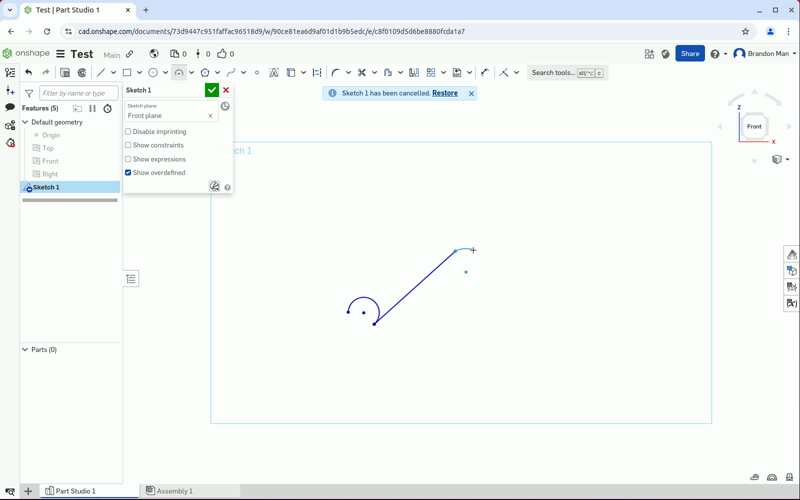
click(473, 249)
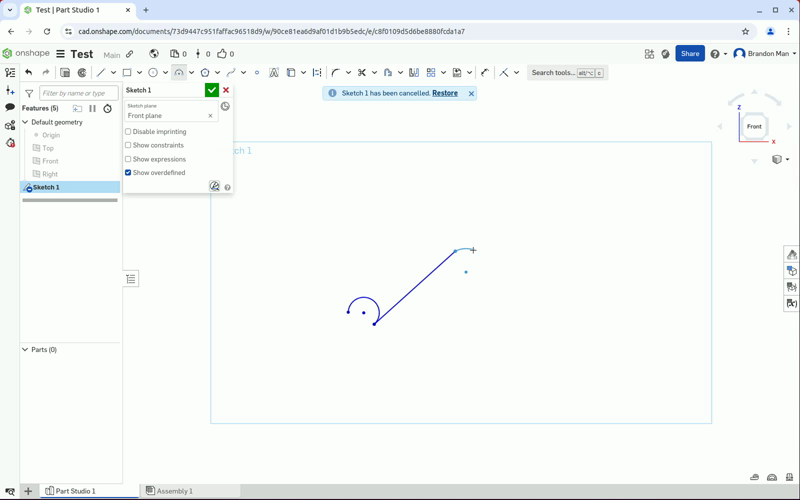
mouse_move(463, 247)
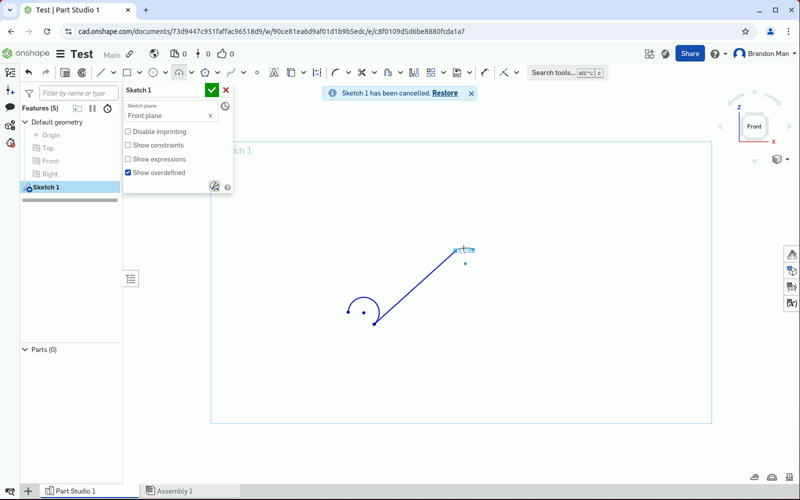
click(463, 247)
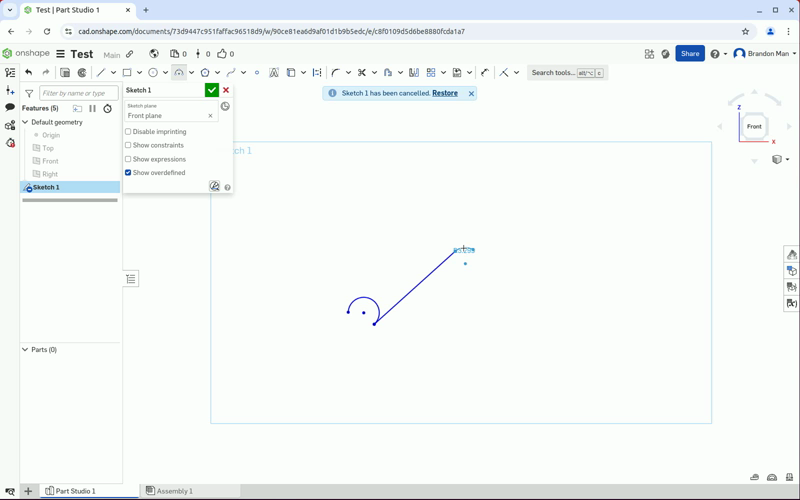
key_up(shift)
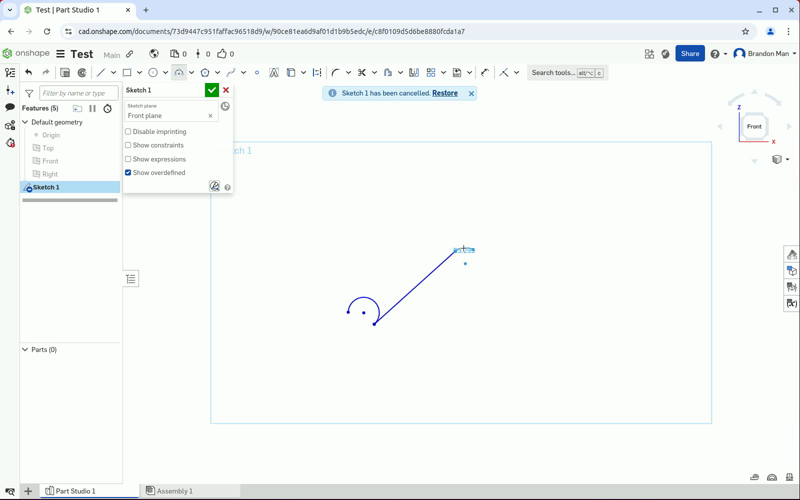
mouse_move(473, 249)
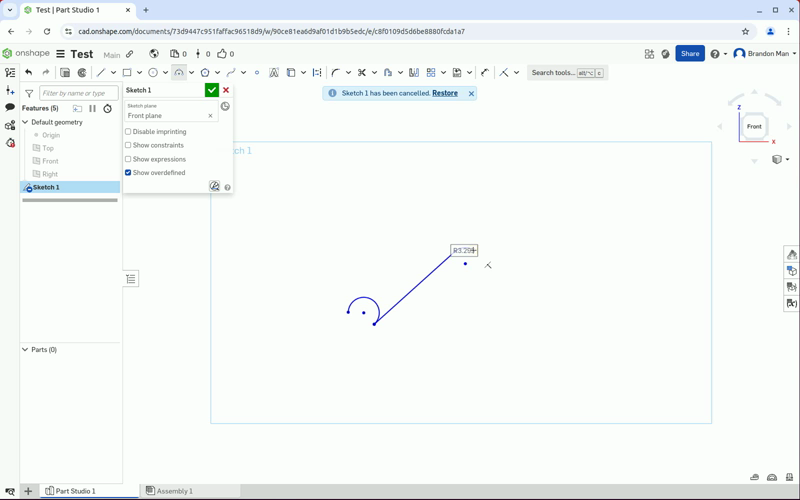
click(473, 249)
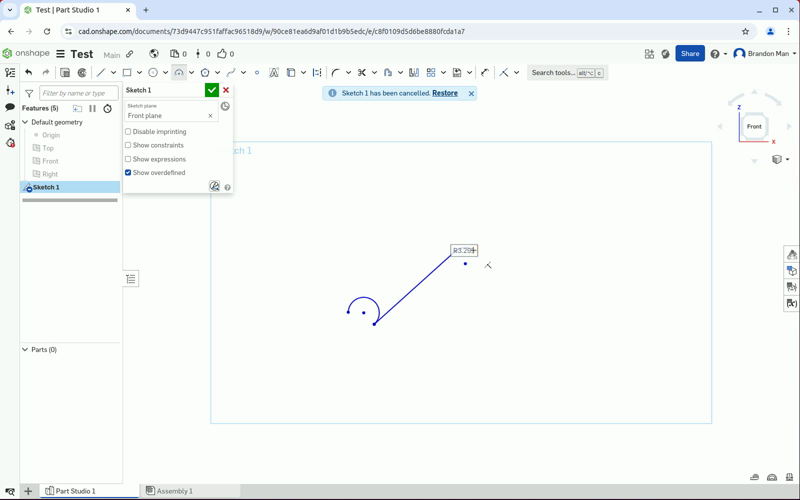
key_down(shift)
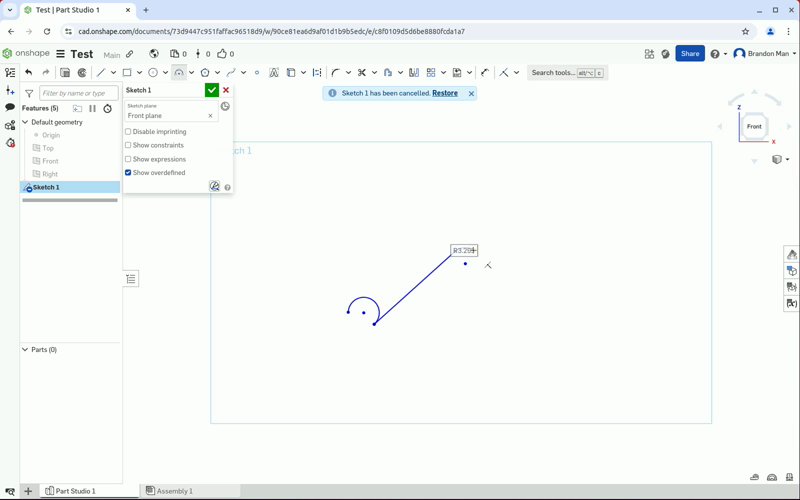
mouse_move(477, 191)
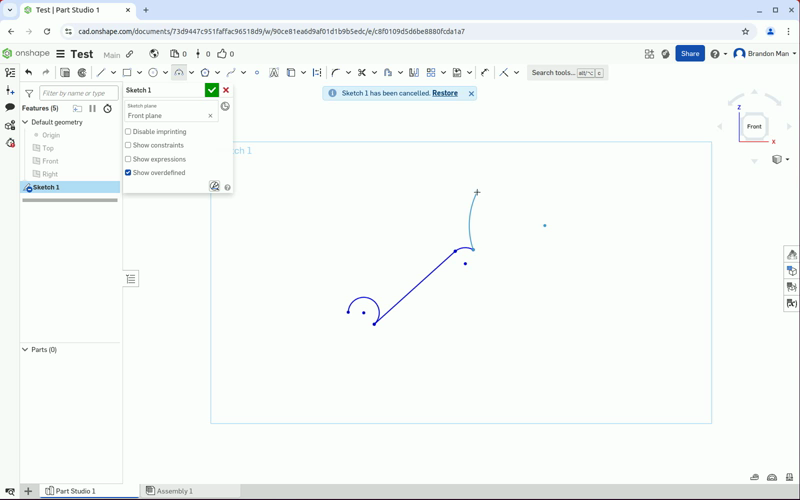
click(477, 191)
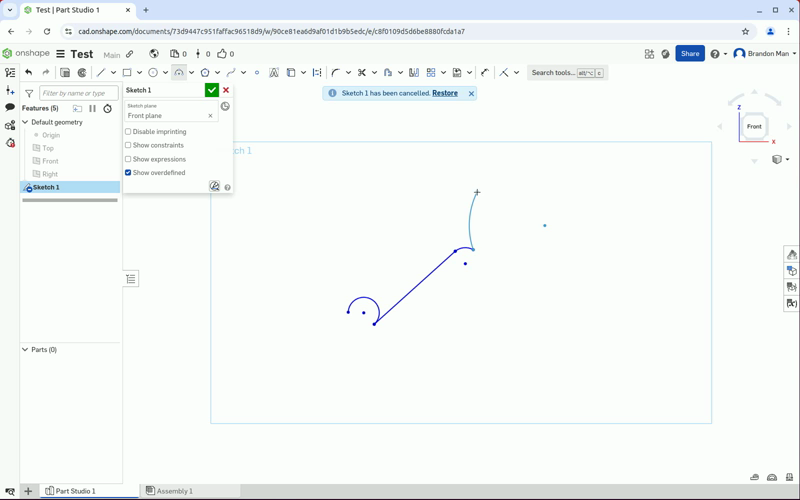
mouse_move(457, 219)
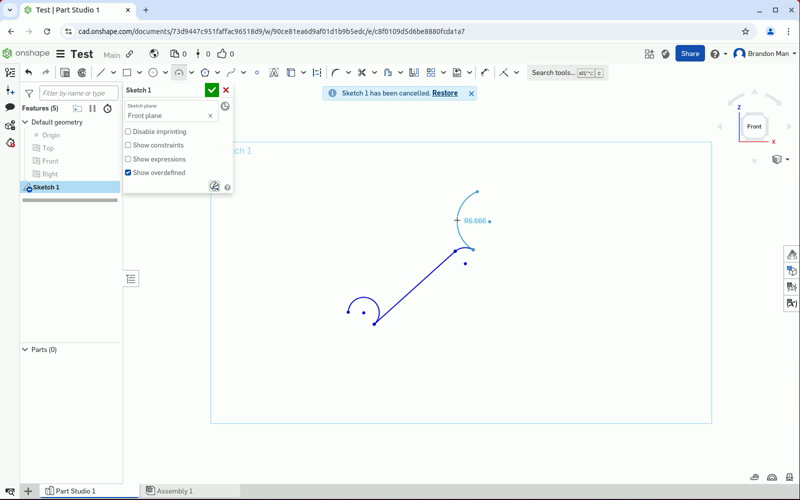
click(457, 219)
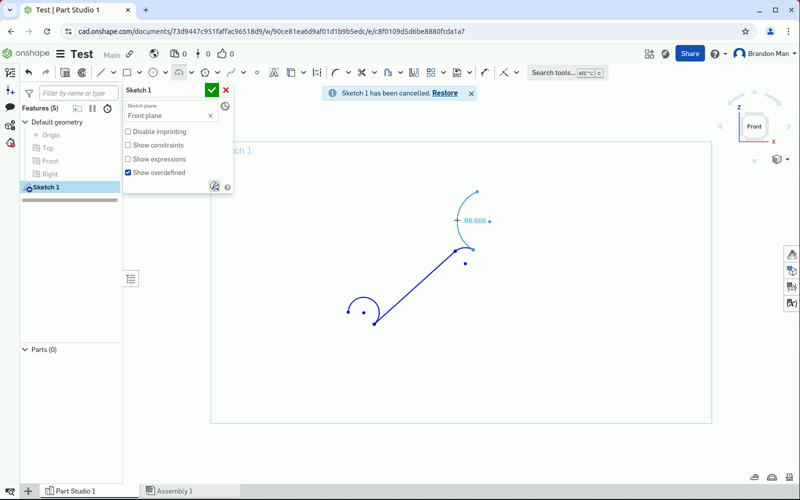
key_up(shift)
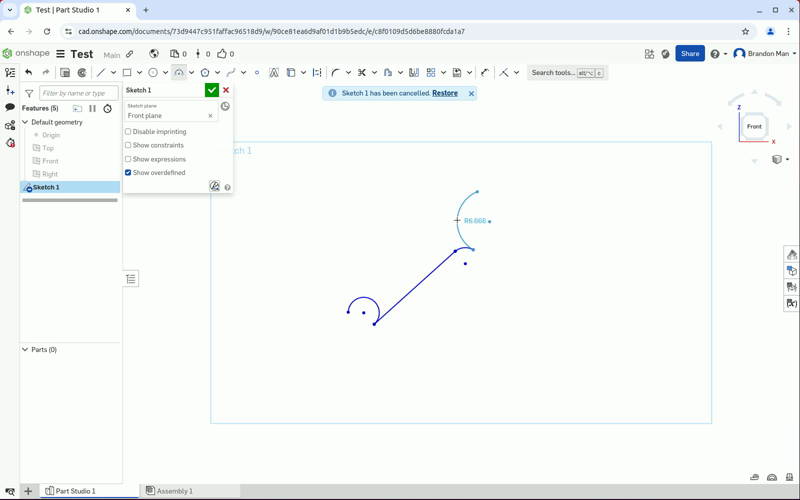
key(esc)
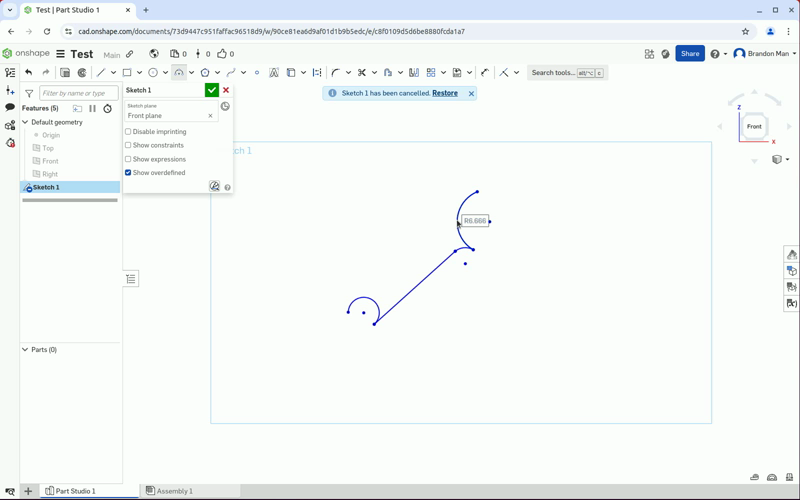
key(l)
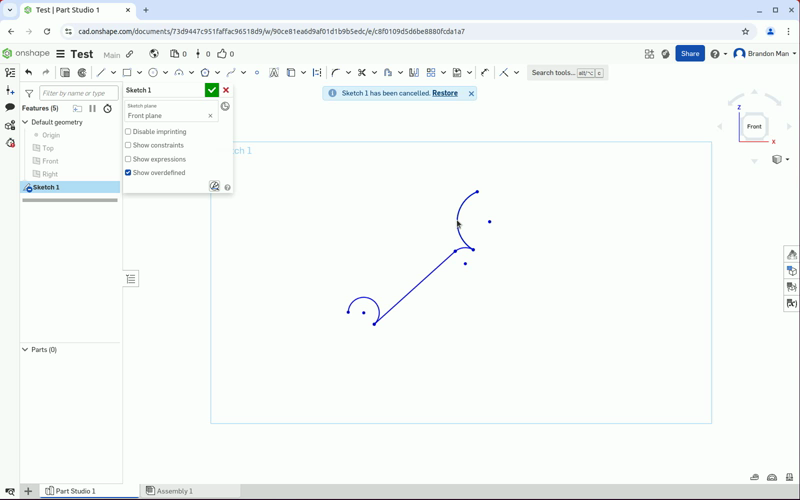
mouse_move(477, 191)
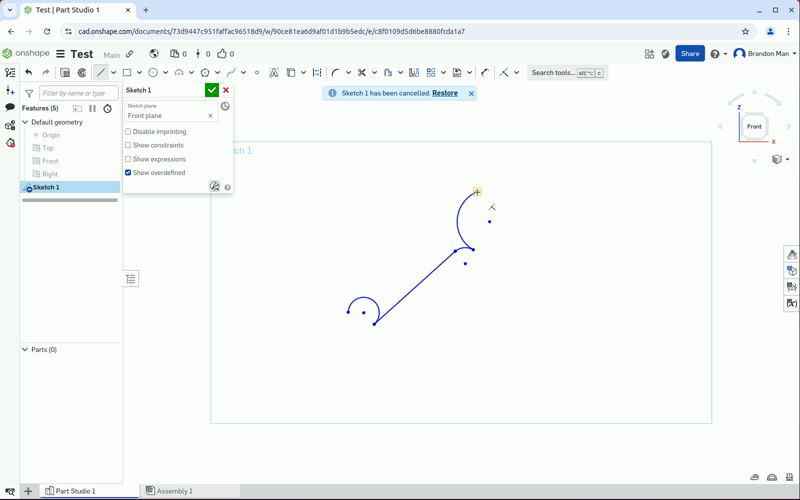
click(477, 191)
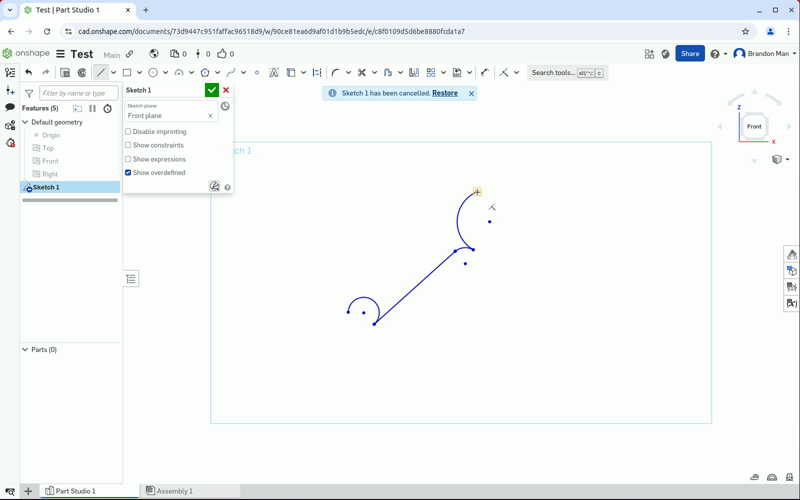
key_down(shift)
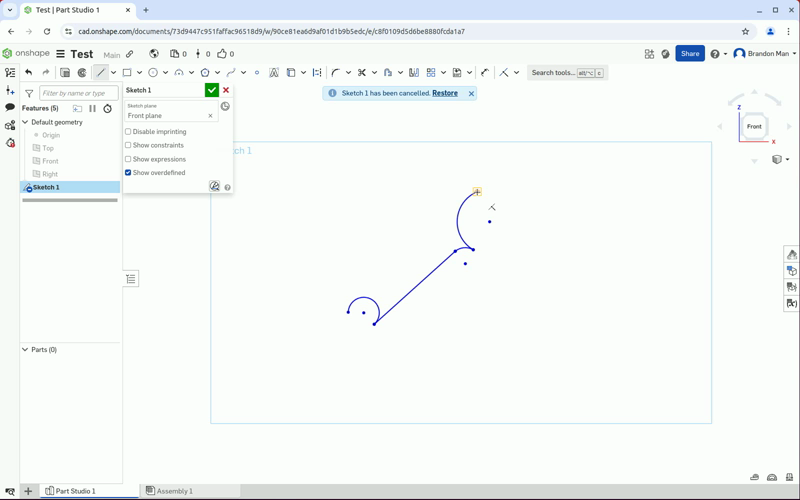
mouse_move(357, 245)
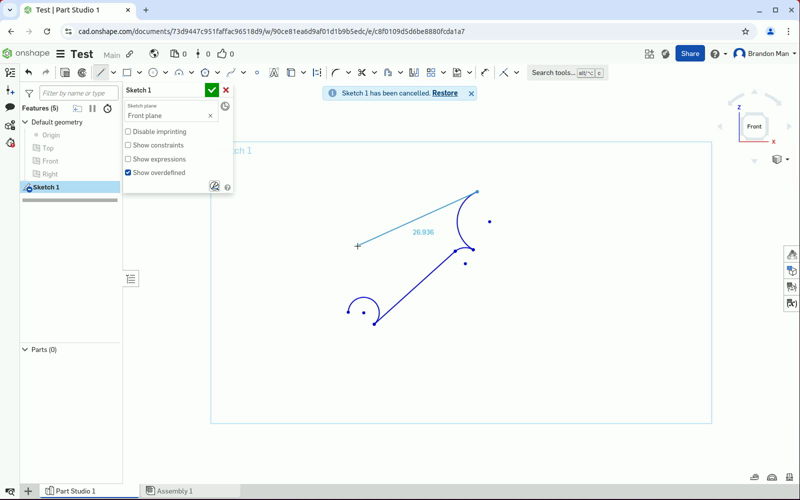
click(357, 245)
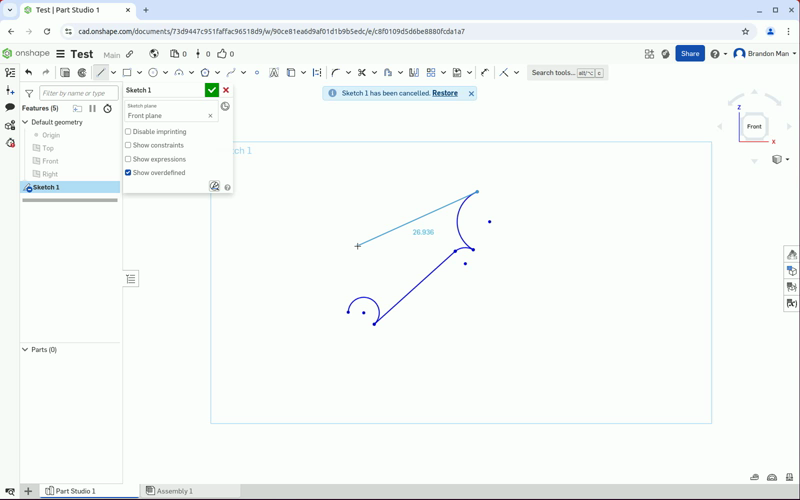
key_up(shift)
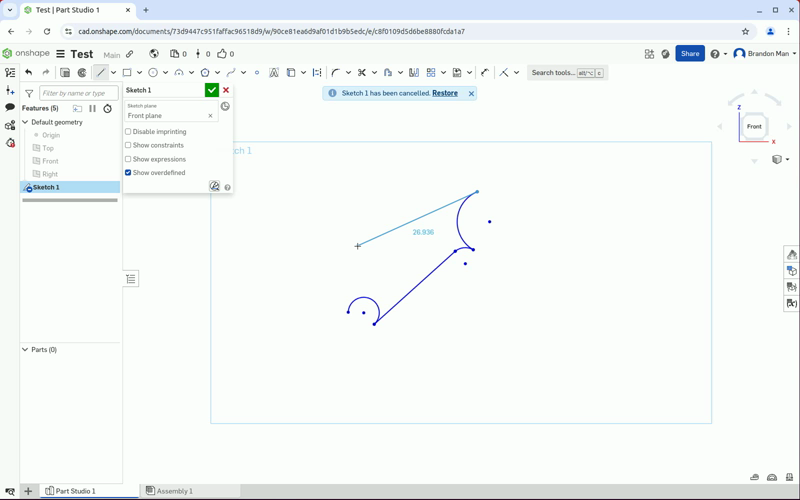
key(esc)
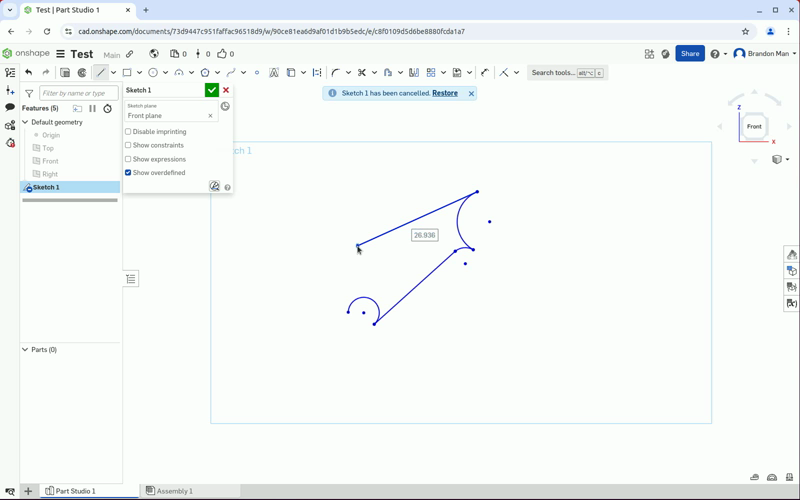
key(a)
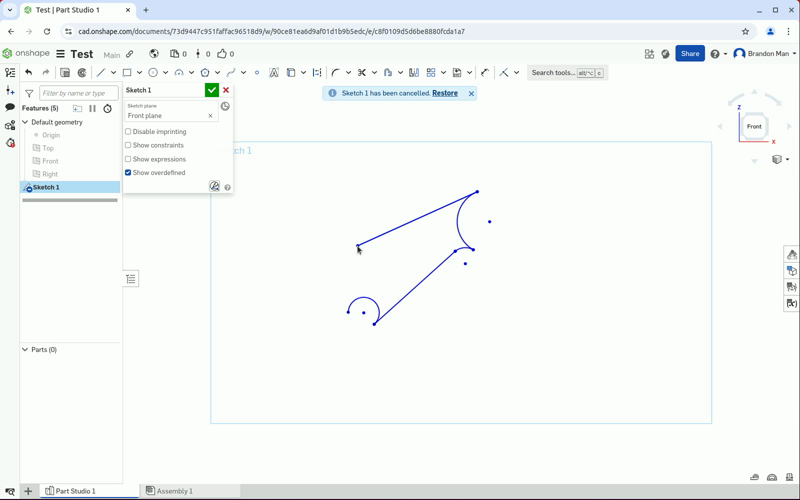
mouse_move(357, 245)
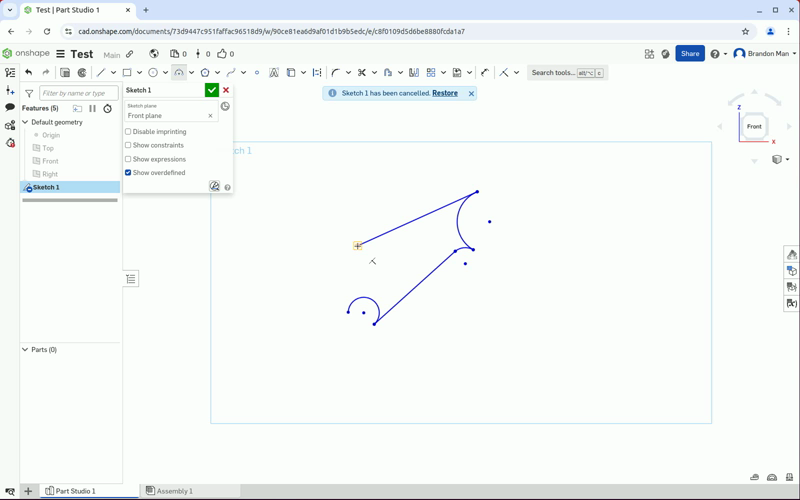
click(357, 245)
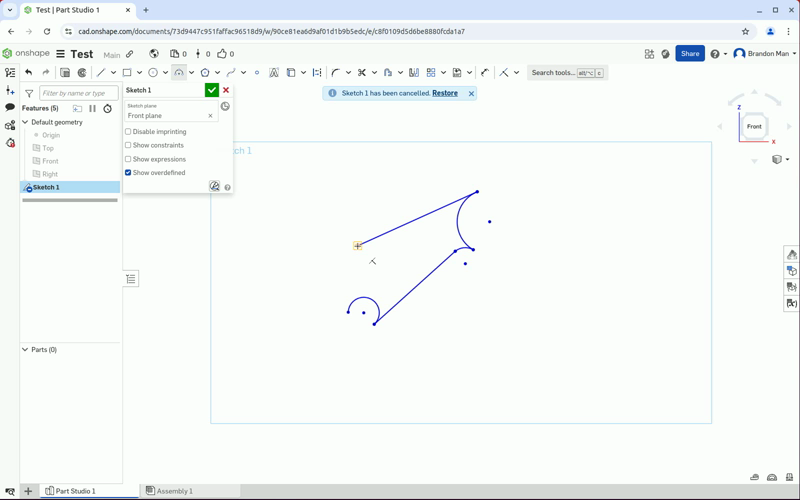
key_down(shift)
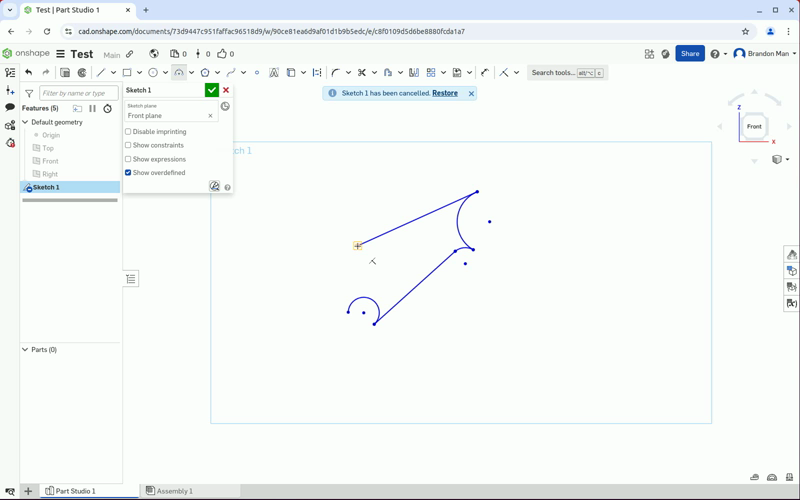
mouse_move(348, 261)
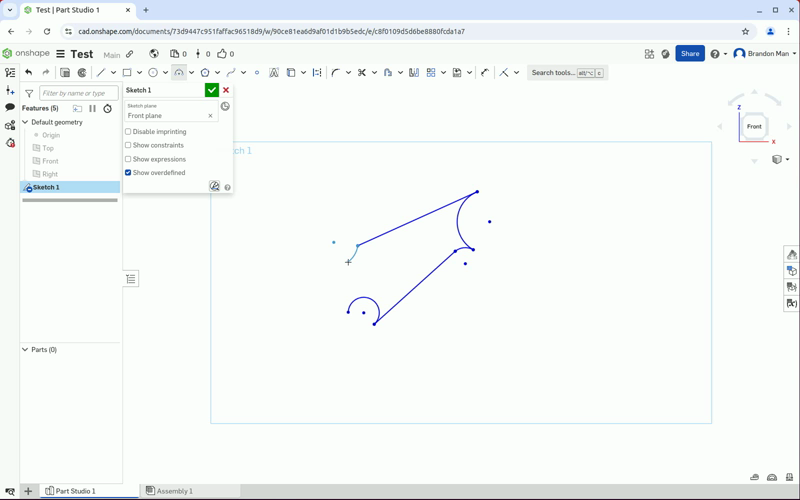
click(348, 261)
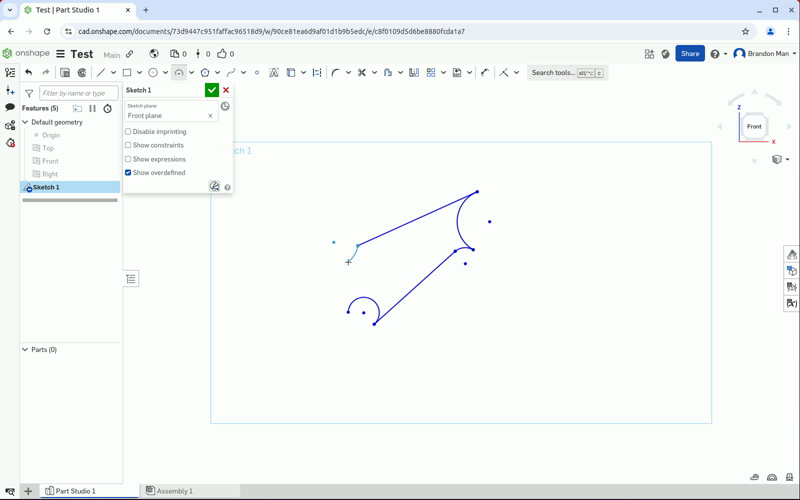
mouse_move(377, 268)
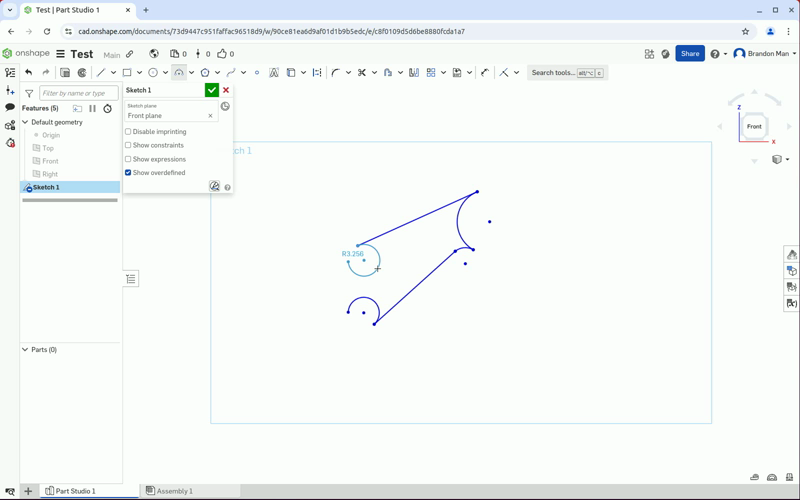
click(377, 268)
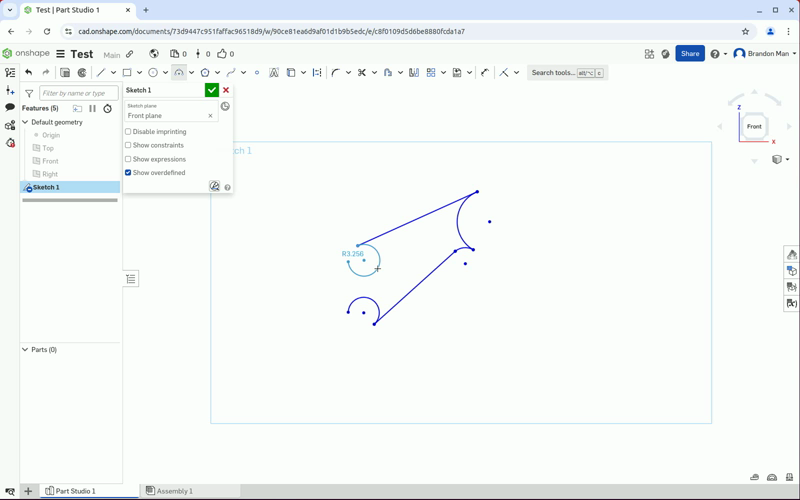
key_up(shift)
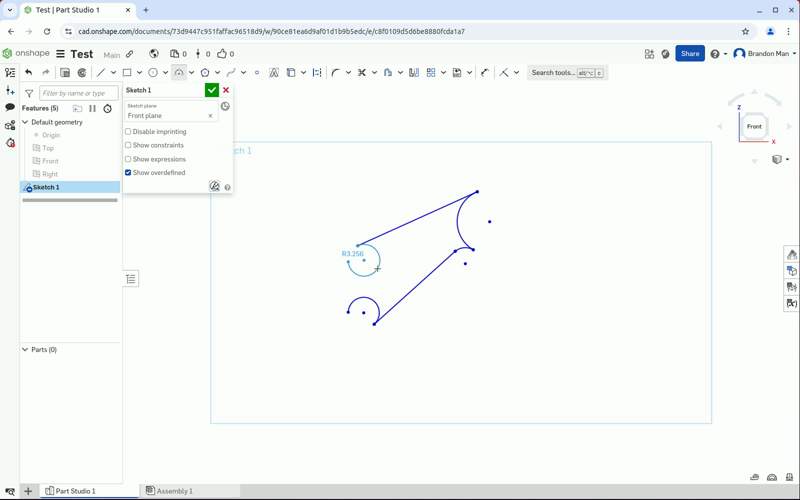
key(esc)
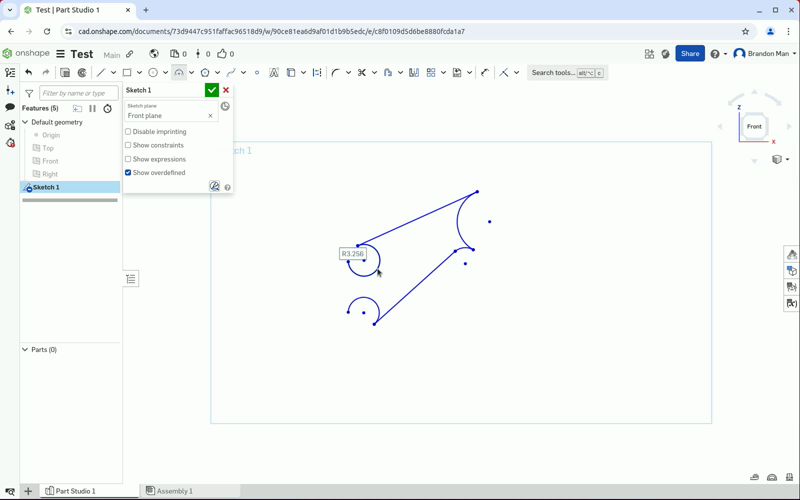
key(l)
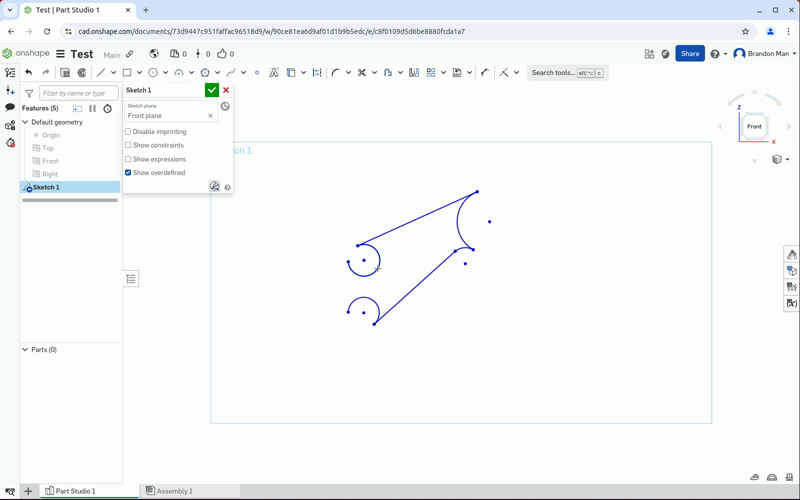
mouse_move(348, 261)
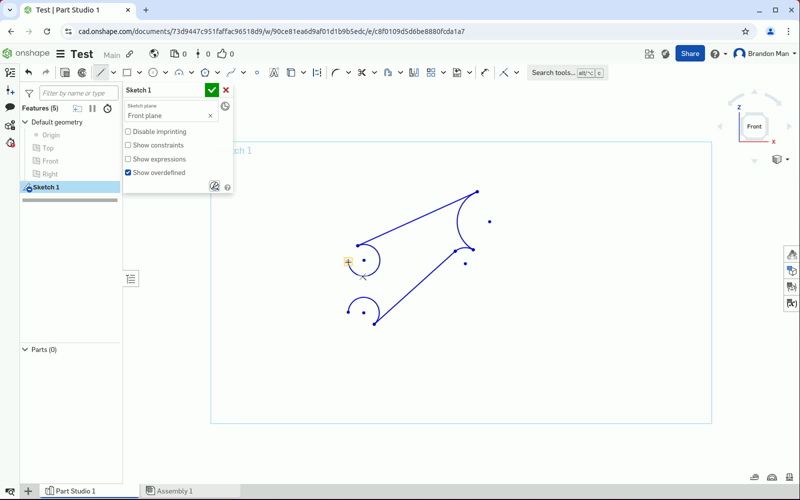
click(348, 261)
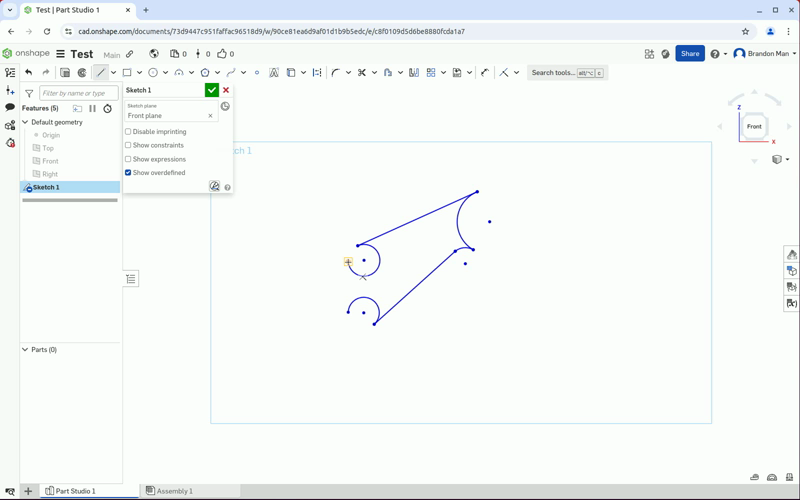
mouse_move(378, 261)
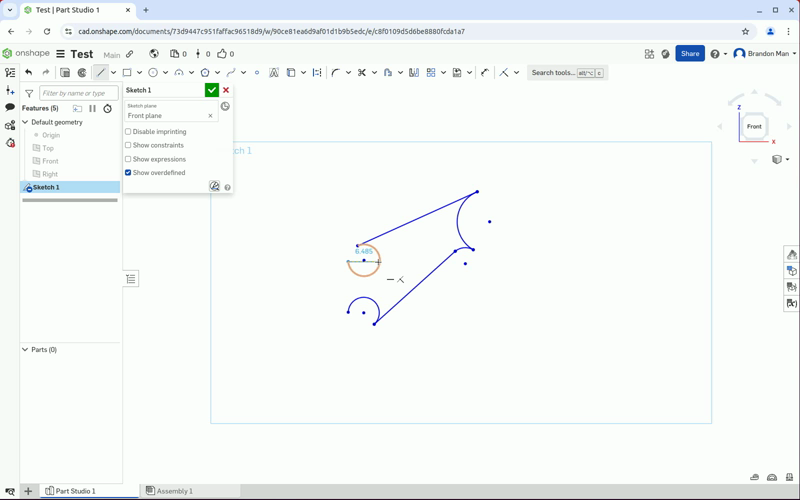
key_down(shift)
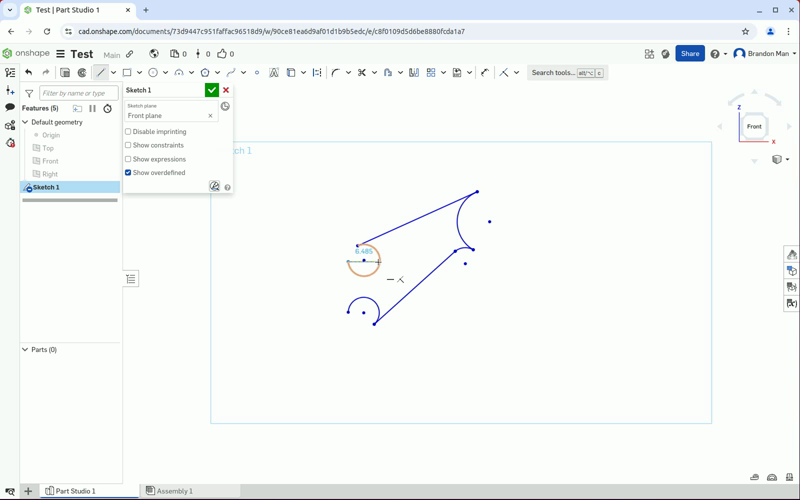
mouse_move(348, 312)
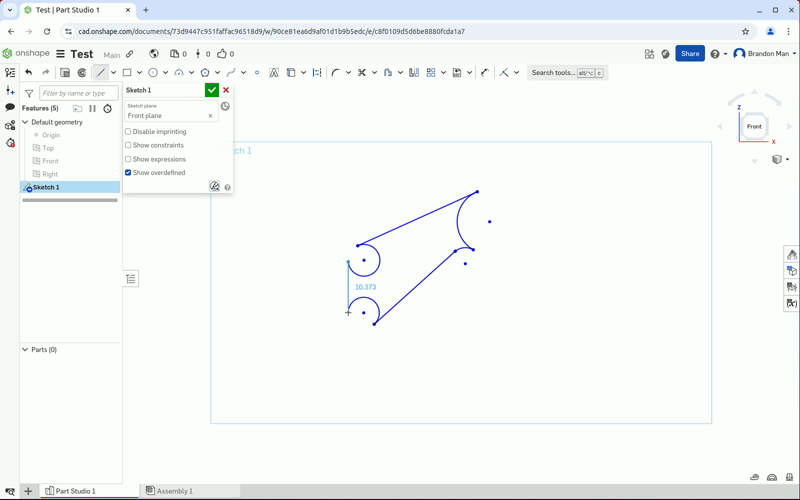
key_up(shift)
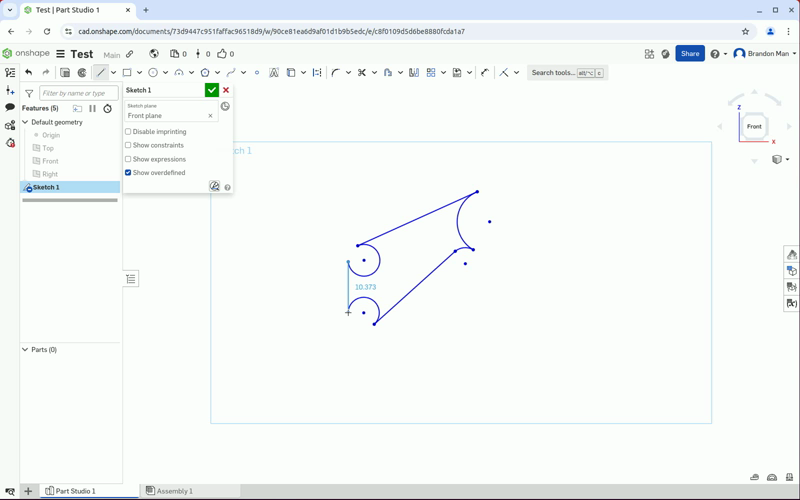
click(348, 312)
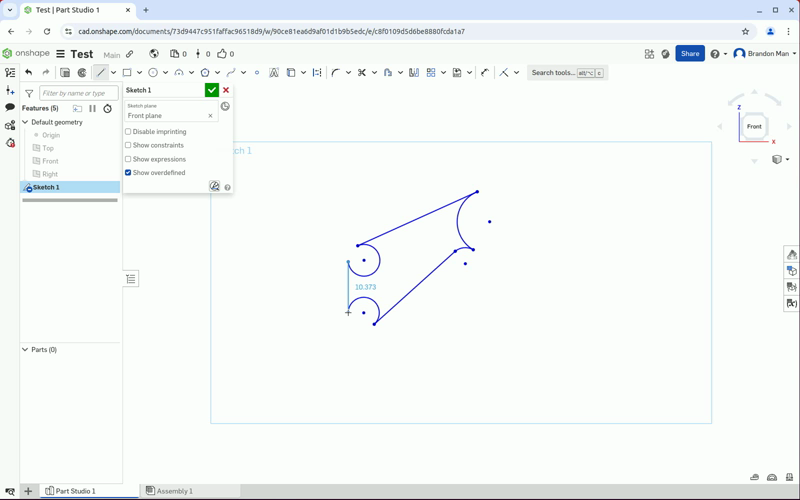
key(esc)
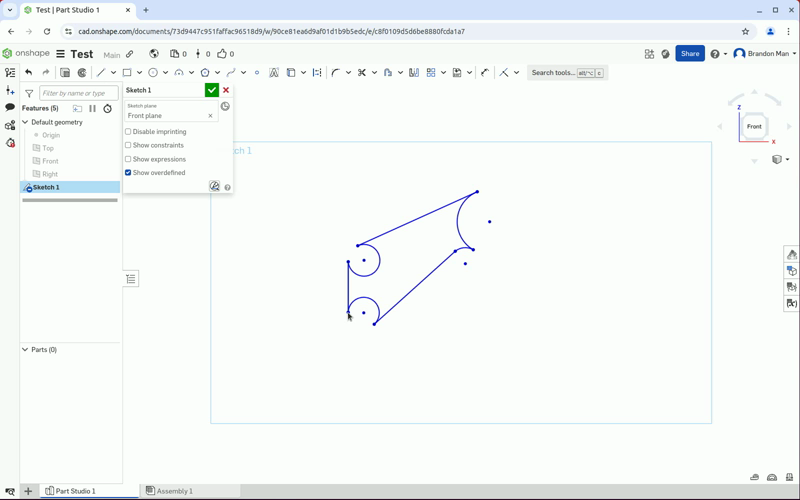
mouse_move(426, 220)
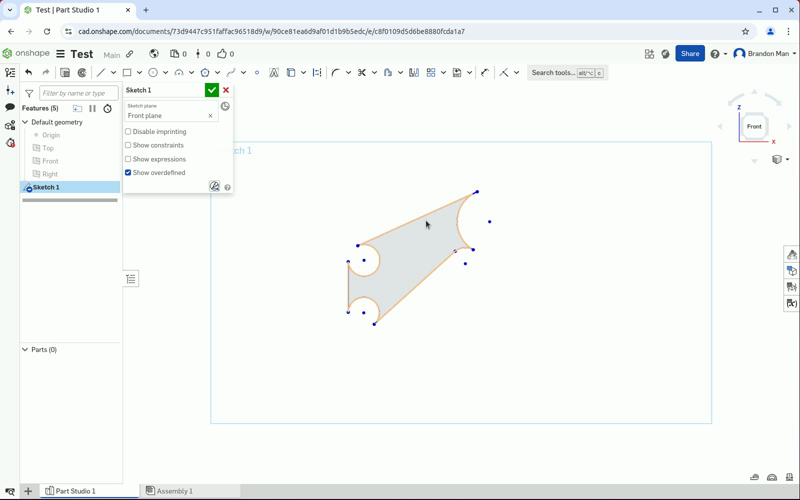
click(426, 220)
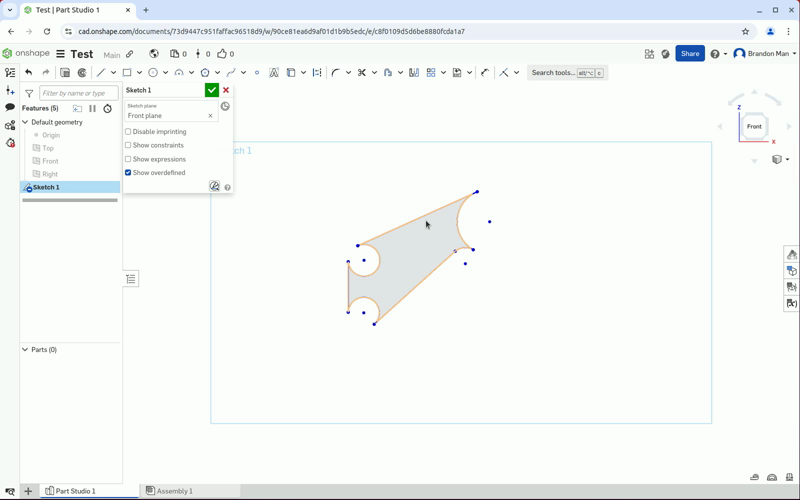
mouse_move(73, 352)
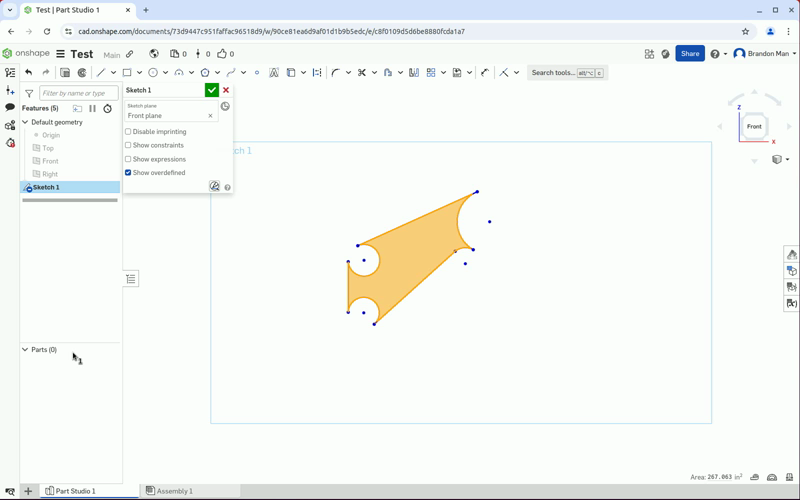
key(shift+y)
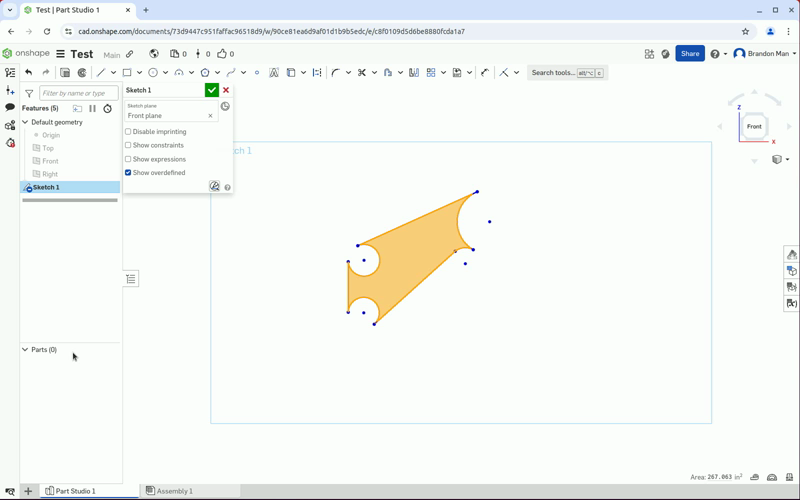
key(shift+e)
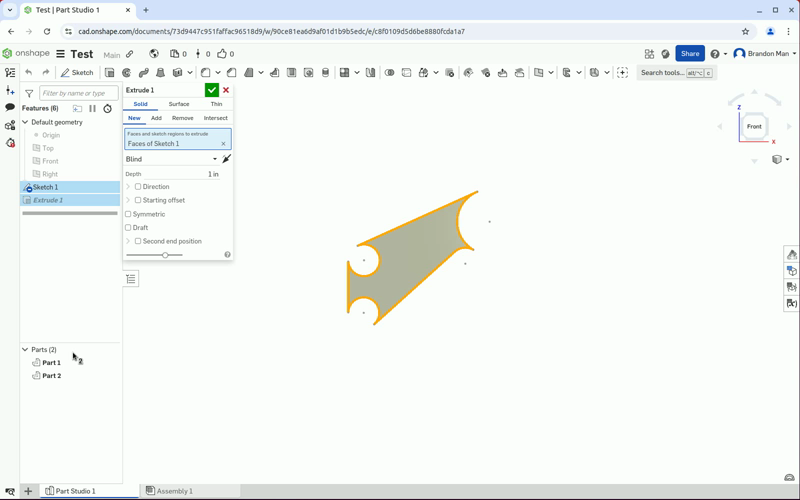
mouse_move(143, 106)
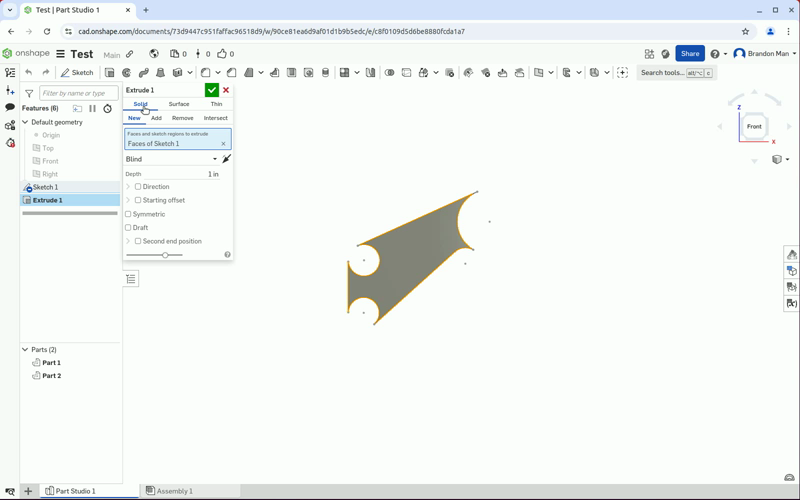
click(143, 106)
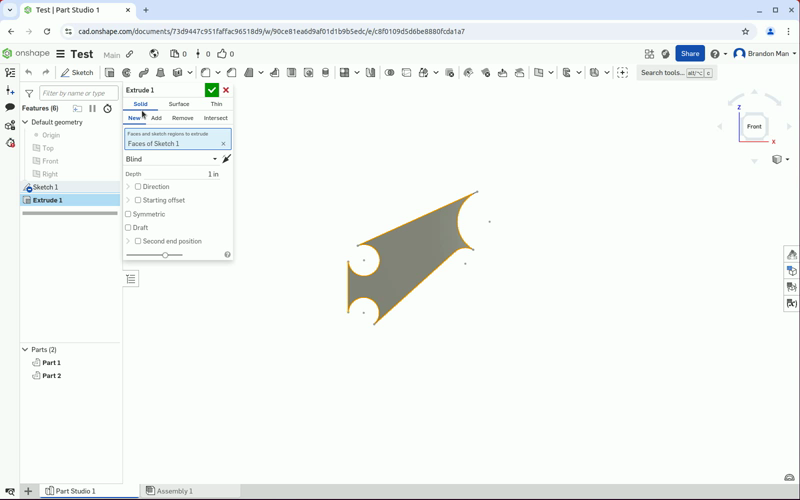
mouse_move(137, 120)
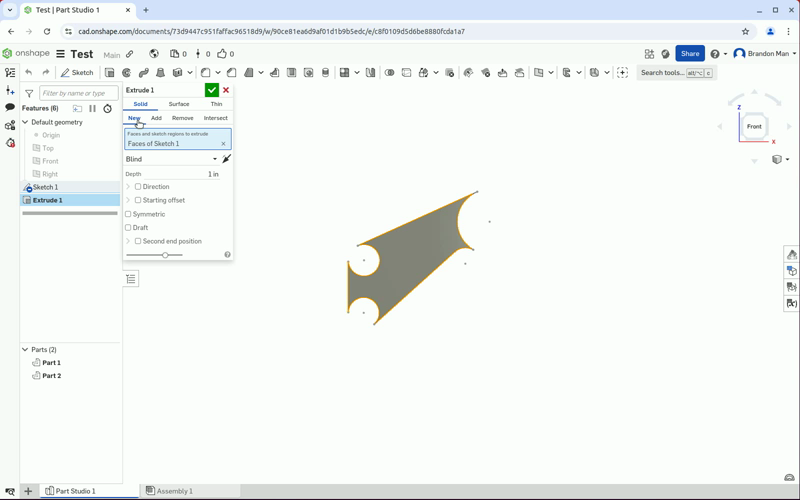
click(137, 120)
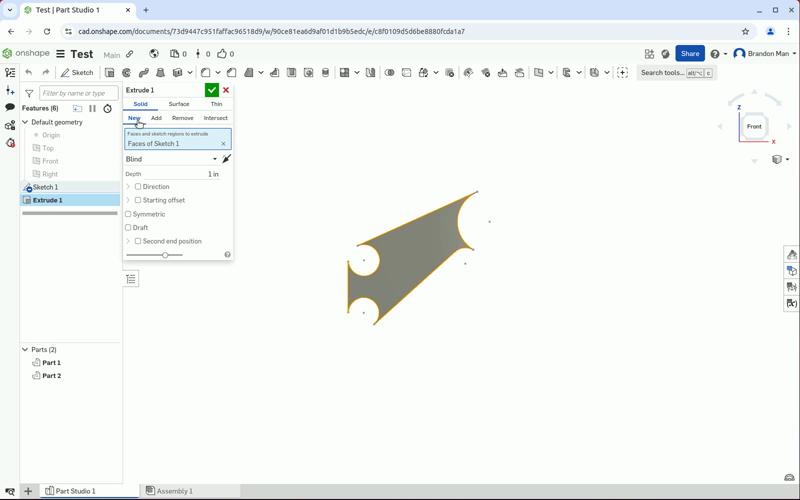
key(tab, 4)
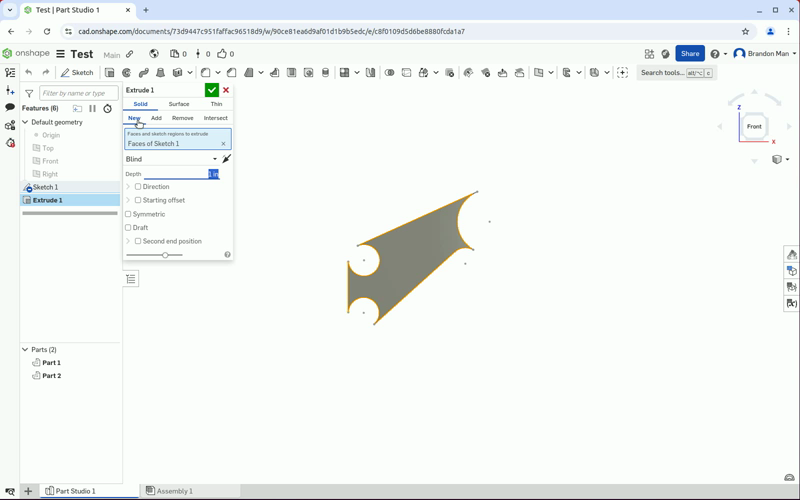
text(3.37)
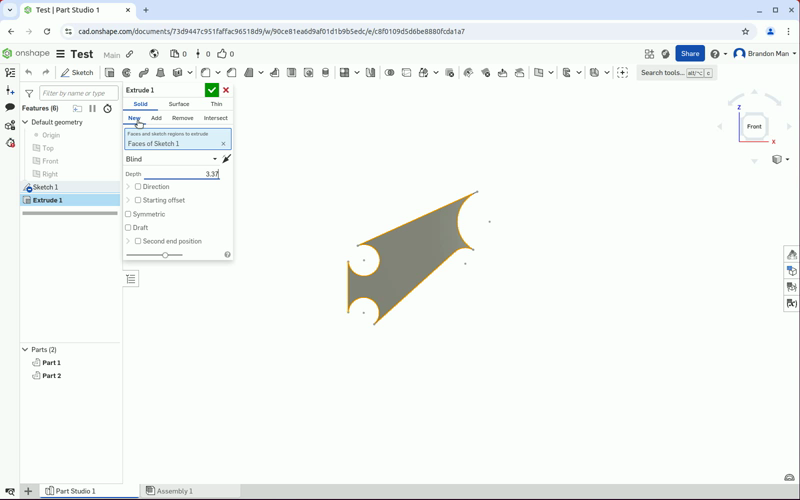
key(tab, 3)
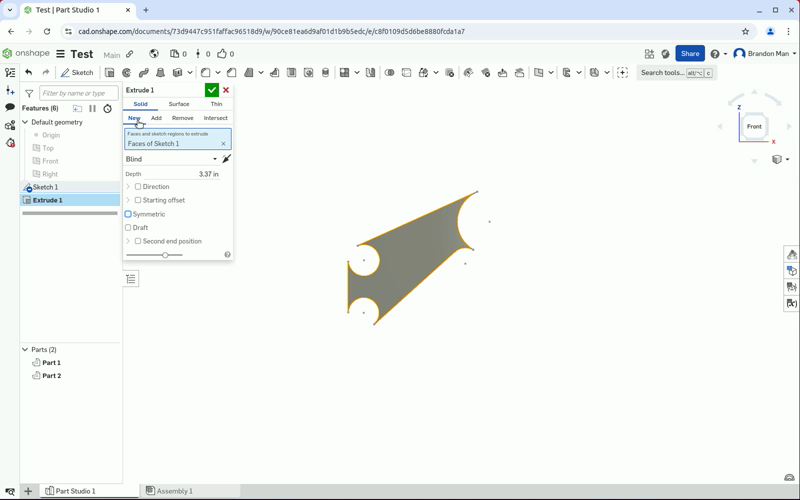
key(space)
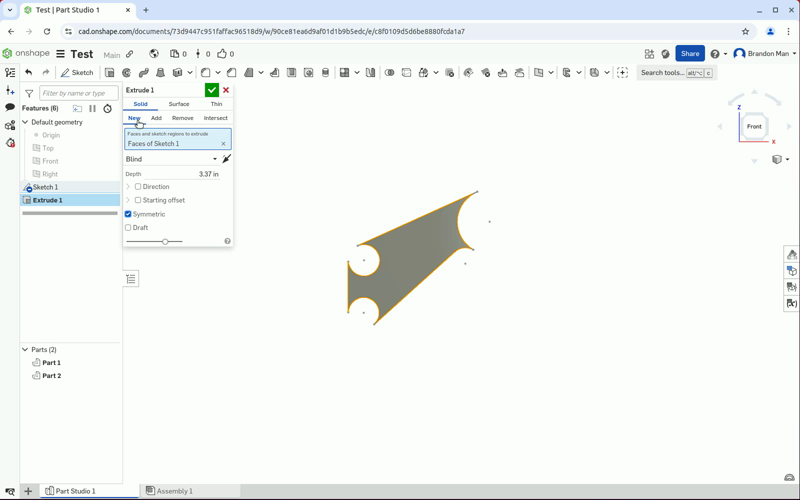
key(enter)
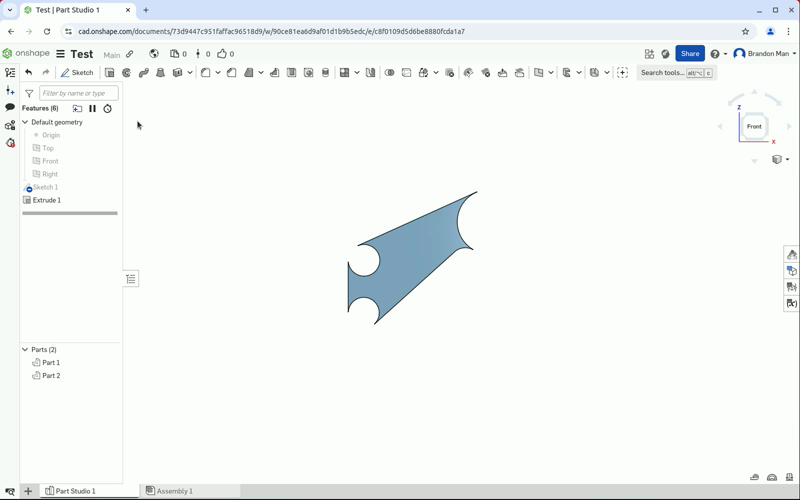
key(shift+h)
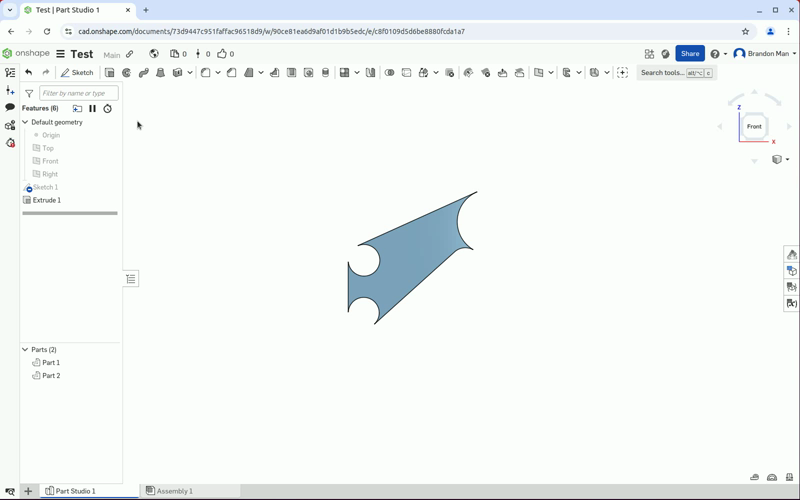
key(shift+h)
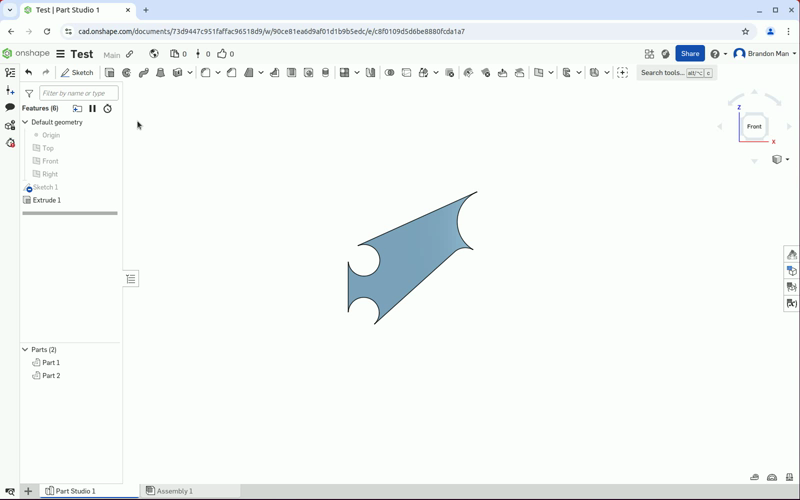
mouse_move(73, 189)
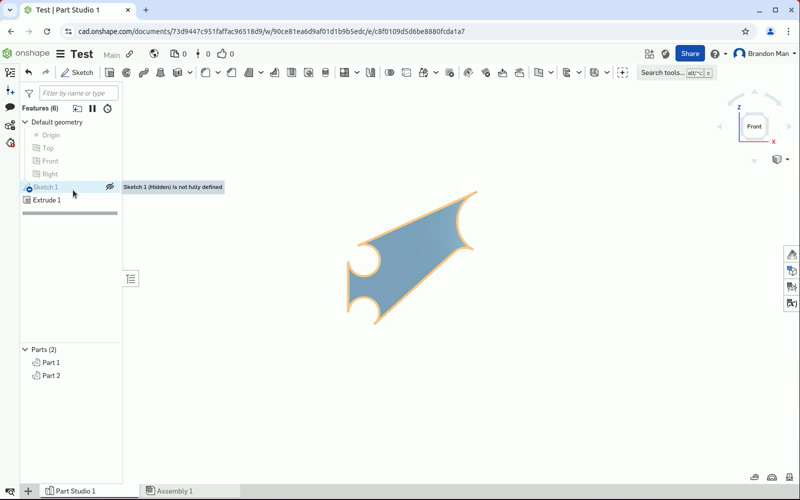
click(73, 189)
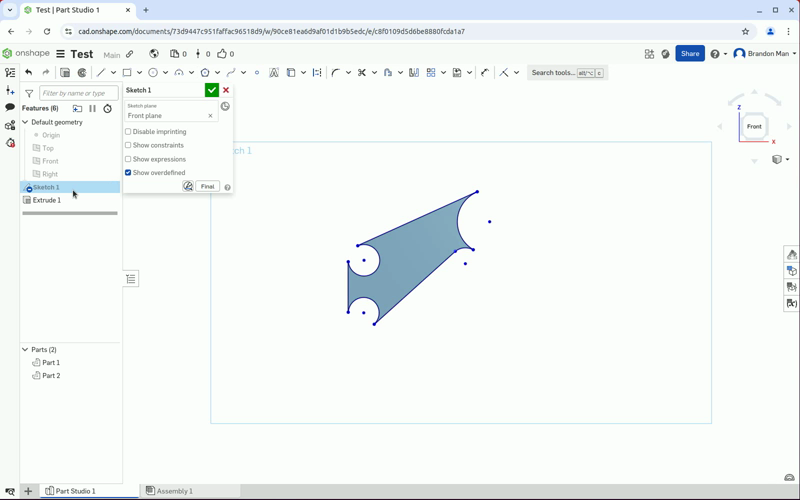
mouse_move(229, 92)
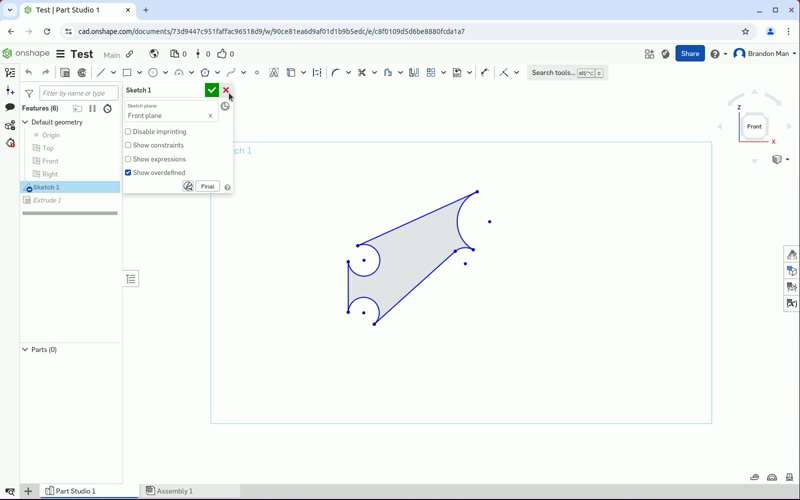
click(229, 92)
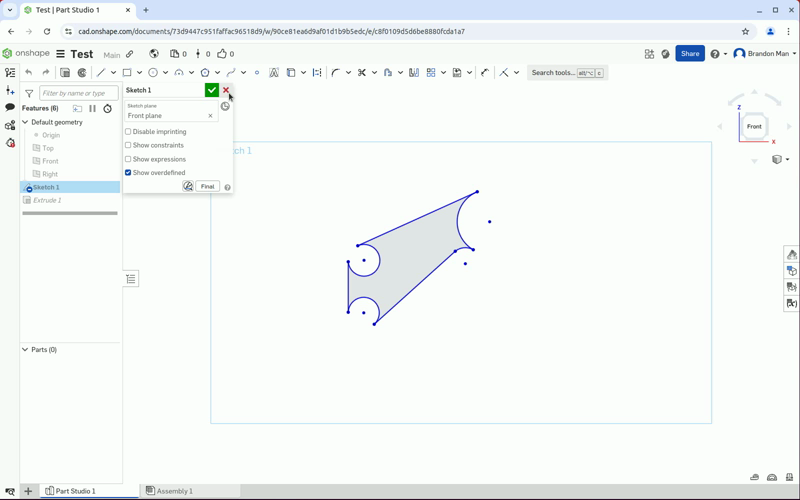
key(shift+s)
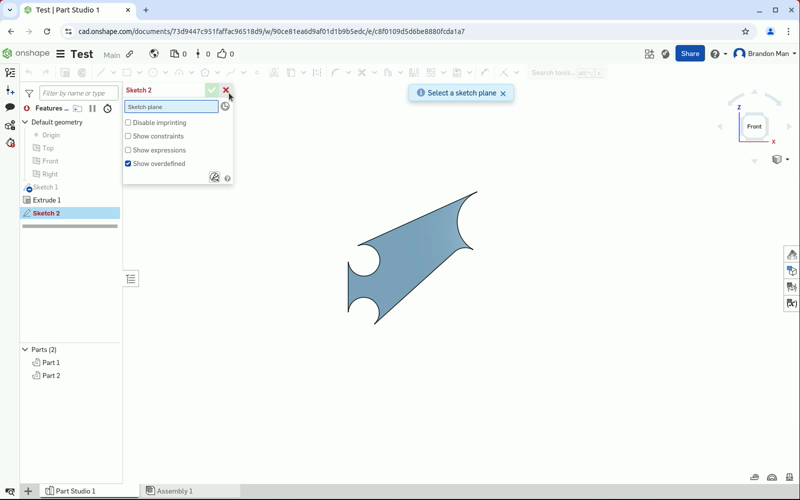
mouse_move(73, 163)
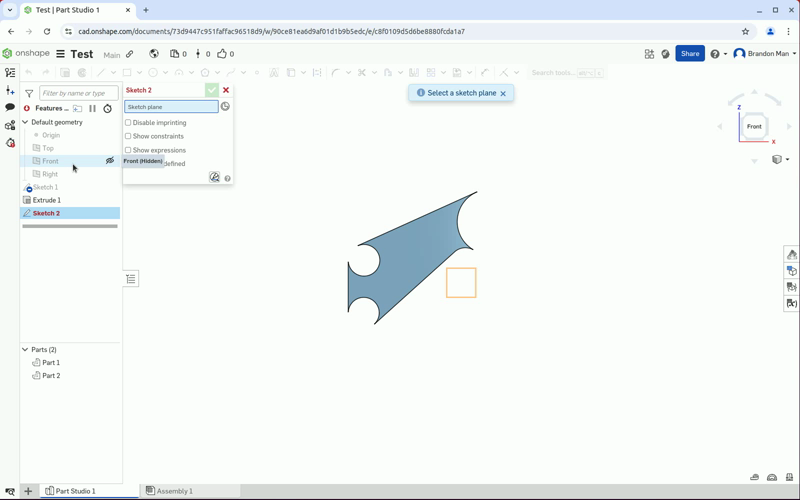
click(73, 163)
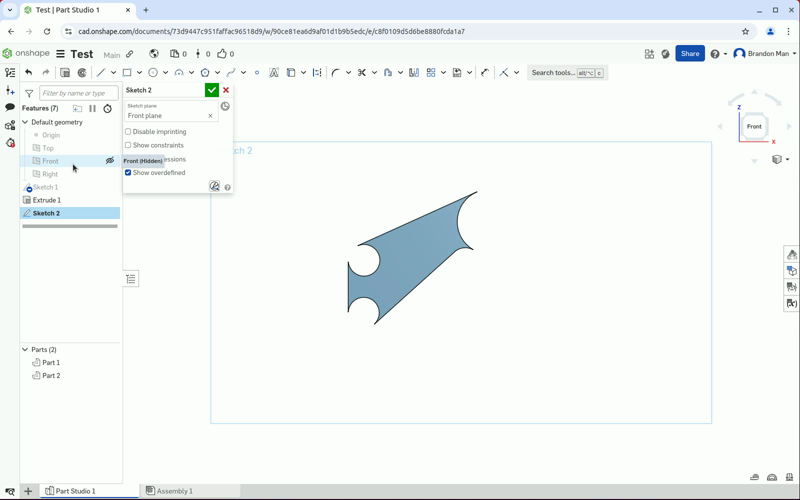
mouse_move(73, 352)
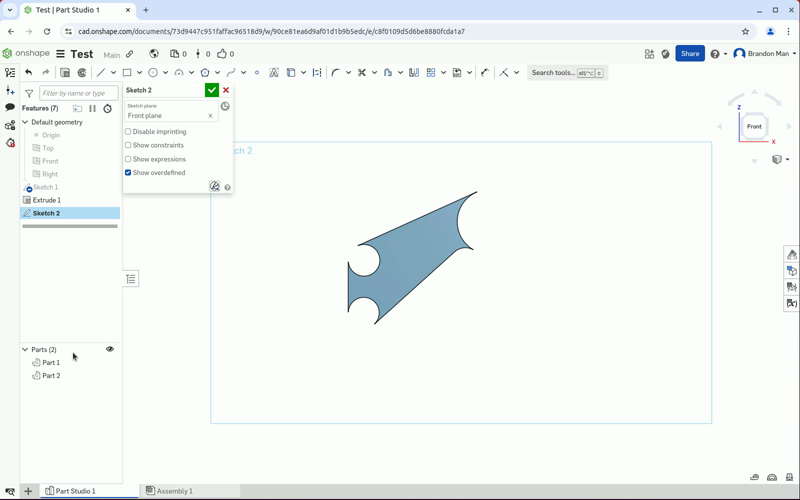
key(y)
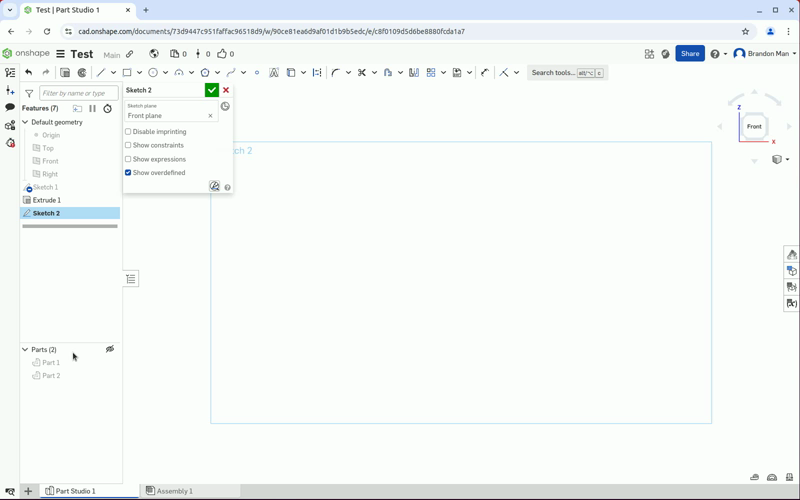
key(c)
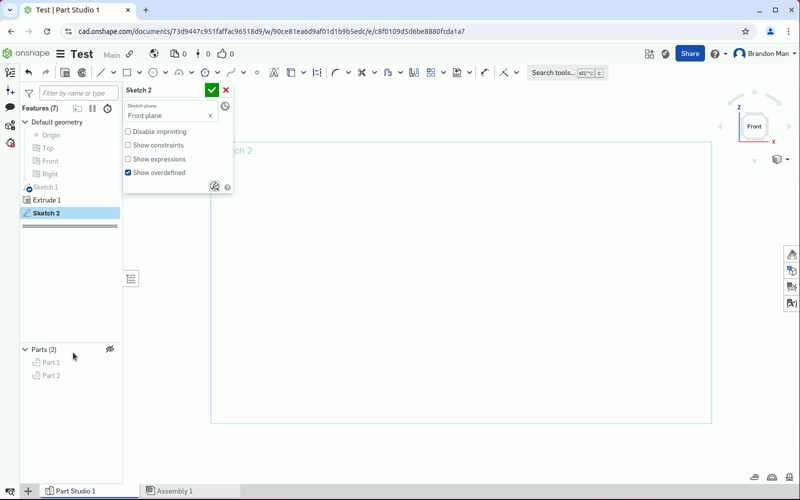
key_down(shift)
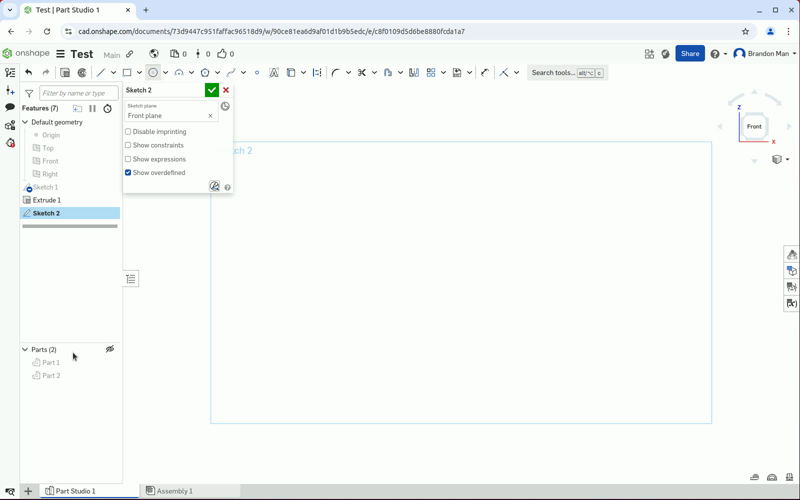
mouse_move(491, 220)
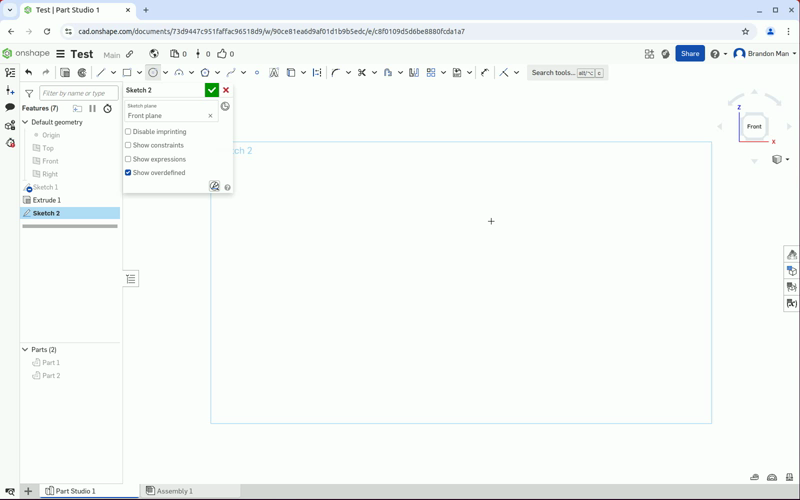
click(491, 220)
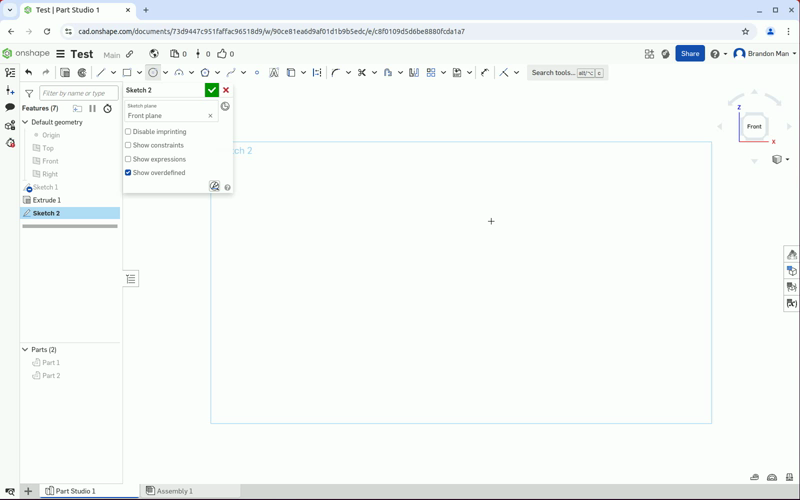
key_up(shift)
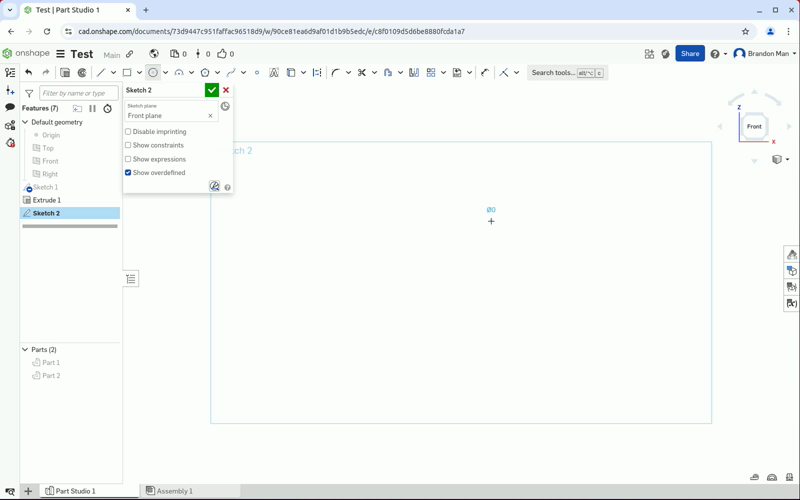
mouse_move(523, 220)
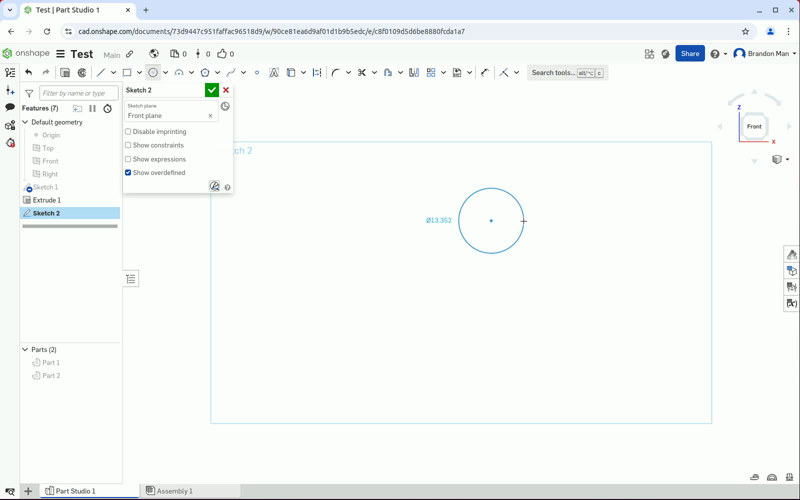
click(523, 220)
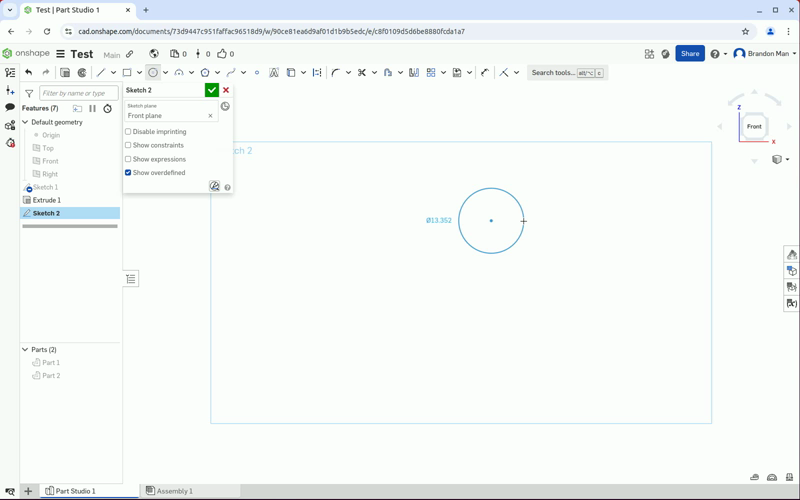
key(esc)
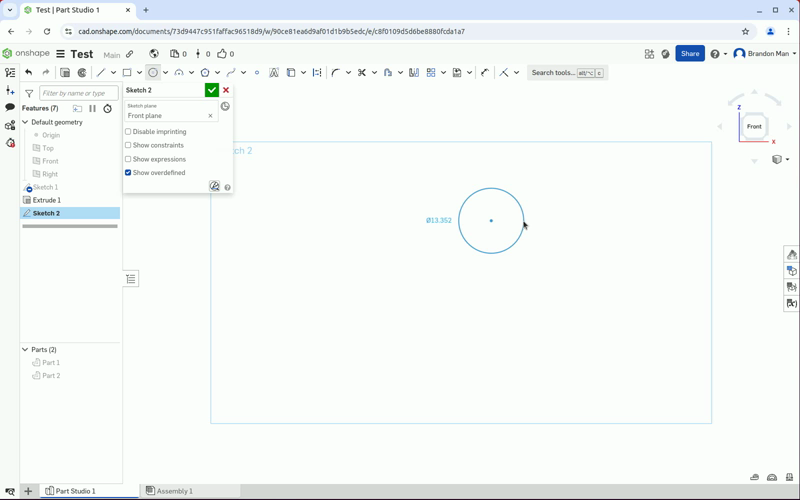
key(c)
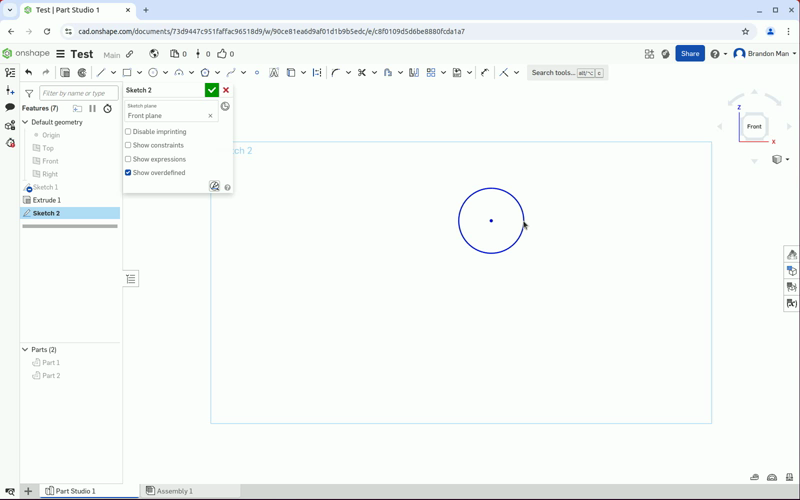
key_down(shift)
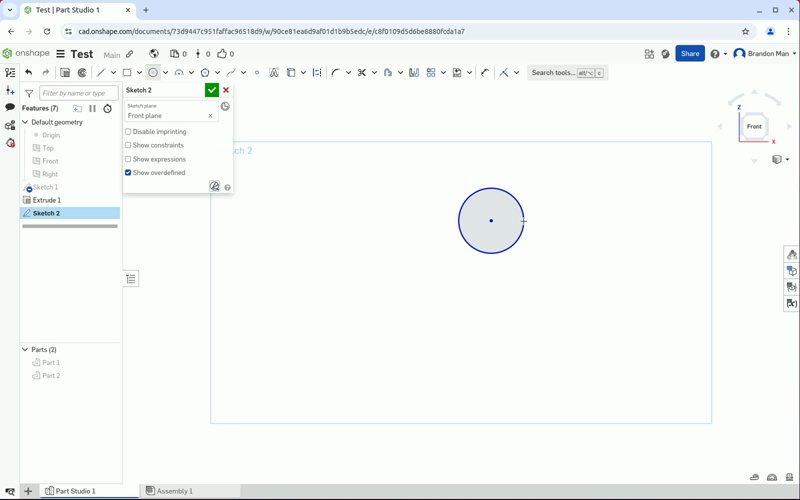
mouse_move(491, 220)
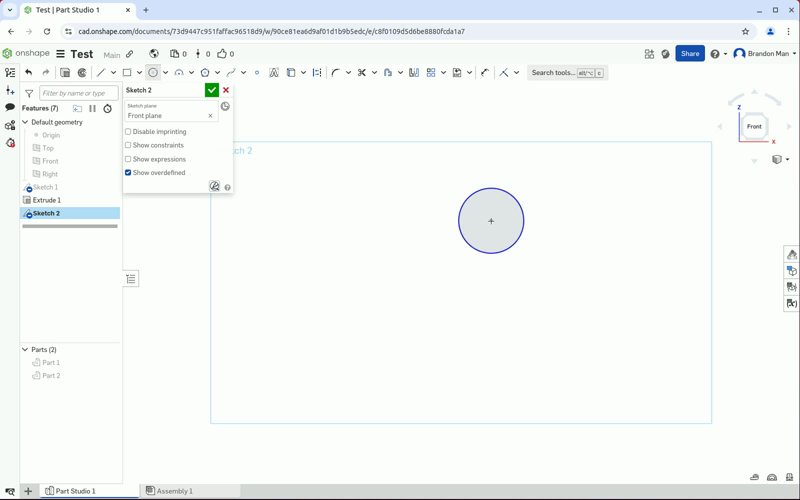
click(491, 220)
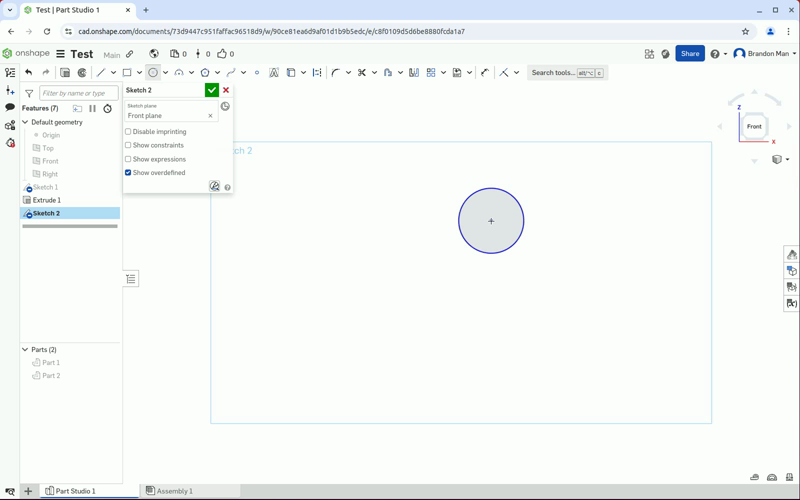
key_up(shift)
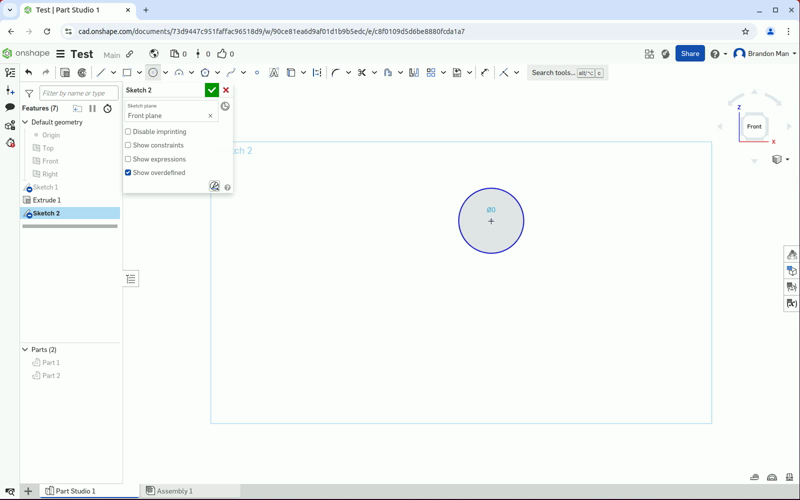
mouse_move(508, 220)
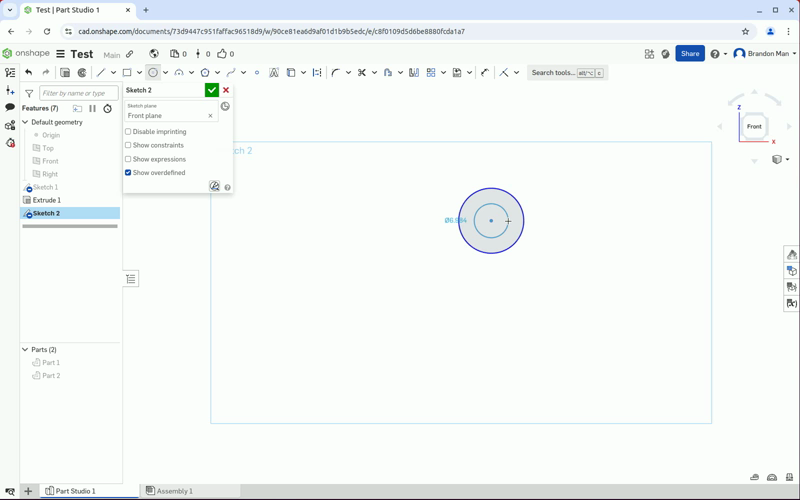
click(508, 220)
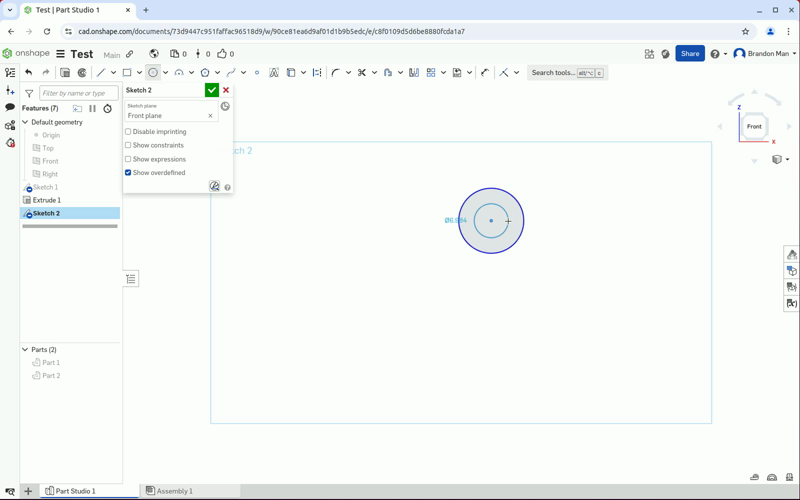
key(esc)
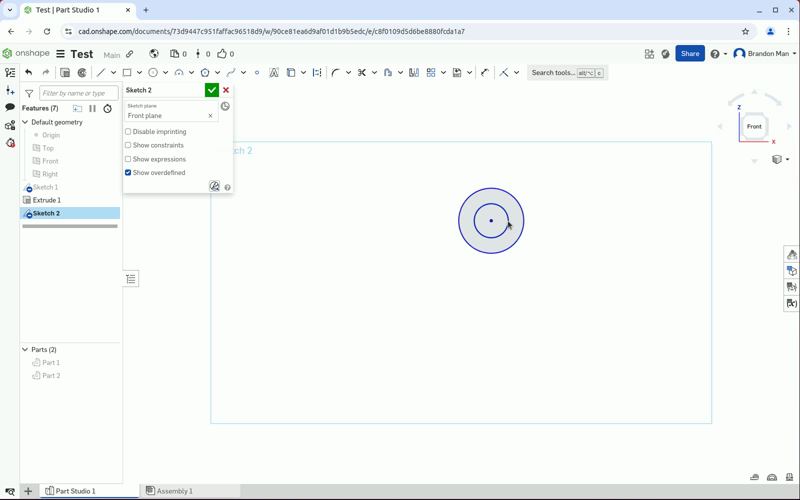
mouse_move(507, 198)
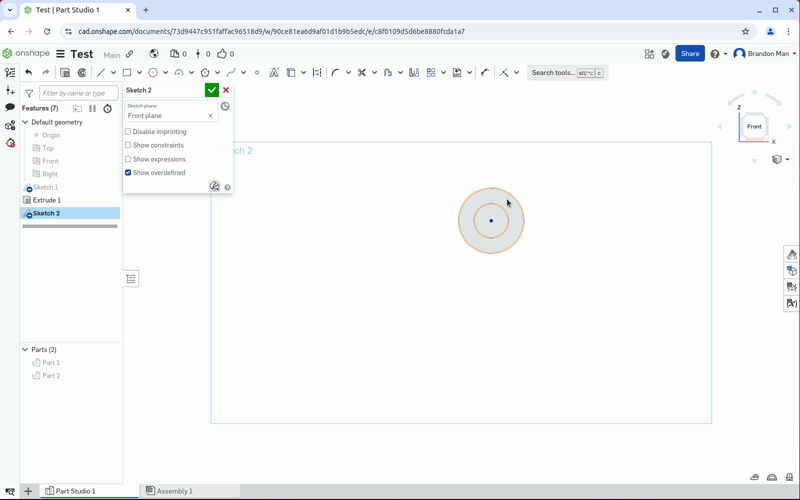
click(507, 198)
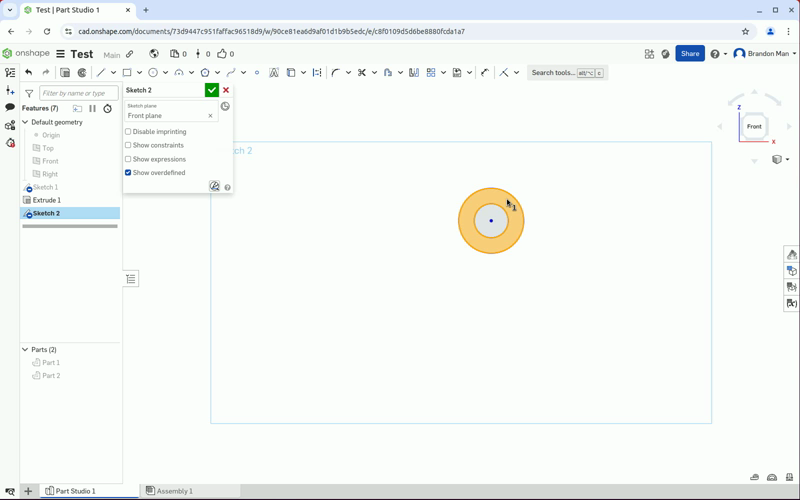
mouse_move(73, 352)
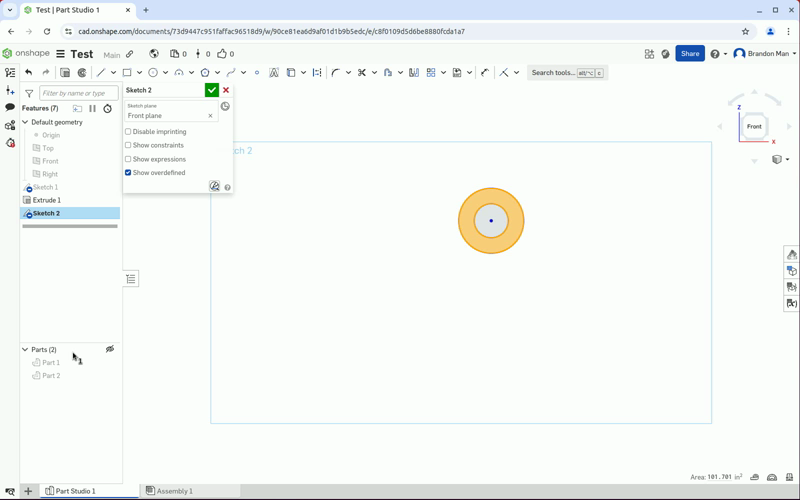
key(shift+y)
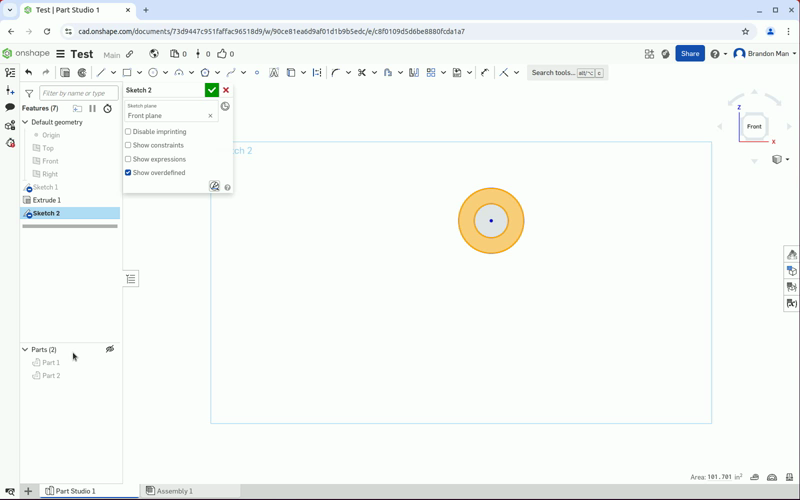
key(shift+e)
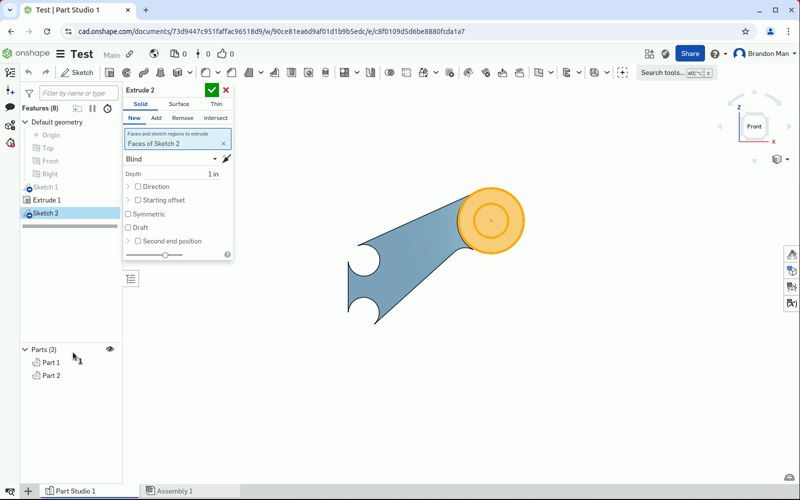
mouse_move(143, 106)
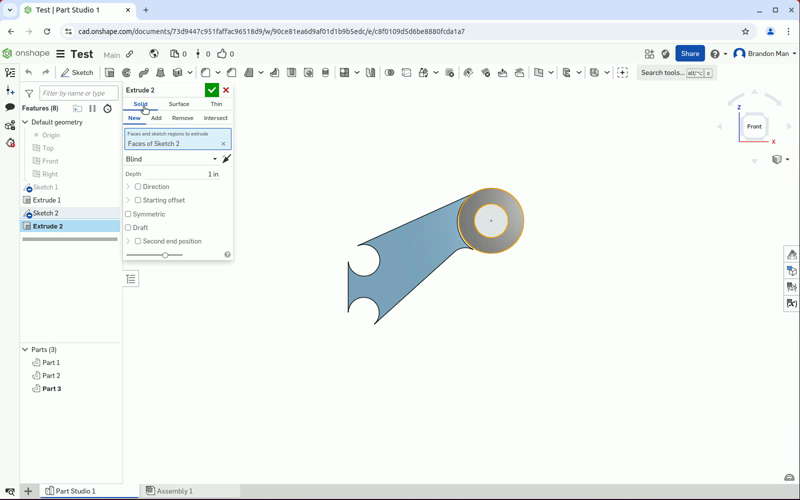
click(143, 106)
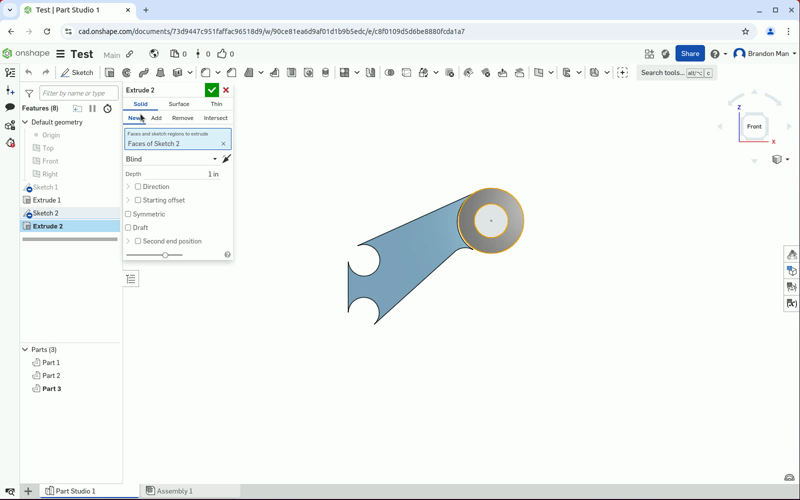
mouse_move(137, 120)
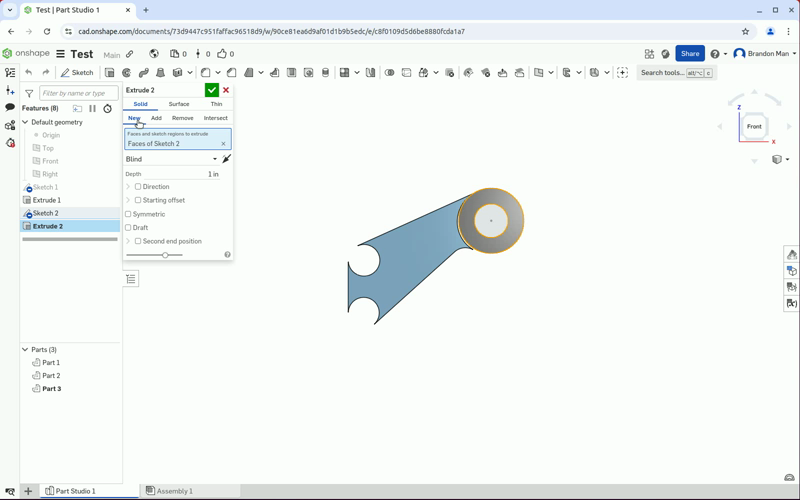
click(137, 120)
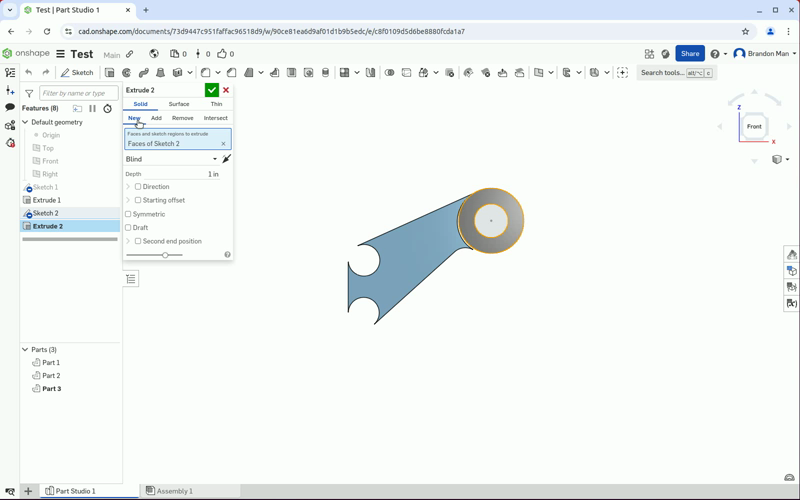
key(tab, 4)
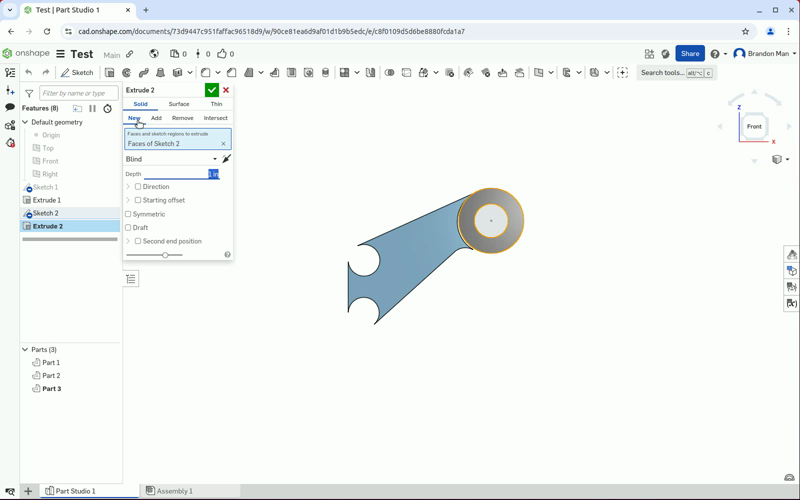
text(10.592)
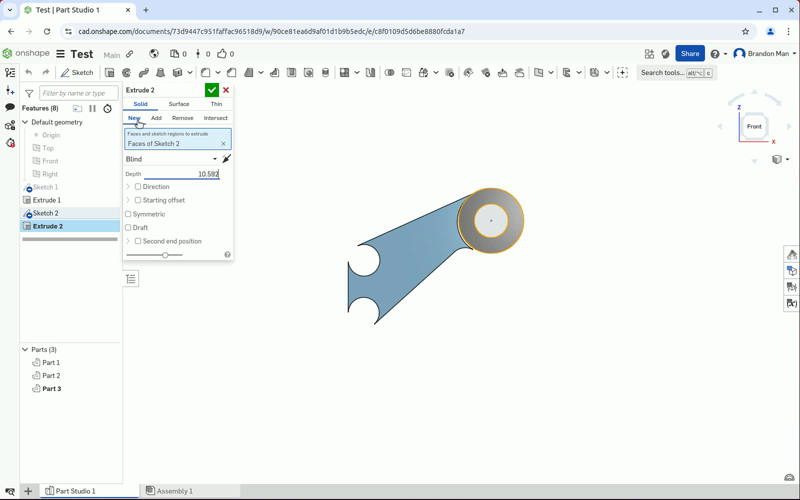
key(tab, 3)
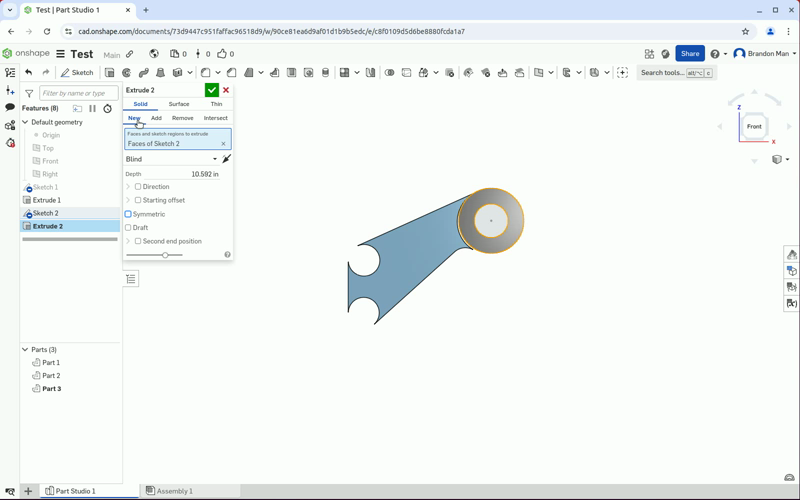
key(space)
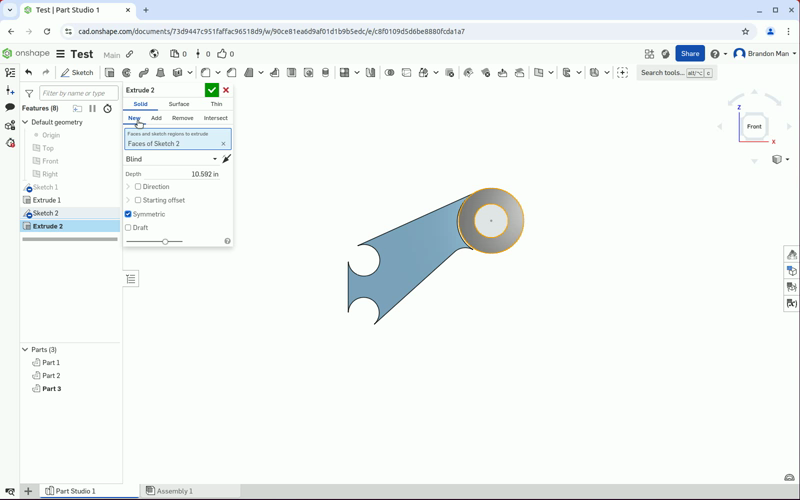
key(enter)
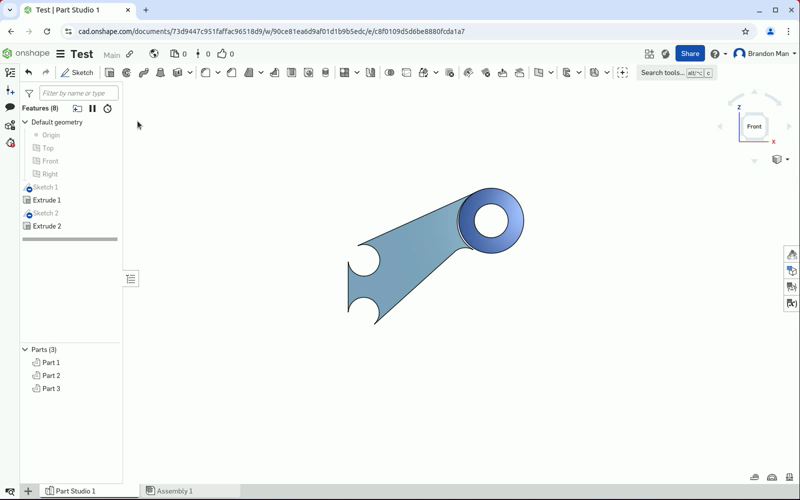
key(shift+h)
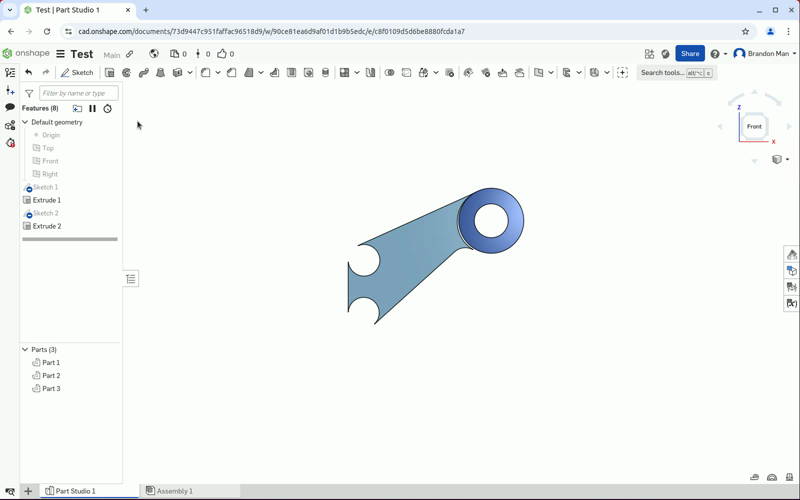
key(shift+h)
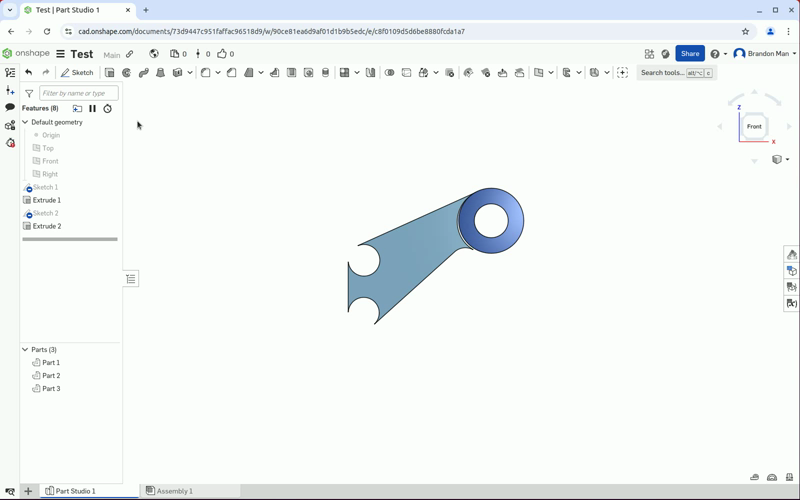
mouse_move(73, 189)
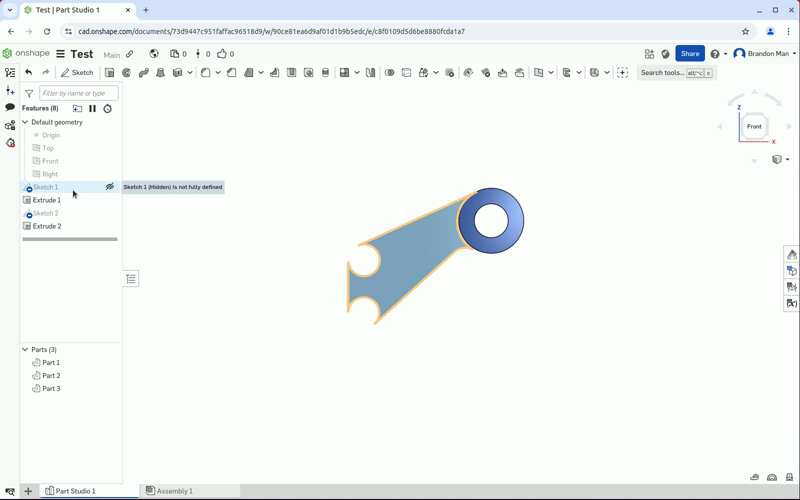
click(73, 189)
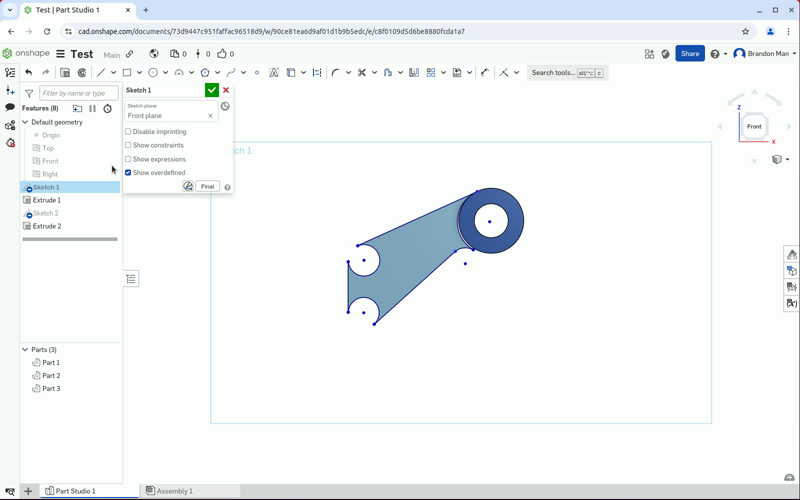
mouse_move(229, 92)
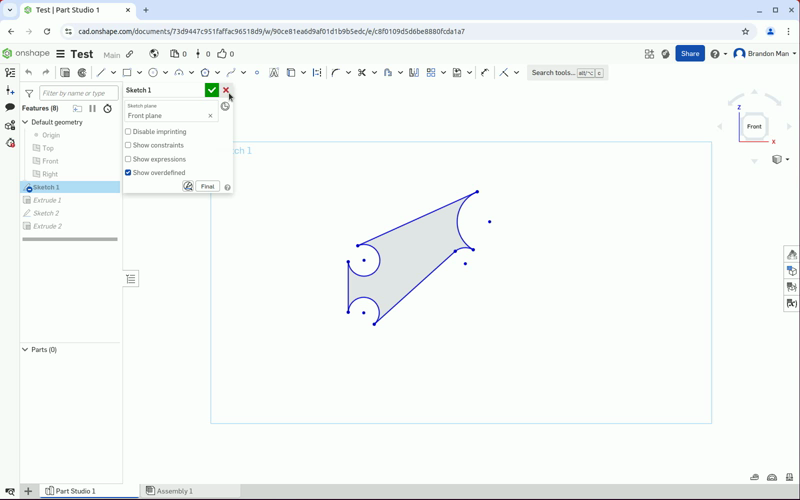
click(229, 92)
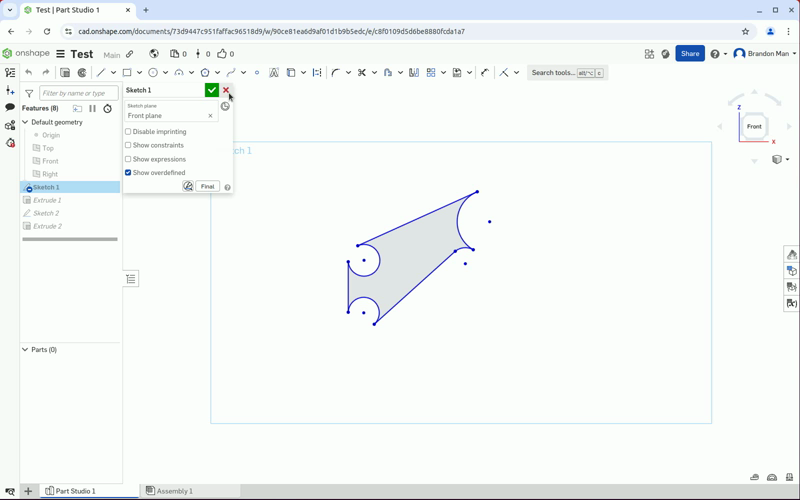
key(shift+s)
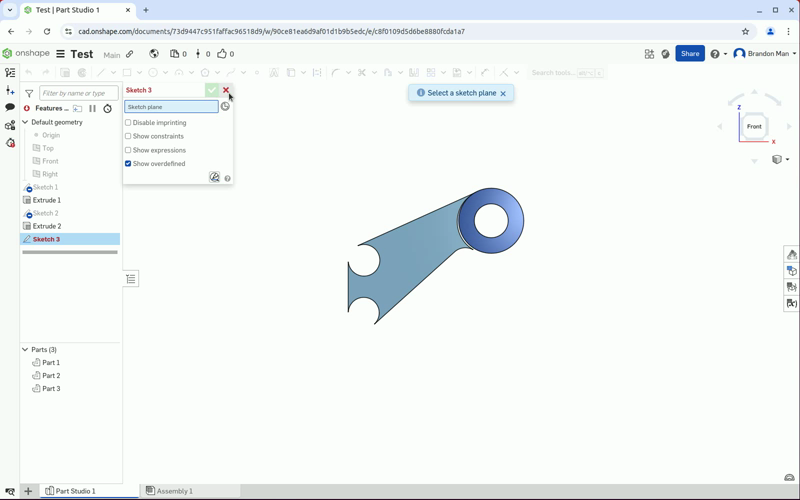
mouse_move(73, 163)
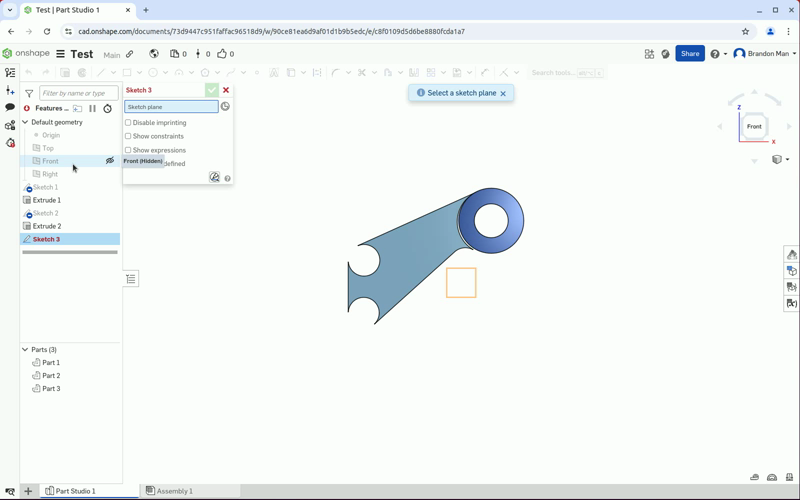
click(73, 163)
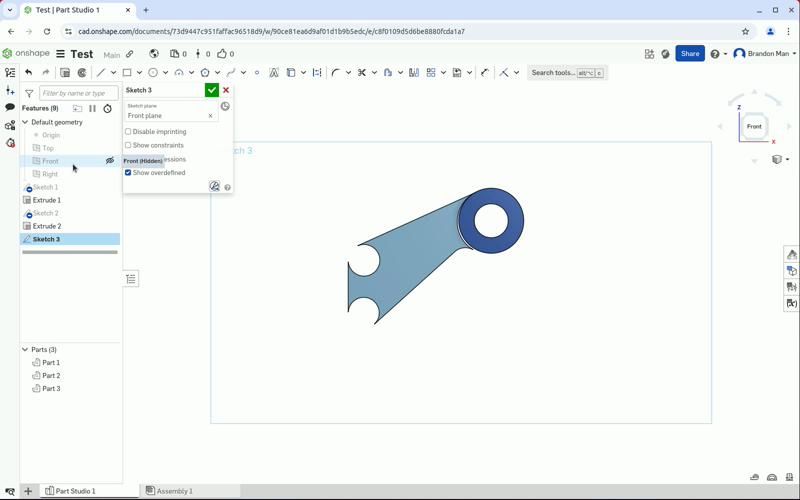
mouse_move(73, 352)
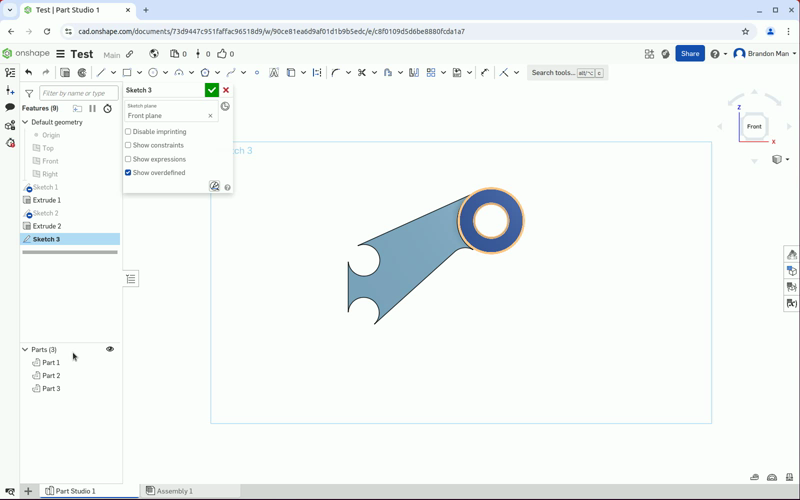
key(y)
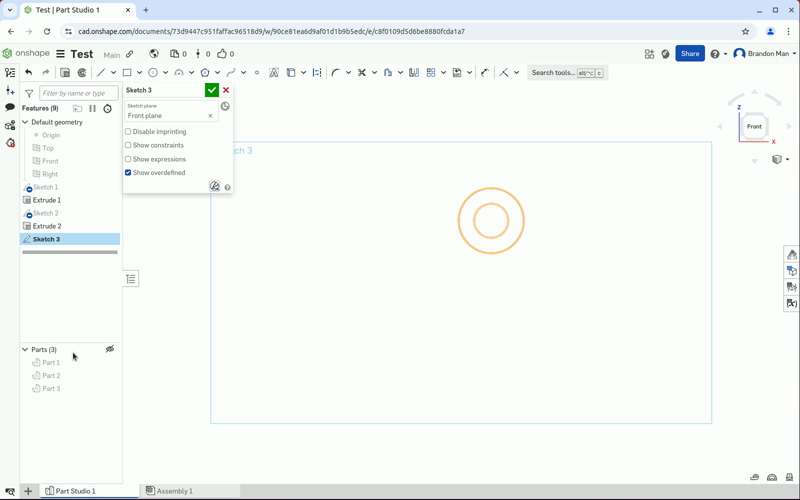
key(c)
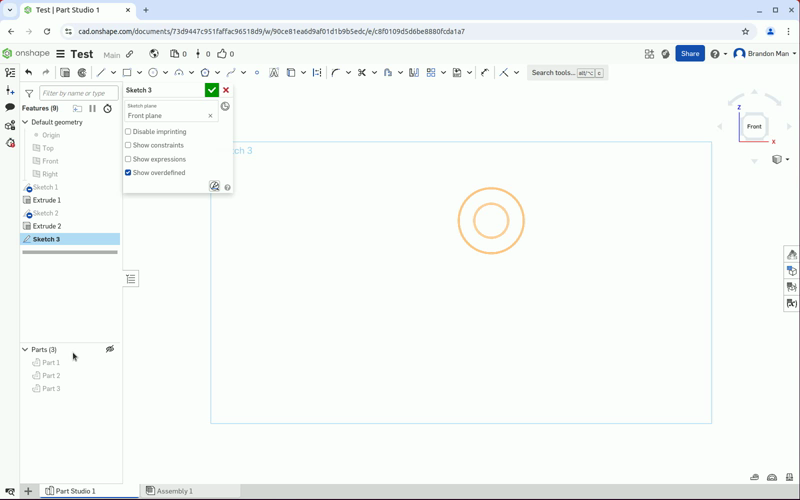
key_down(shift)
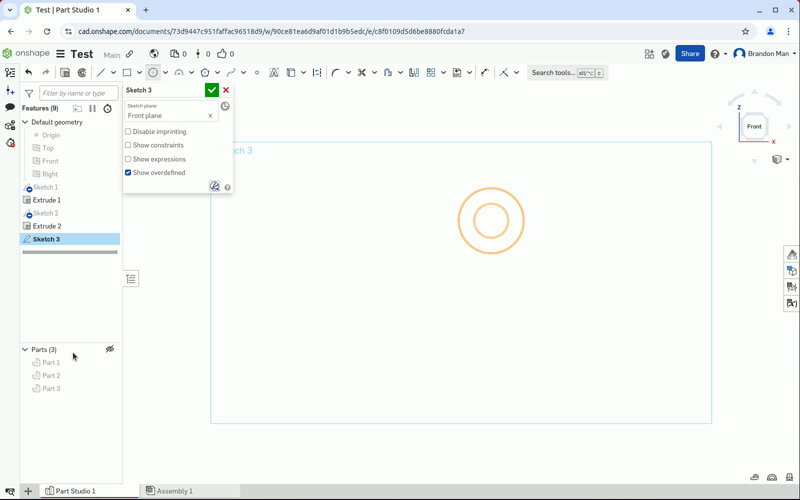
mouse_move(364, 260)
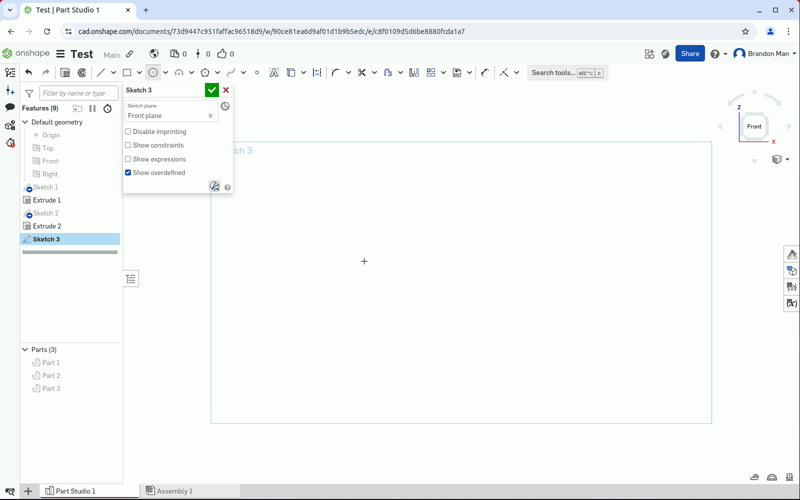
click(364, 260)
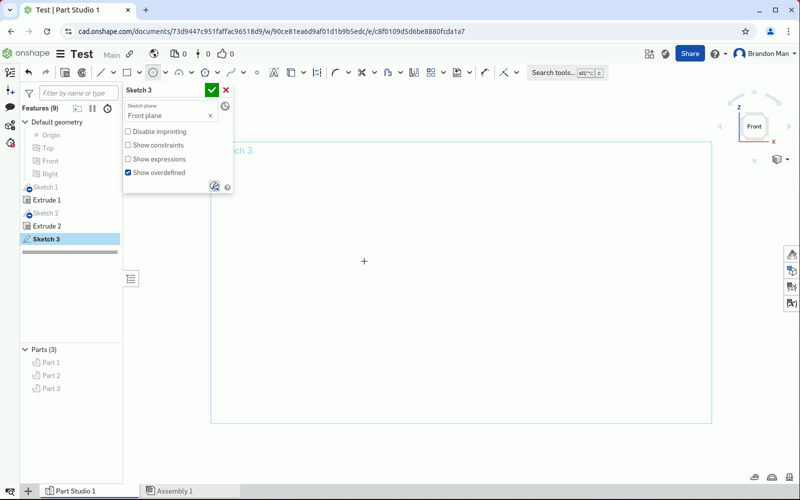
key_up(shift)
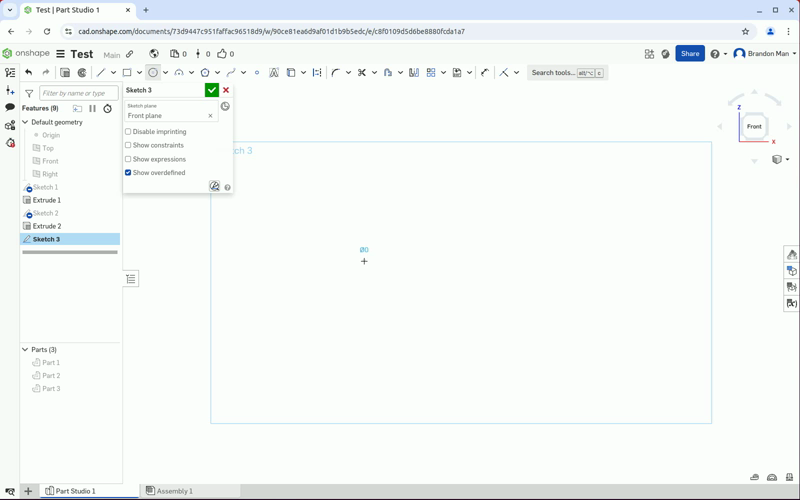
mouse_move(380, 260)
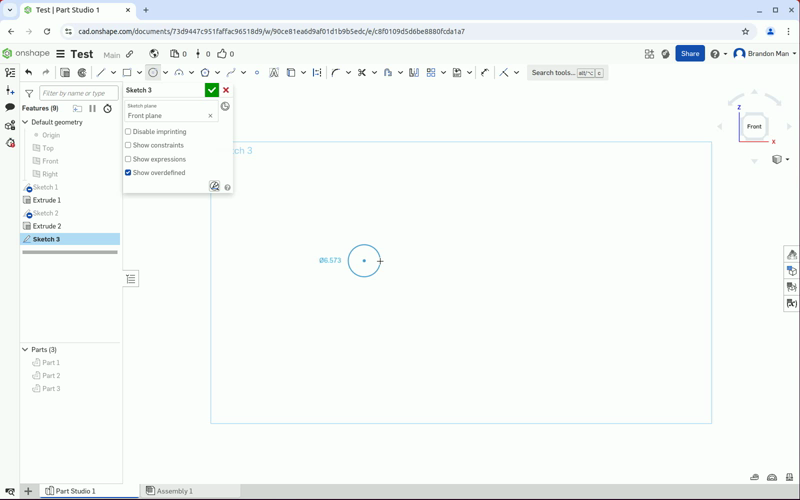
click(380, 260)
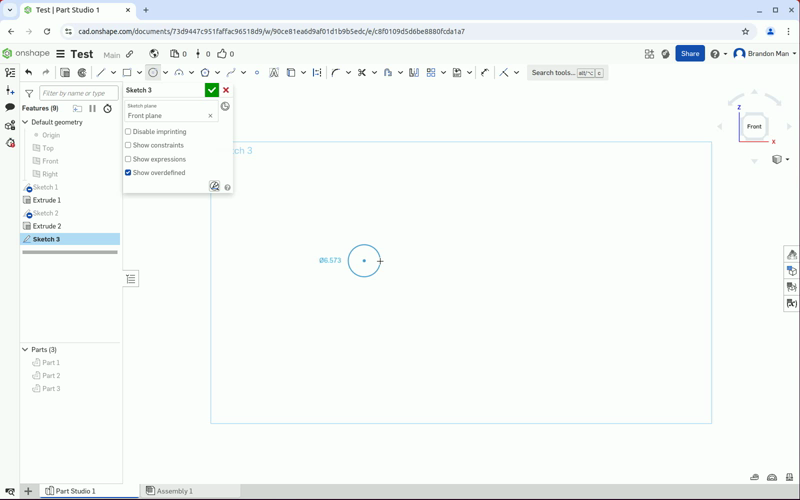
key(esc)
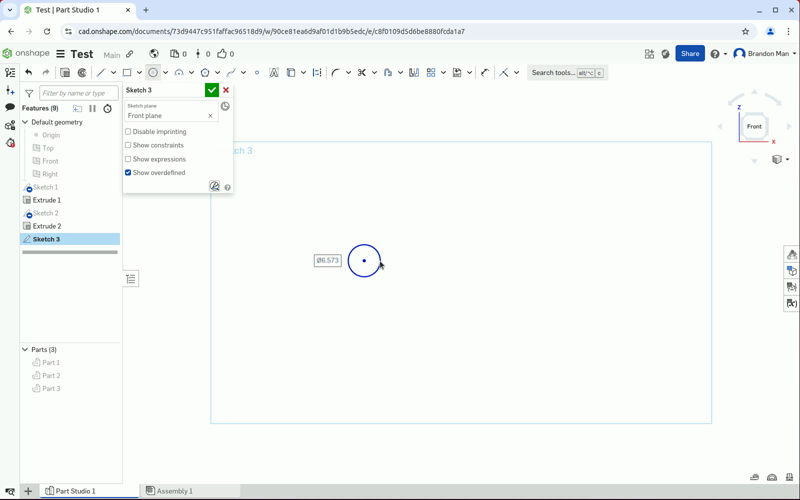
key(c)
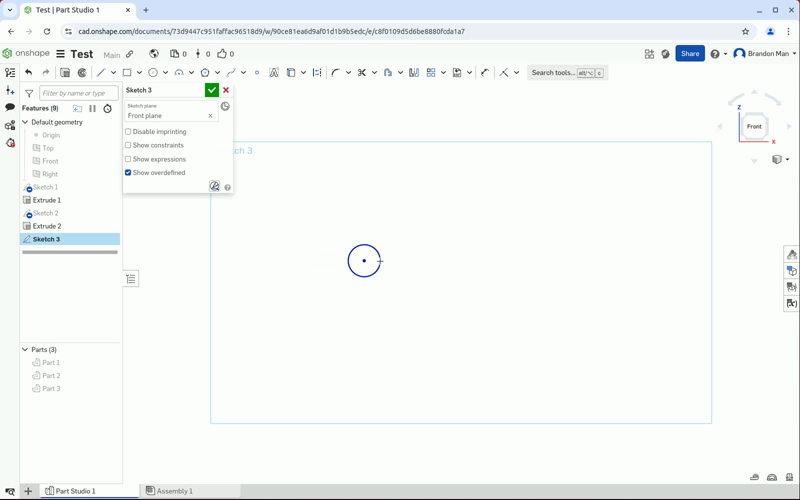
key_down(shift)
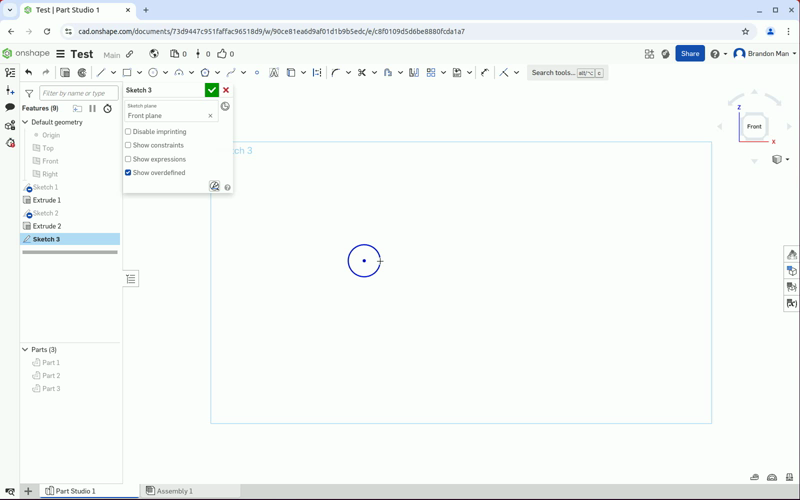
mouse_move(364, 260)
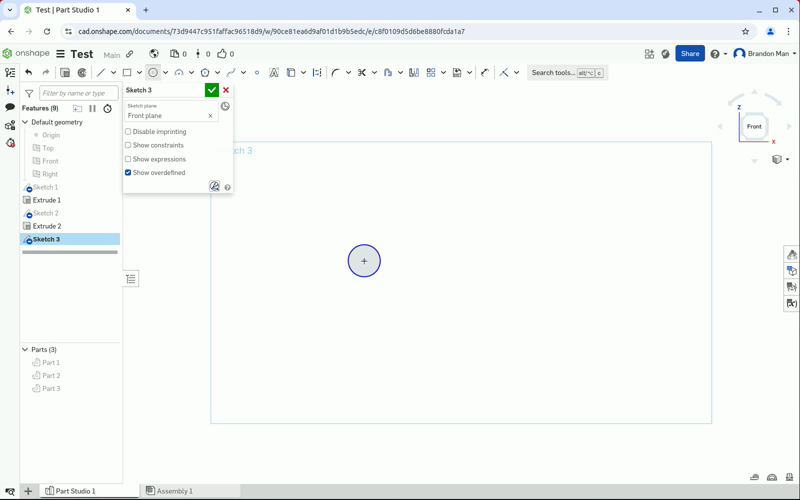
click(364, 260)
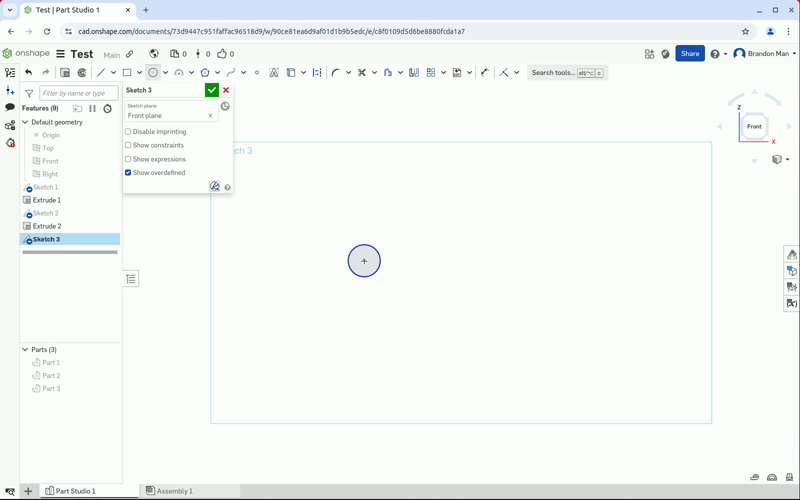
key_up(shift)
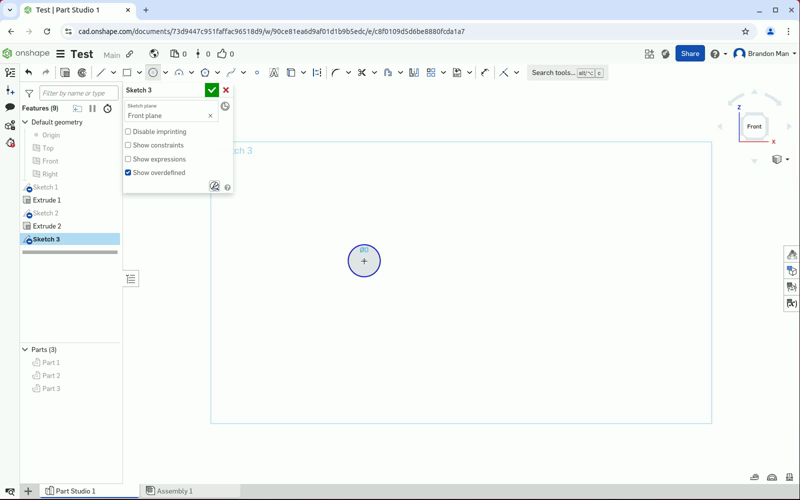
mouse_move(371, 260)
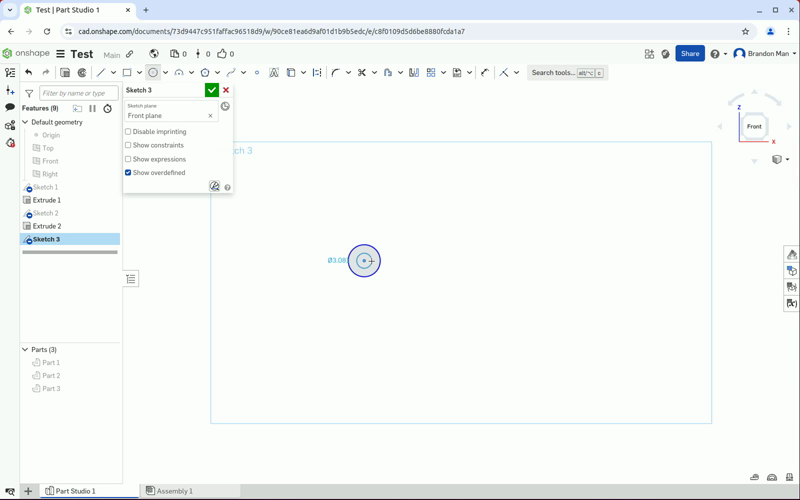
click(371, 260)
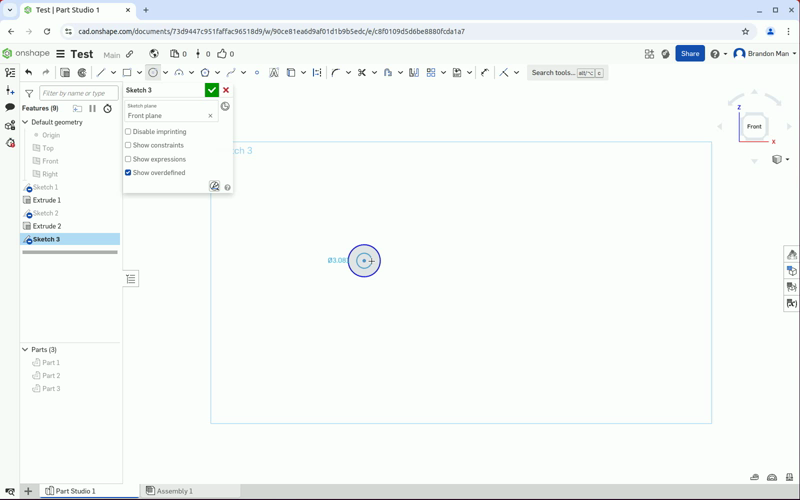
key(esc)
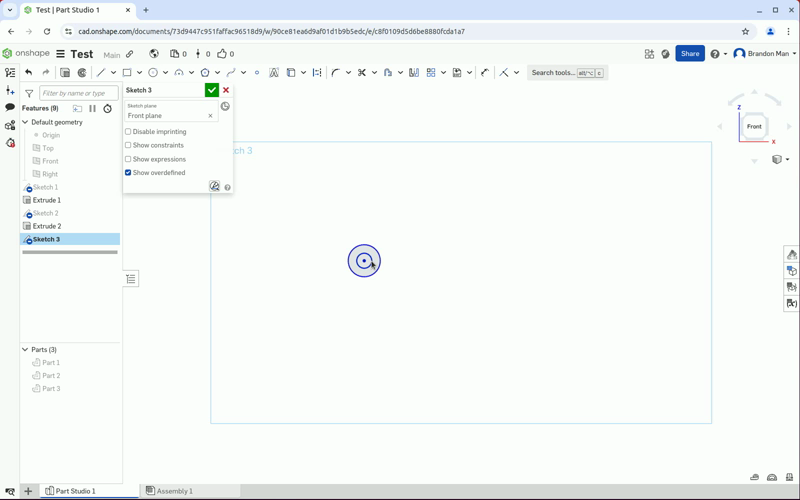
mouse_move(376, 251)
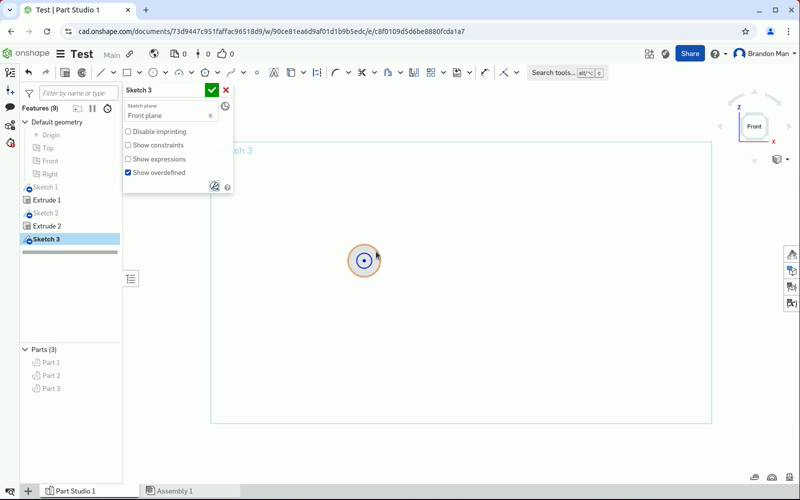
scroll(6)
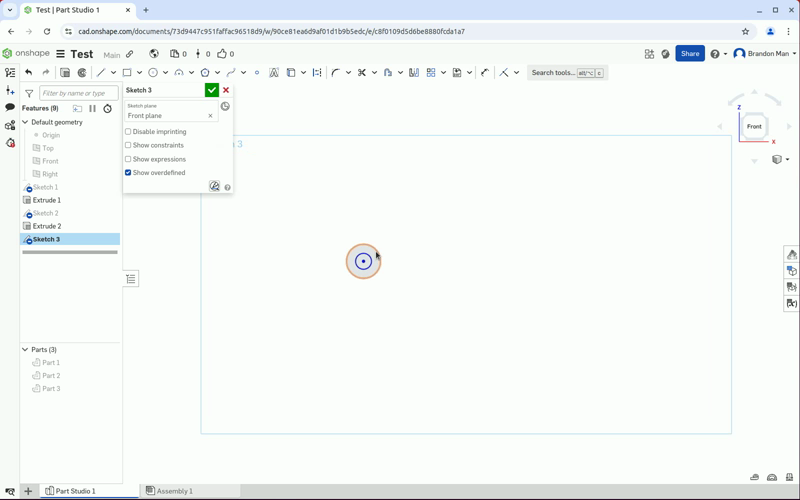
scroll(6)
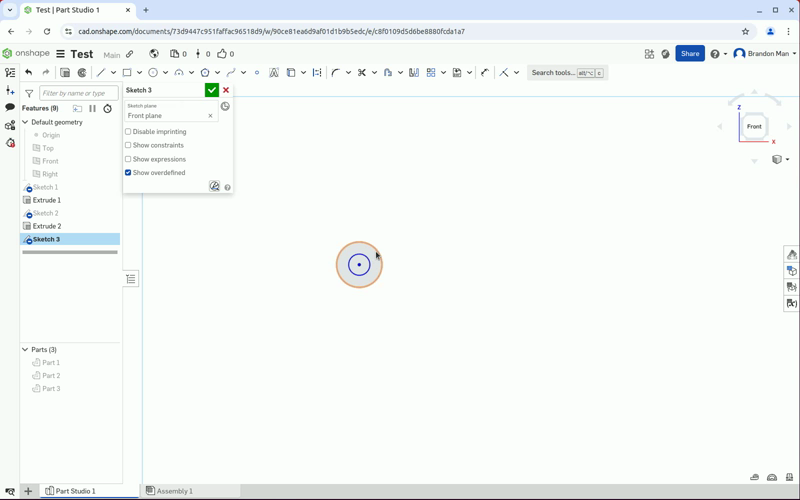
scroll(6)
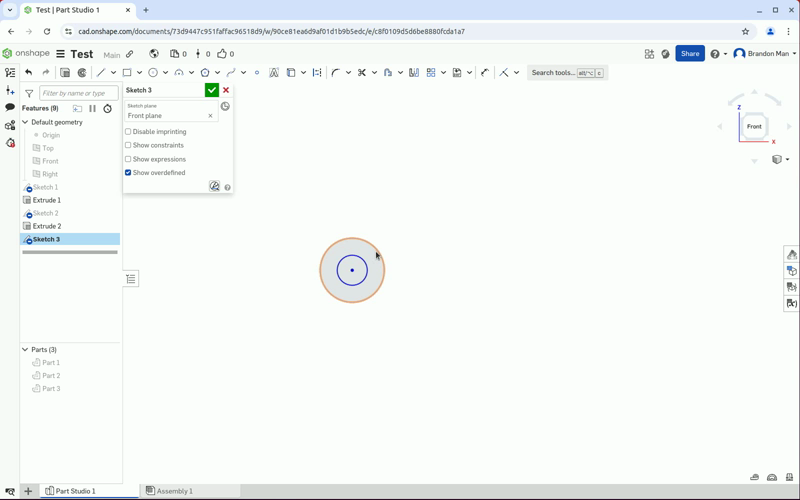
scroll(6)
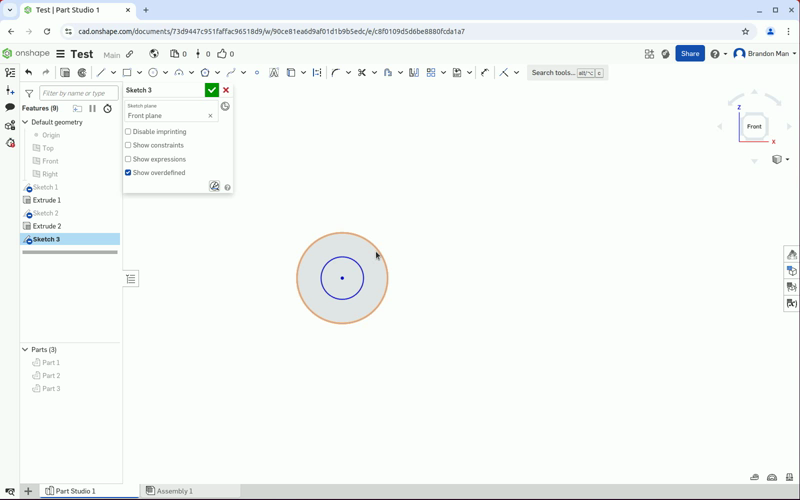
scroll(6)
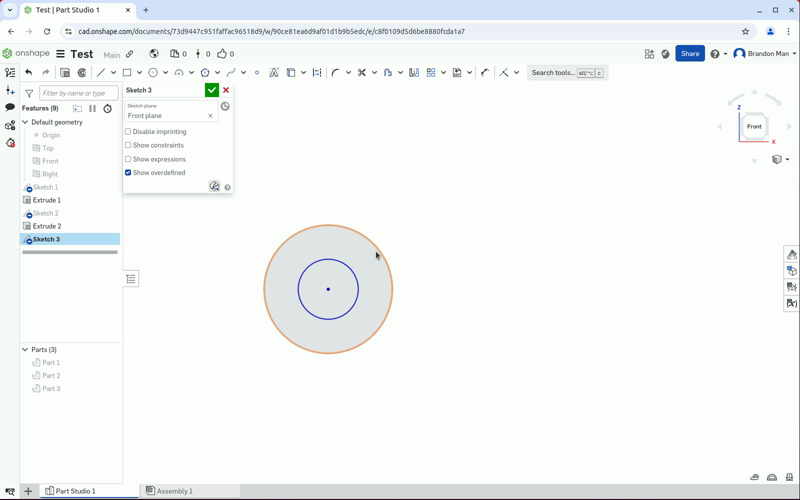
scroll(6)
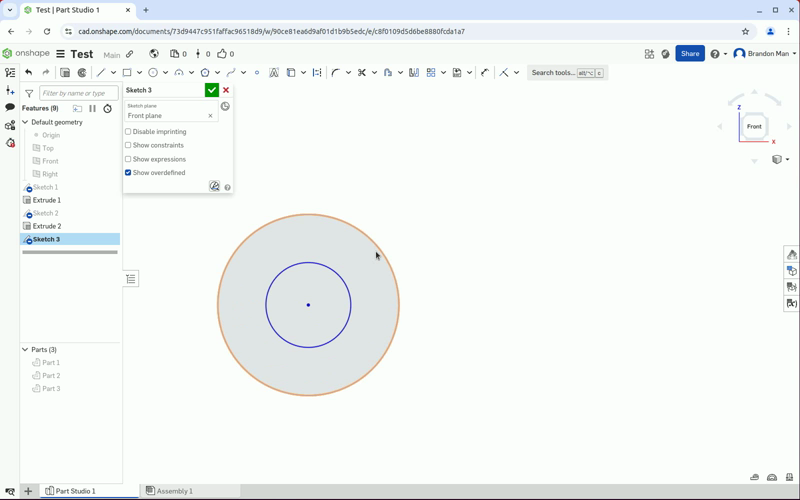
scroll(6)
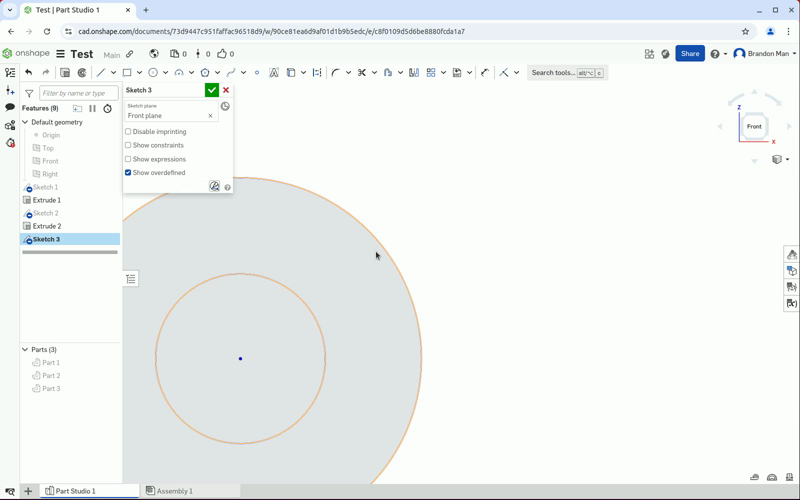
click(376, 251)
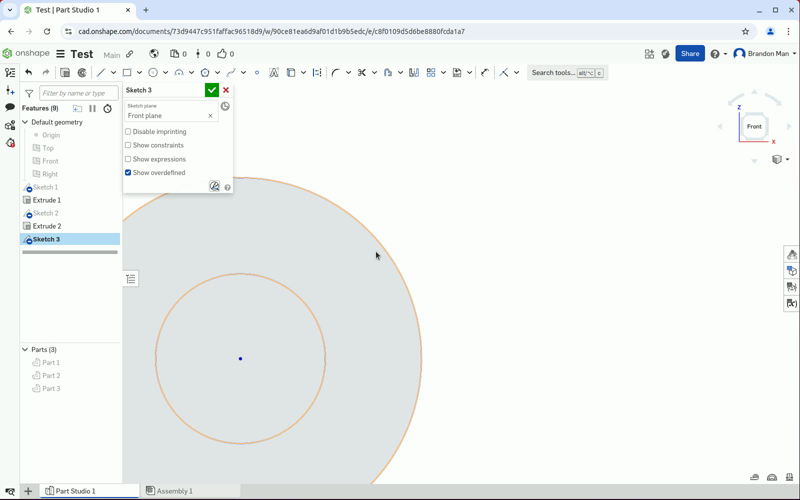
scroll(-6)
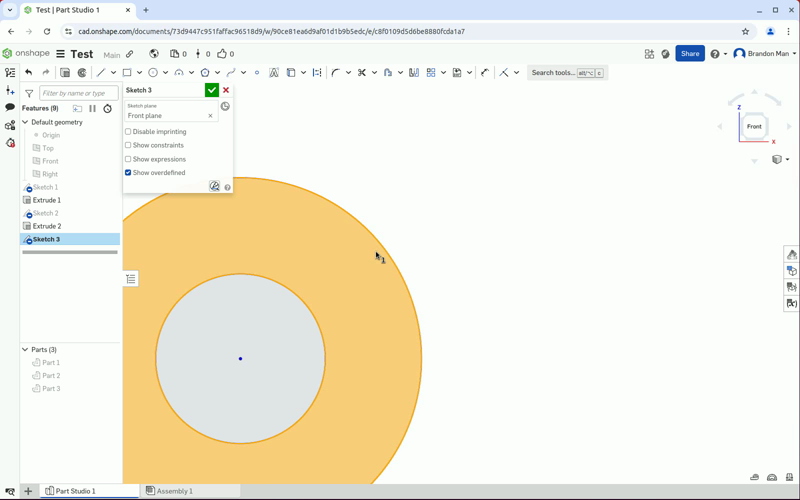
scroll(-6)
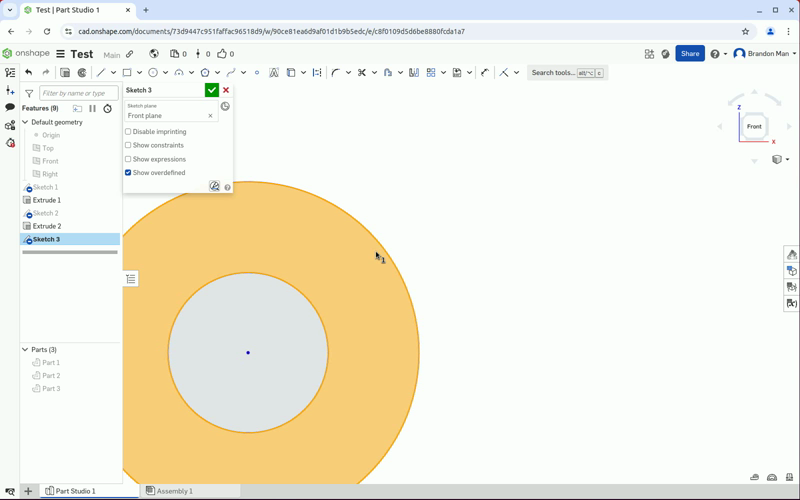
scroll(-6)
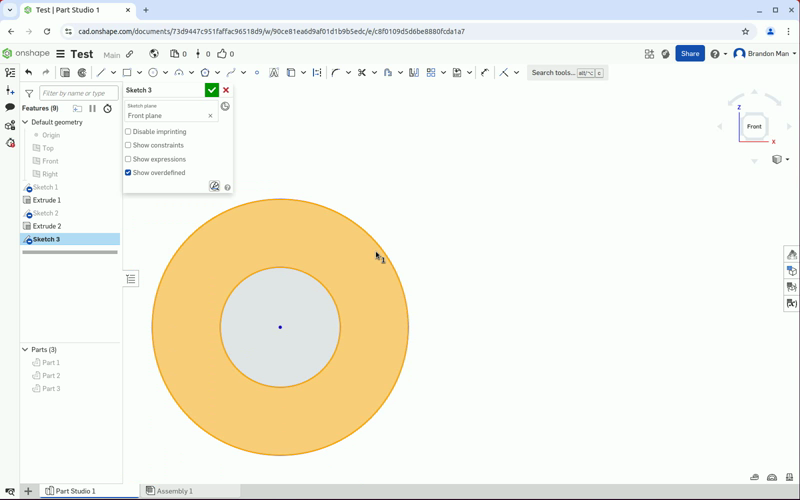
scroll(-6)
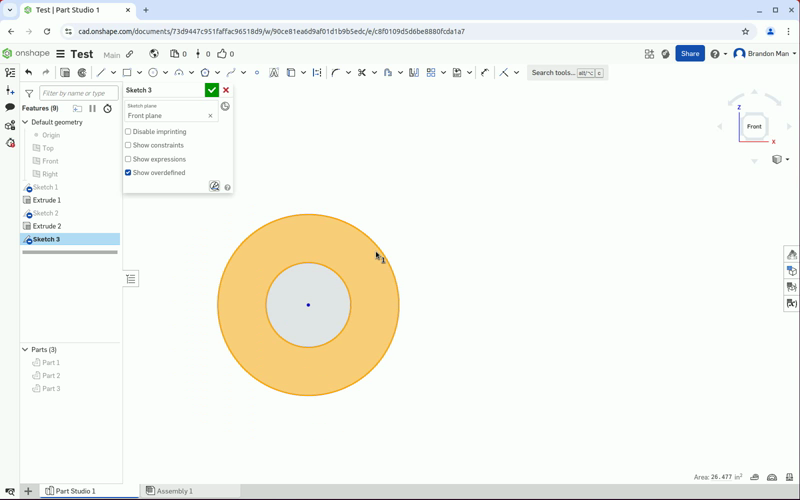
scroll(-6)
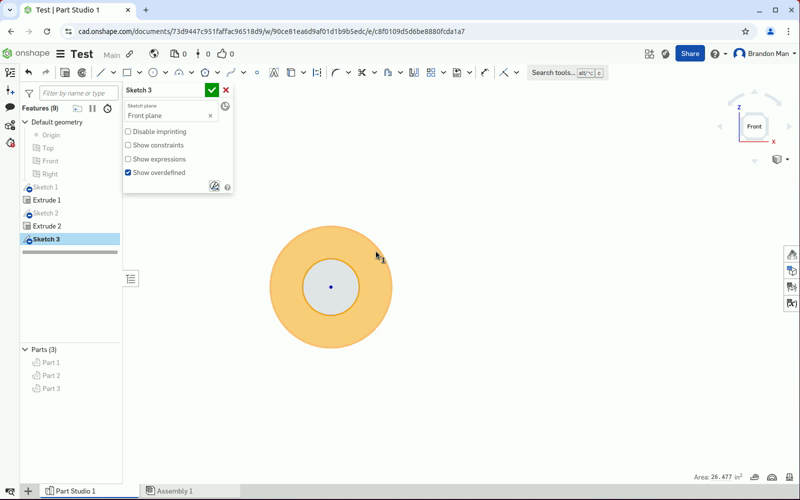
scroll(-6)
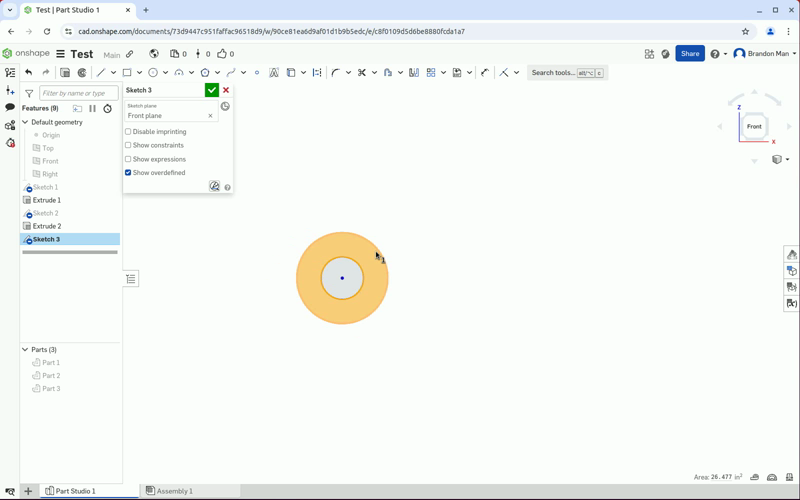
scroll(-6)
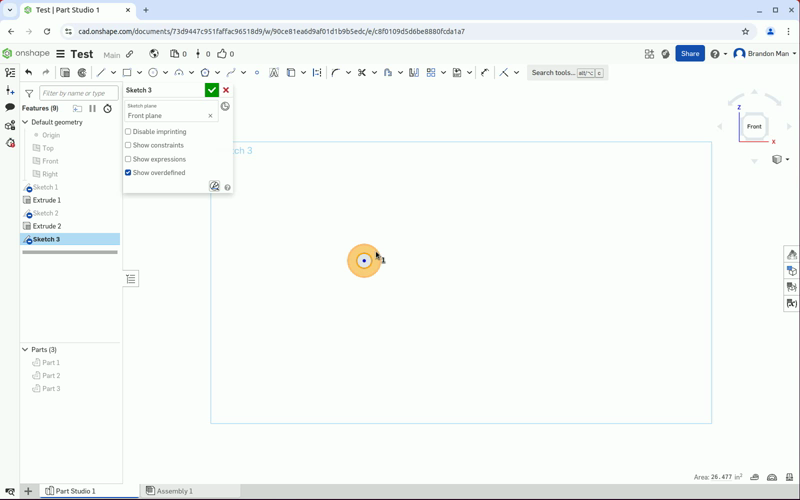
mouse_move(73, 352)
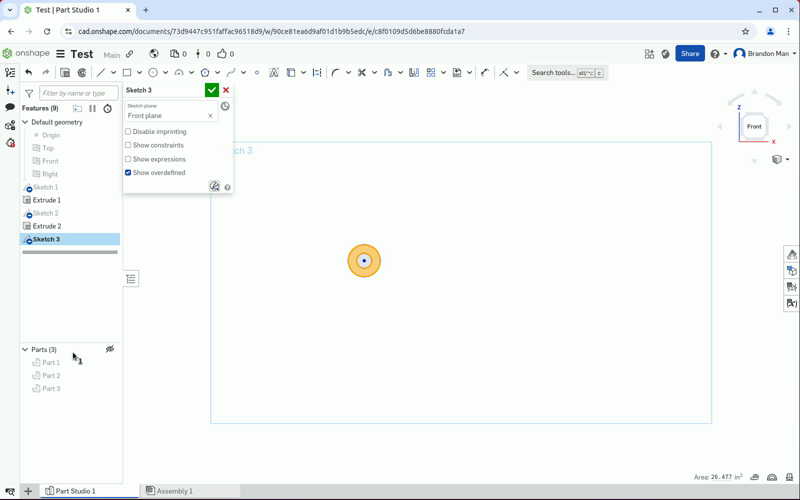
key(shift+y)
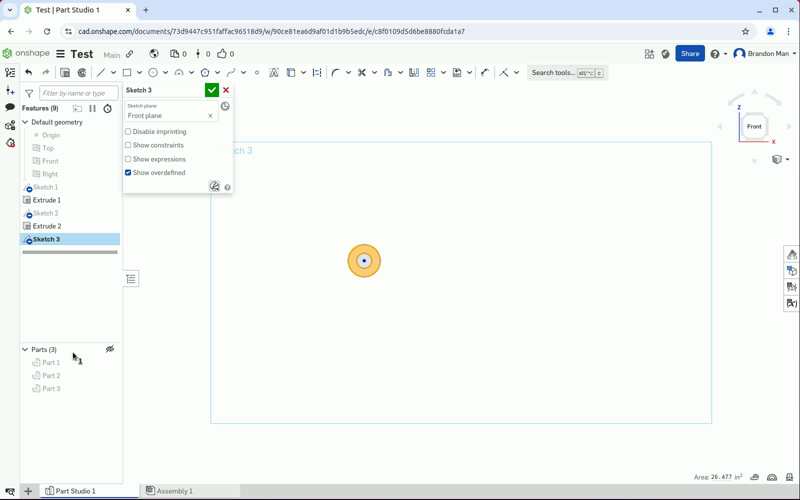
key(shift+e)
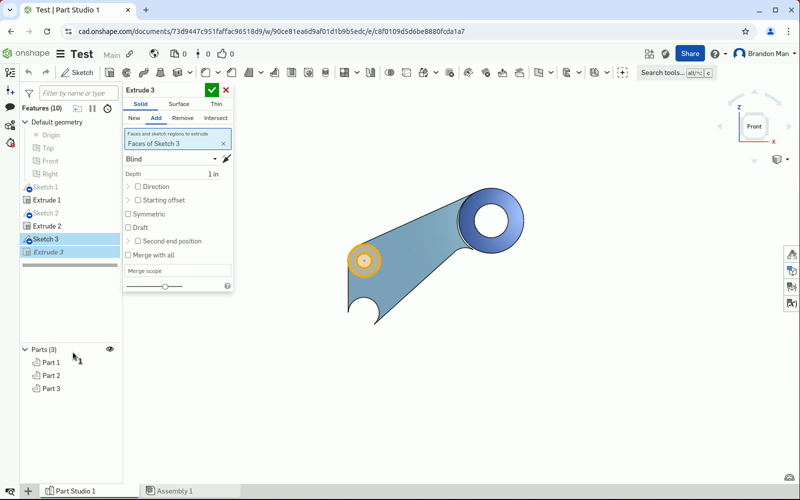
mouse_move(143, 106)
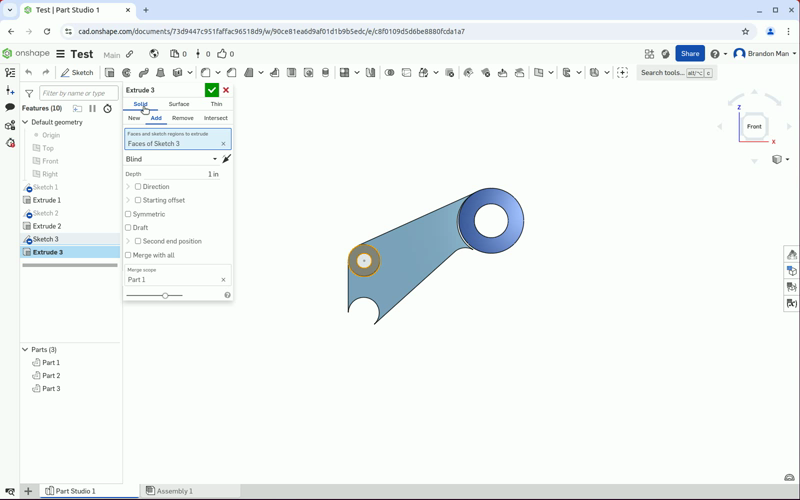
click(143, 106)
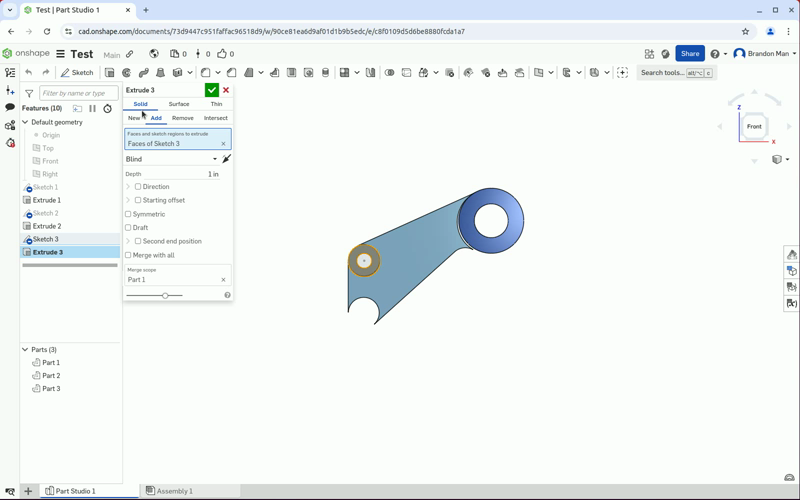
mouse_move(137, 120)
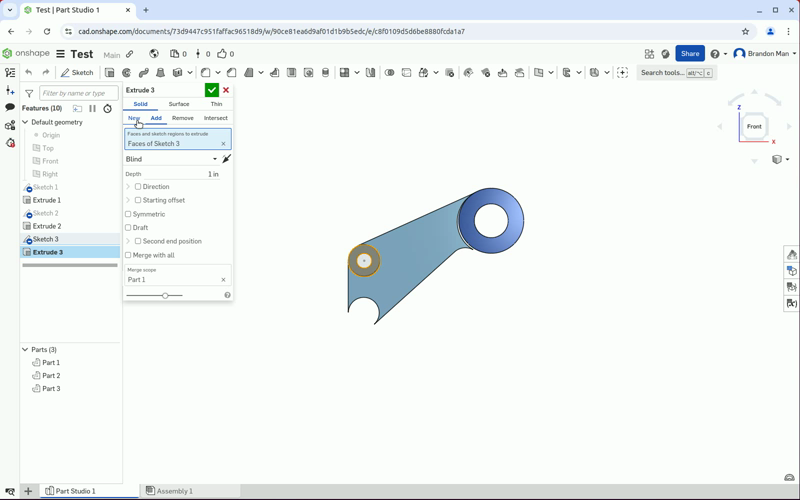
click(137, 120)
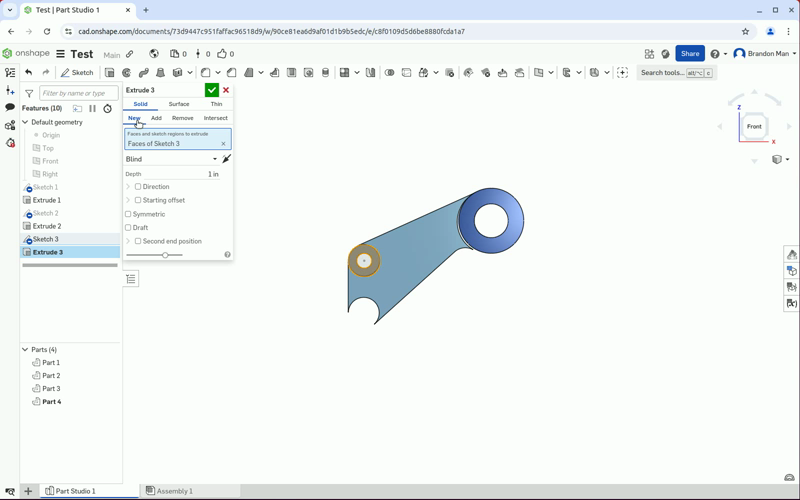
key(tab, 4)
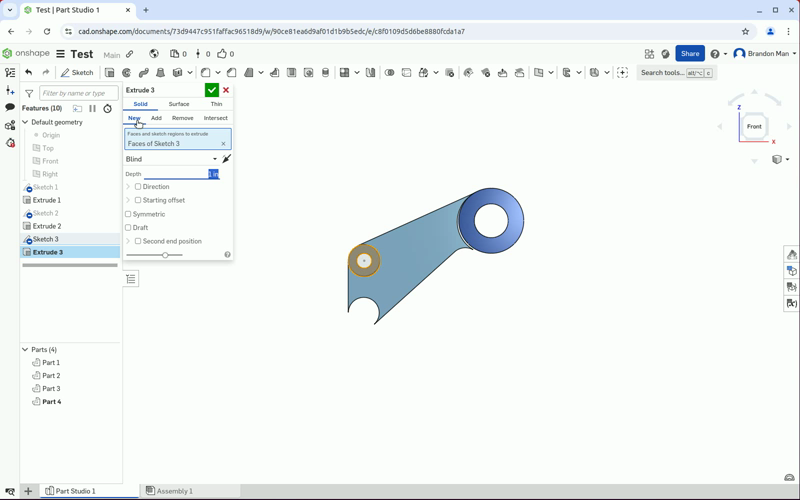
text(6.74)
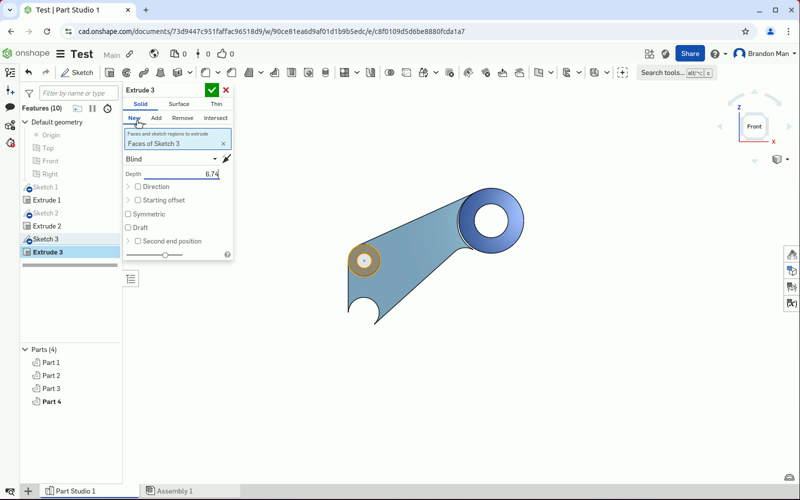
key(tab, 3)
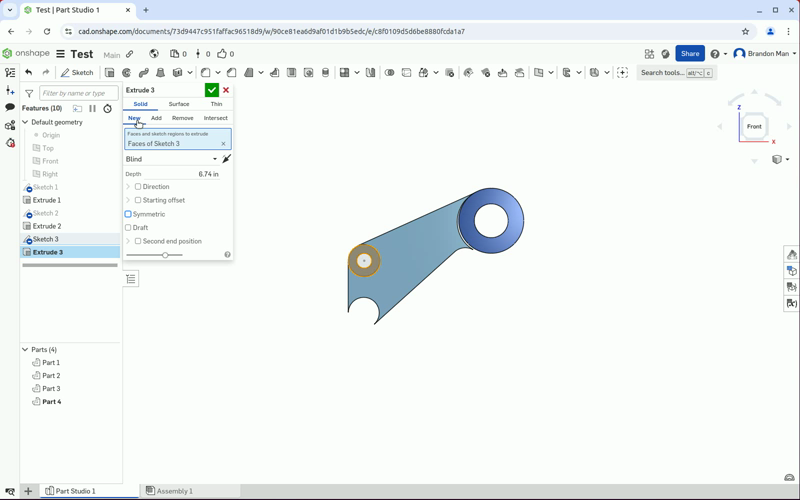
key(space)
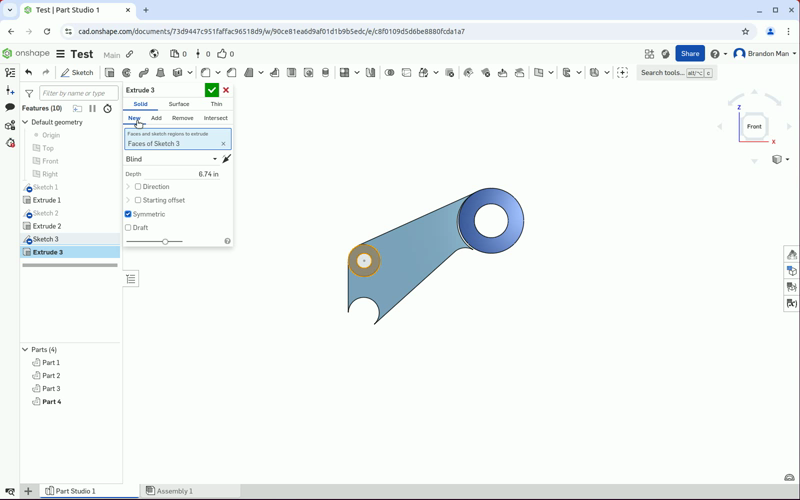
key(enter)
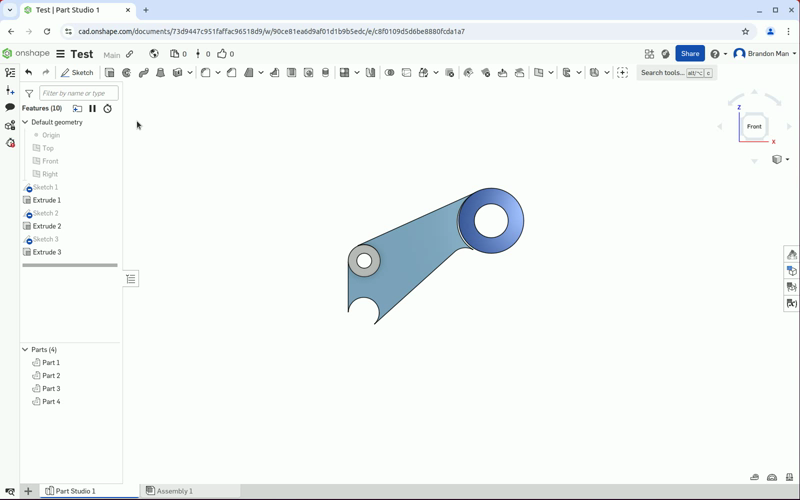
key(shift+h)
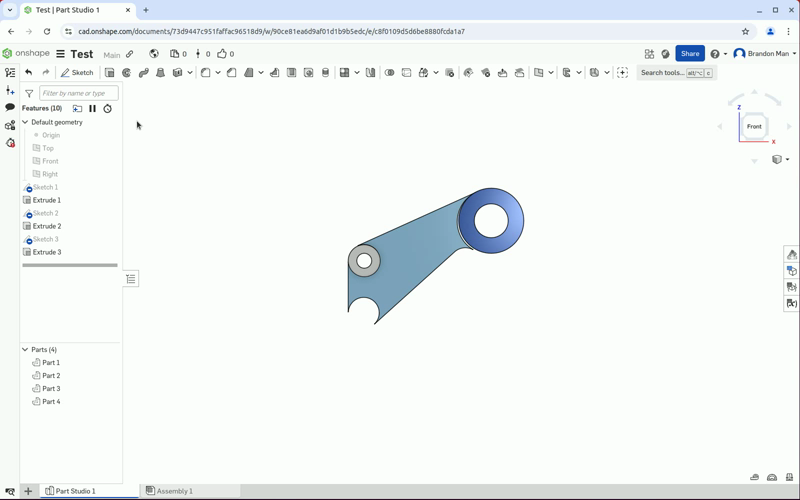
key(shift+h)
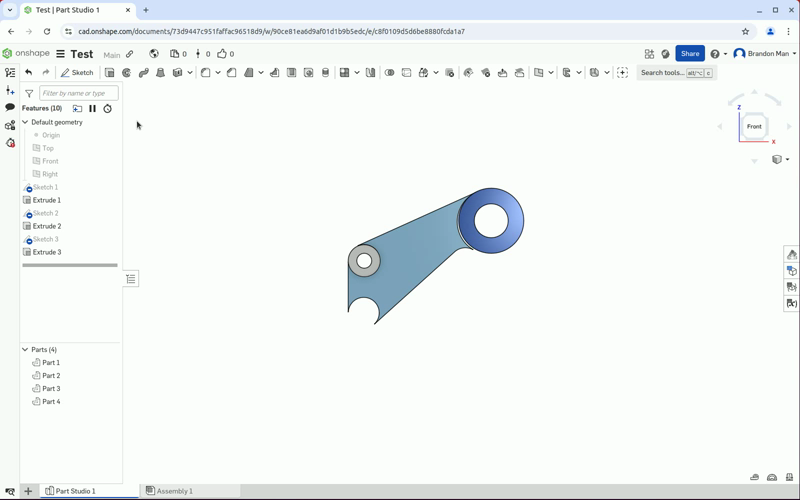
mouse_move(73, 189)
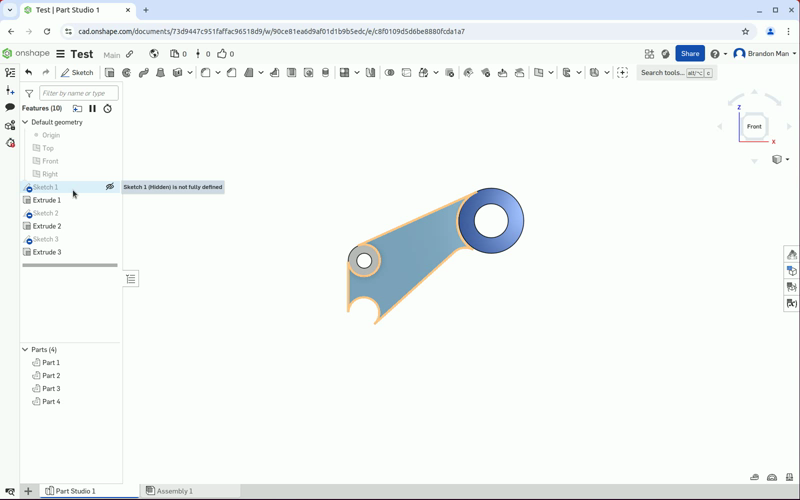
click(73, 189)
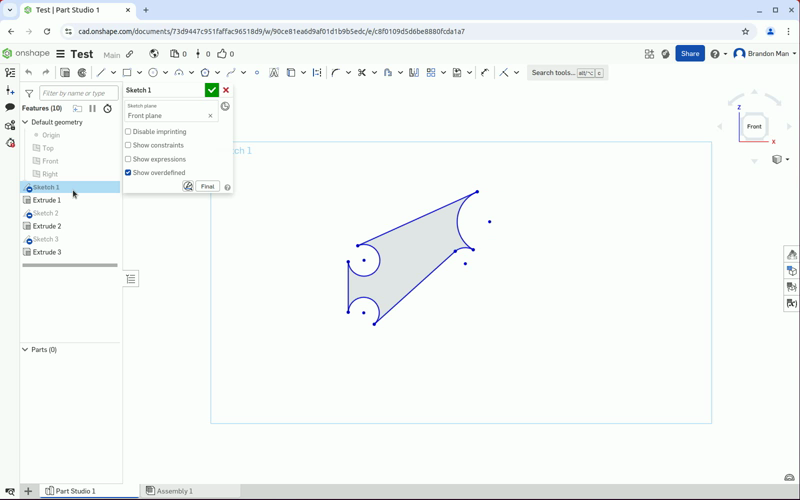
mouse_move(229, 92)
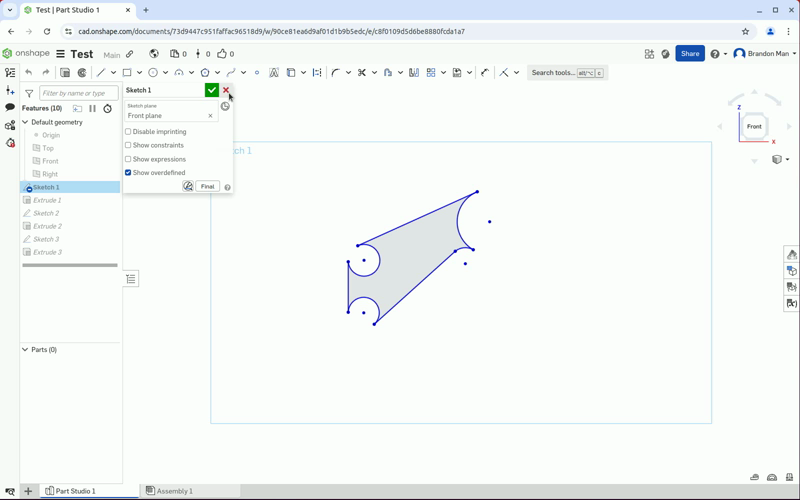
click(229, 92)
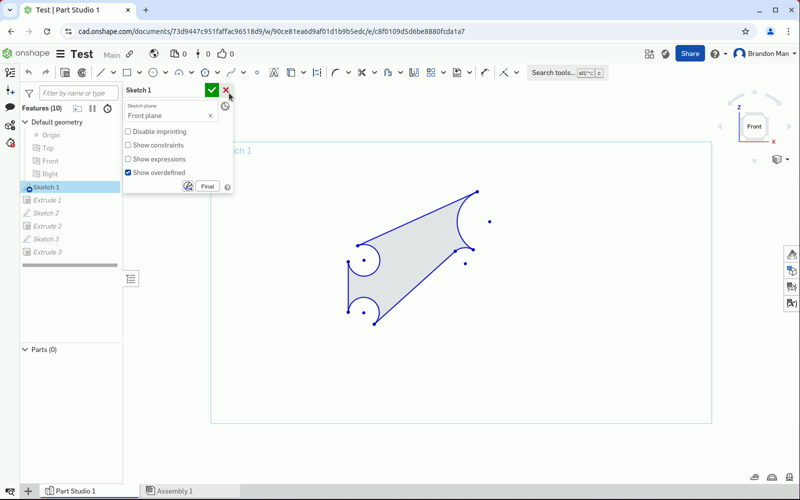
key(shift+s)
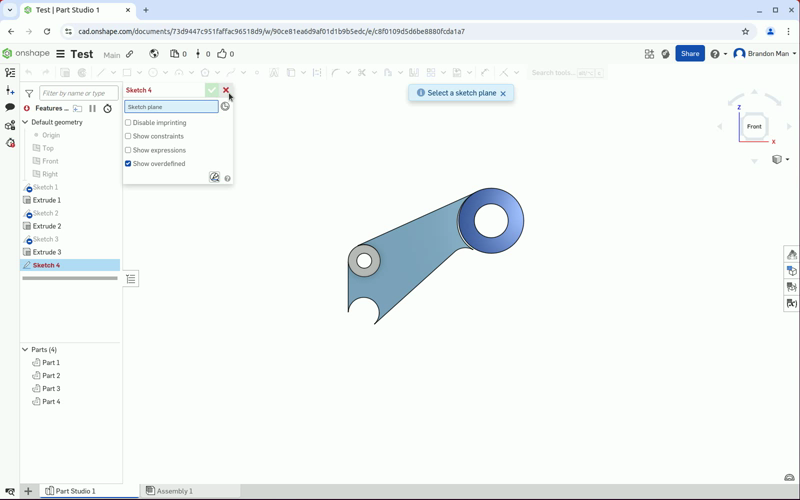
mouse_move(73, 163)
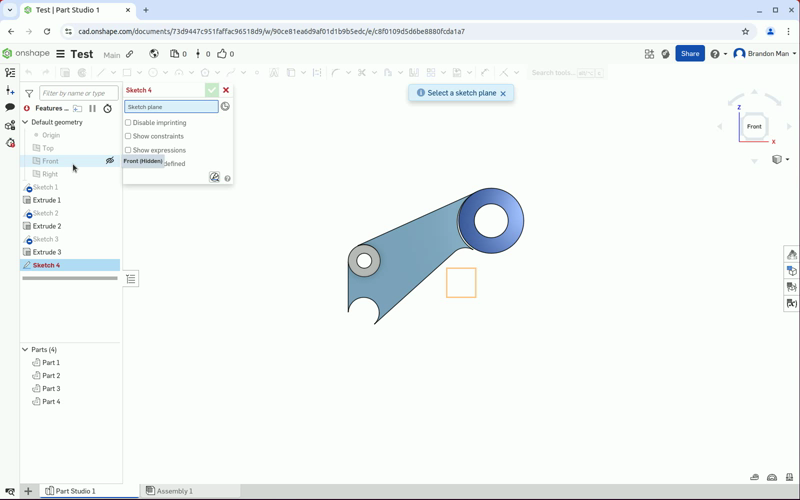
click(73, 163)
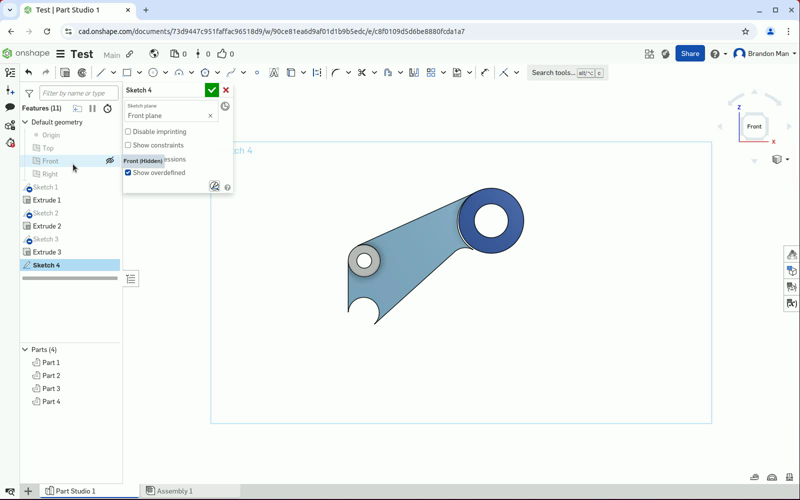
mouse_move(73, 352)
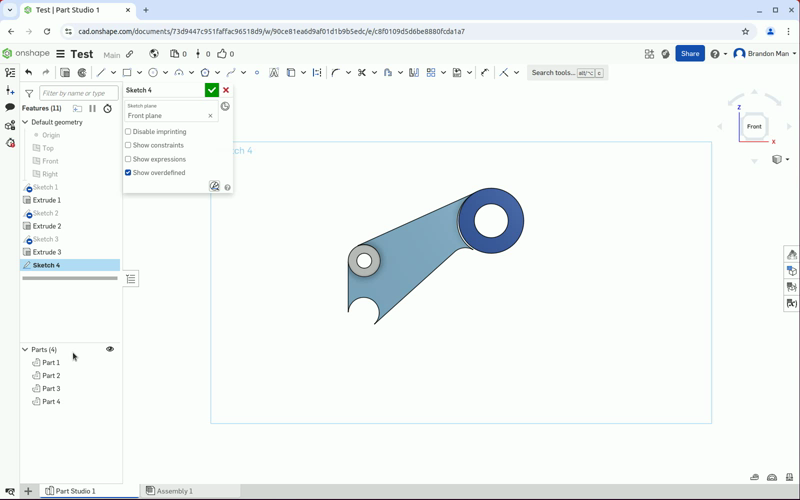
key(y)
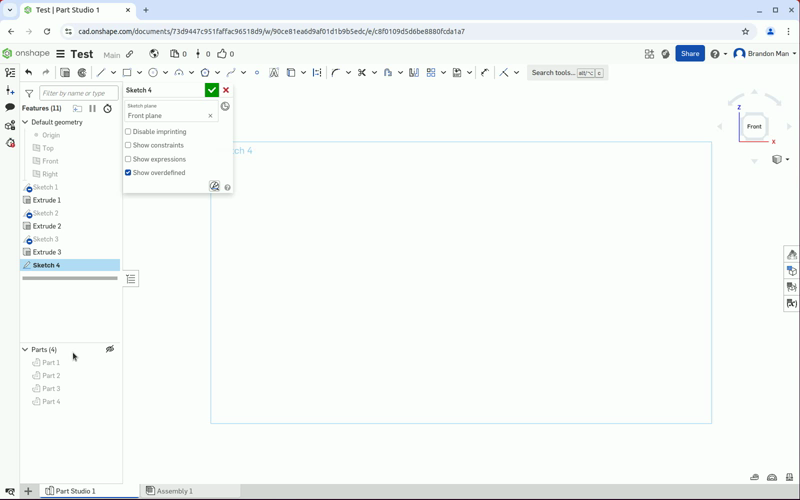
key(c)
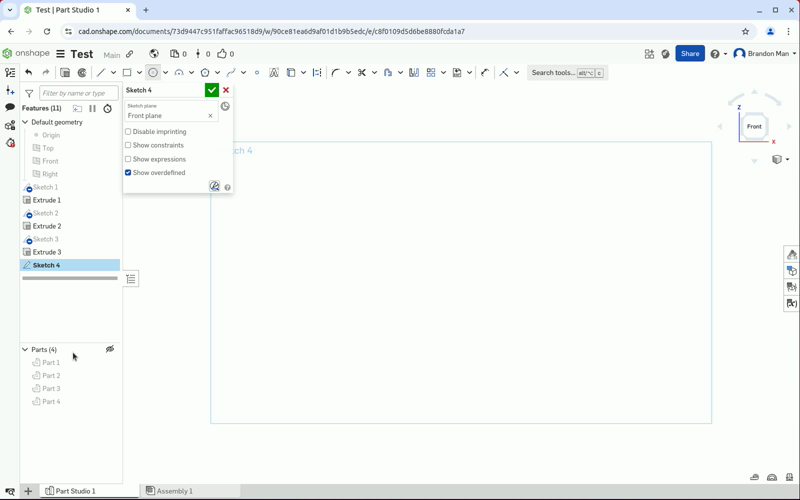
key_down(shift)
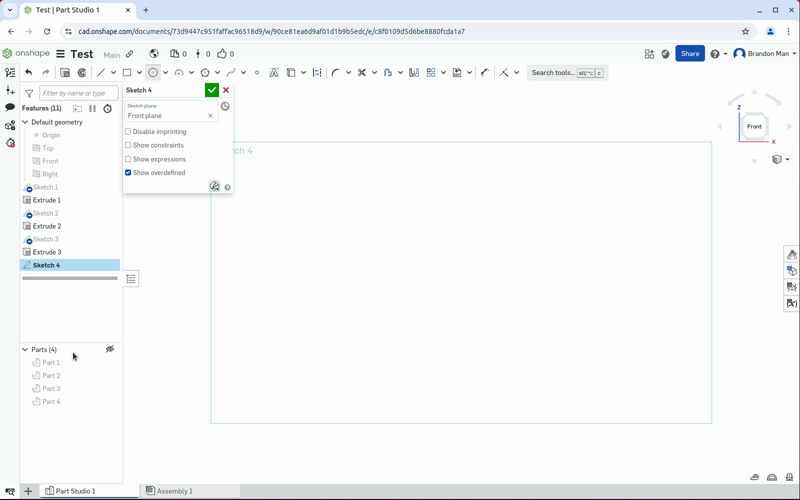
mouse_move(364, 312)
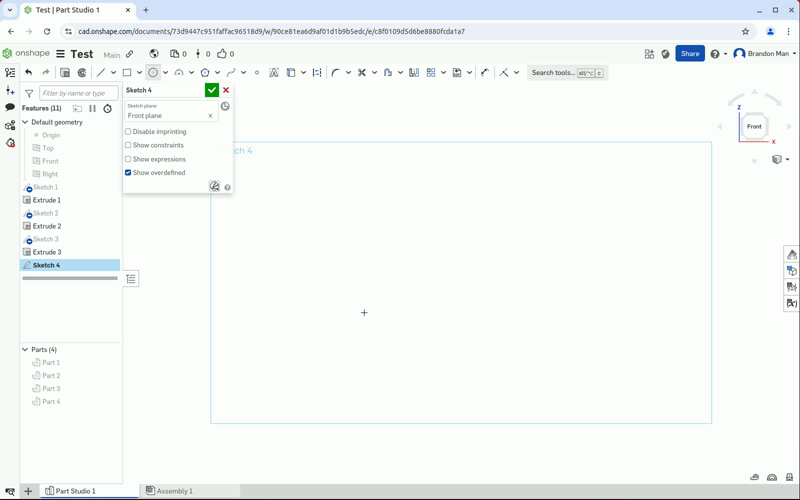
click(364, 312)
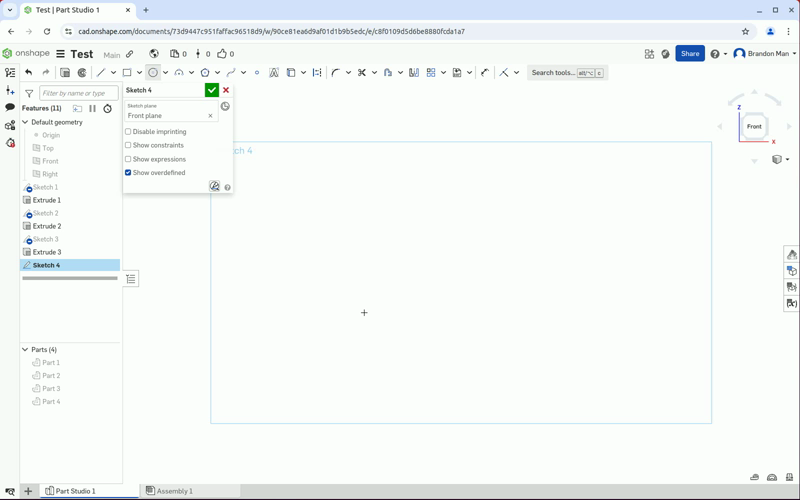
key_up(shift)
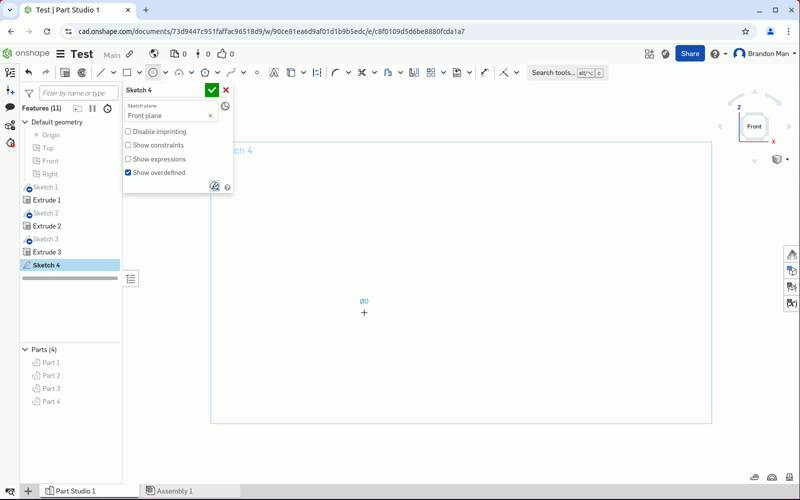
mouse_move(380, 312)
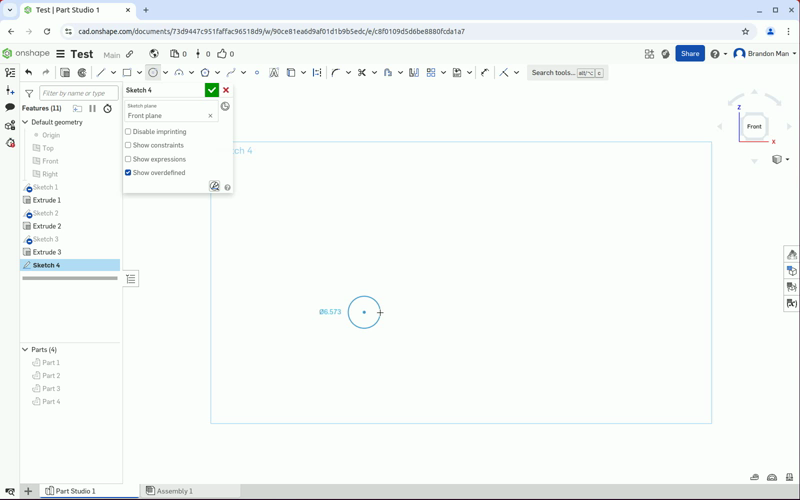
click(380, 312)
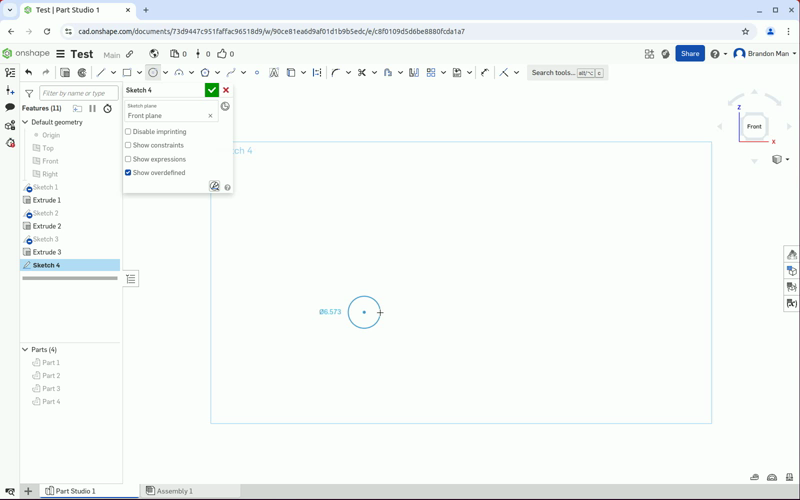
key(esc)
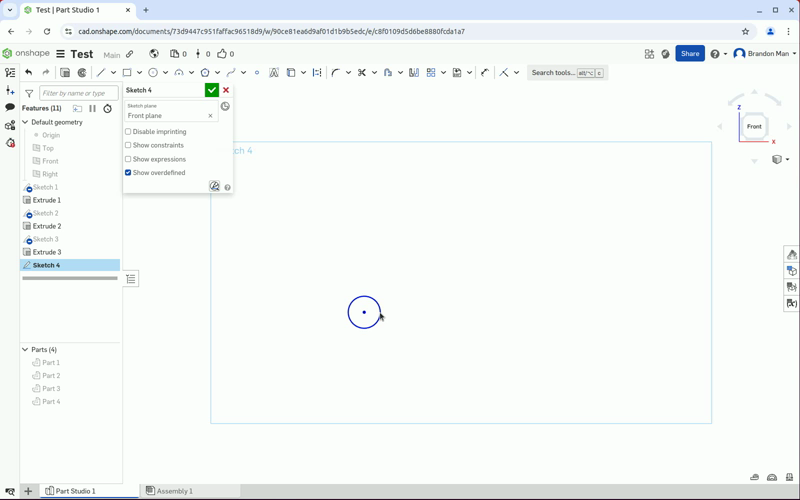
key(c)
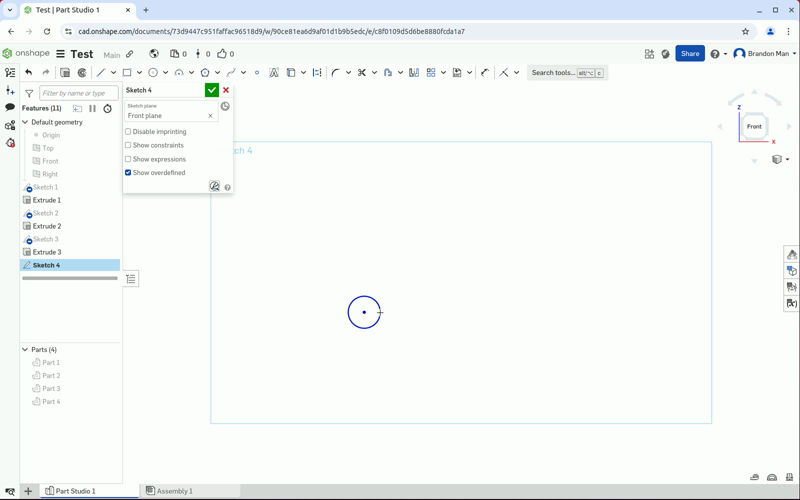
key_down(shift)
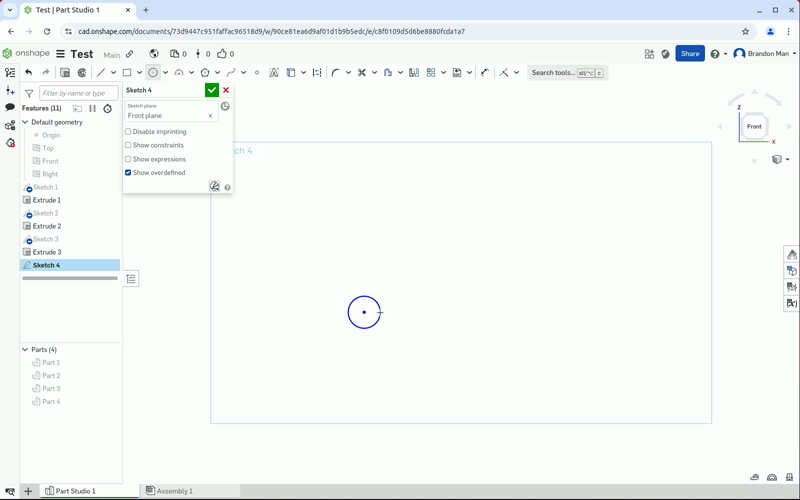
mouse_move(364, 312)
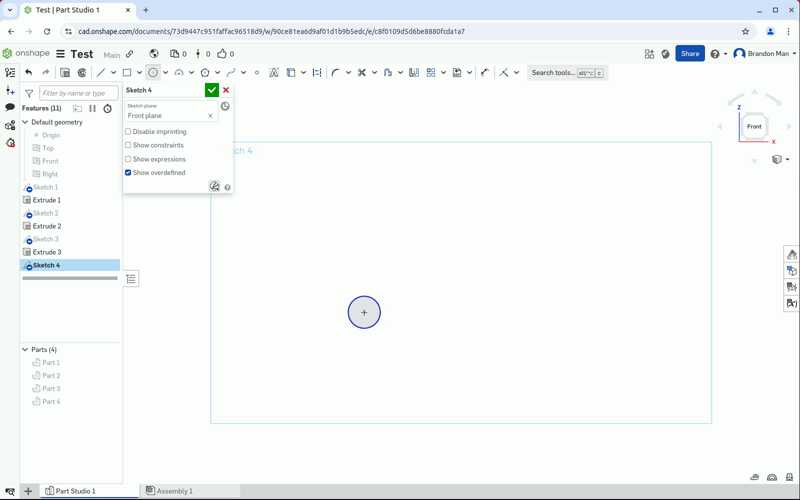
click(364, 312)
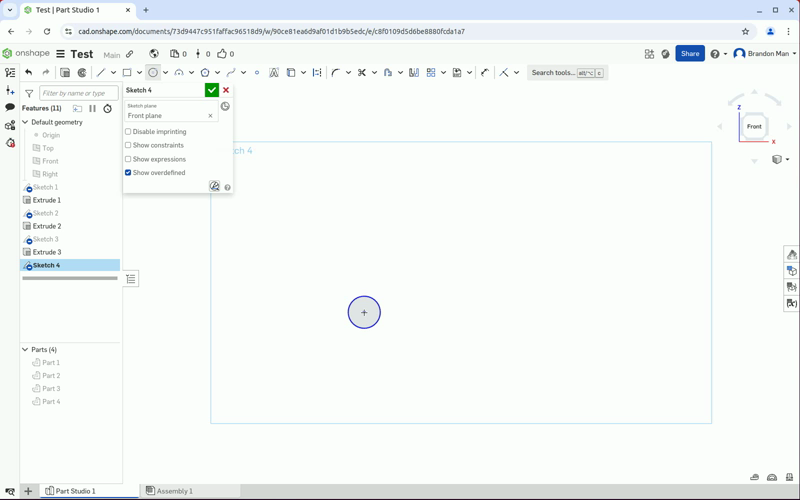
key_up(shift)
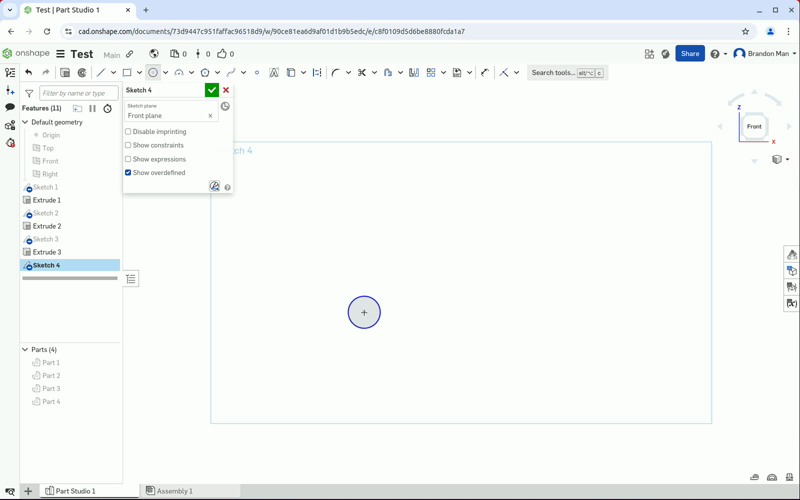
mouse_move(371, 312)
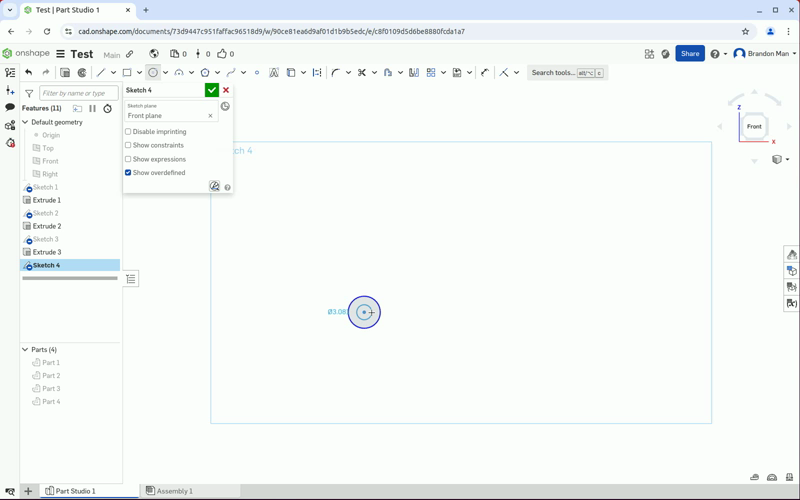
click(371, 312)
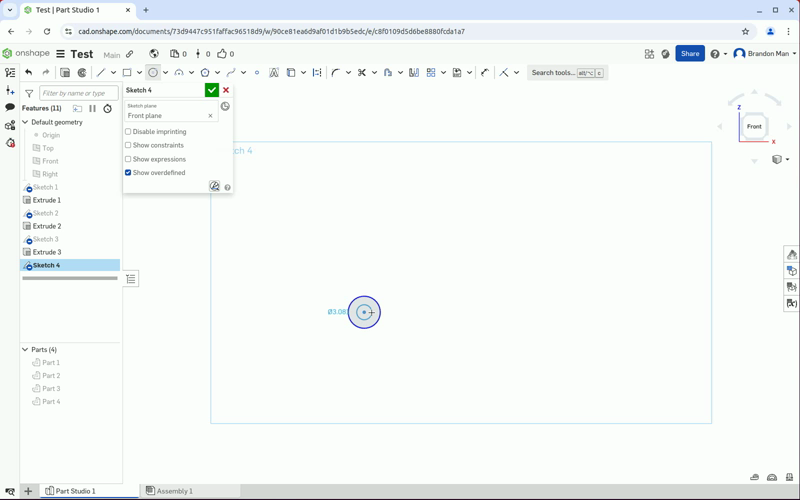
key(esc)
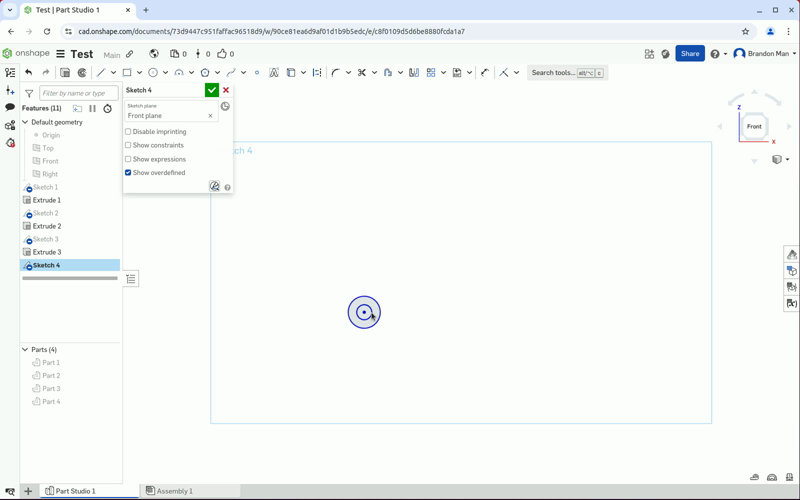
mouse_move(357, 306)
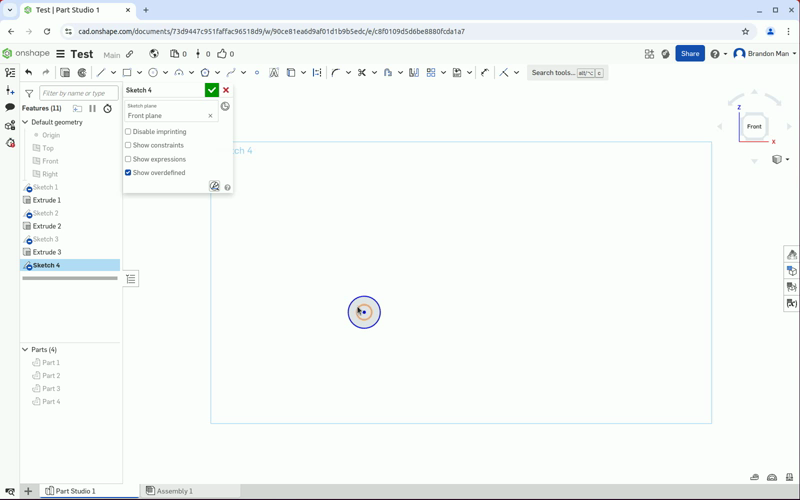
scroll(6)
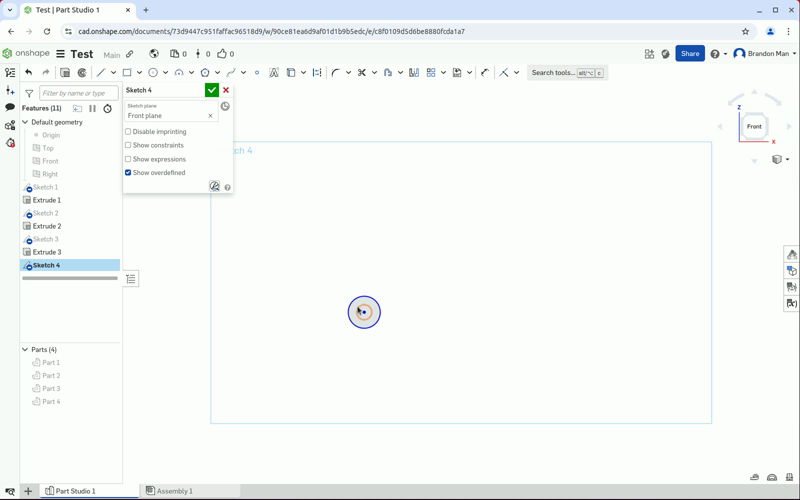
scroll(6)
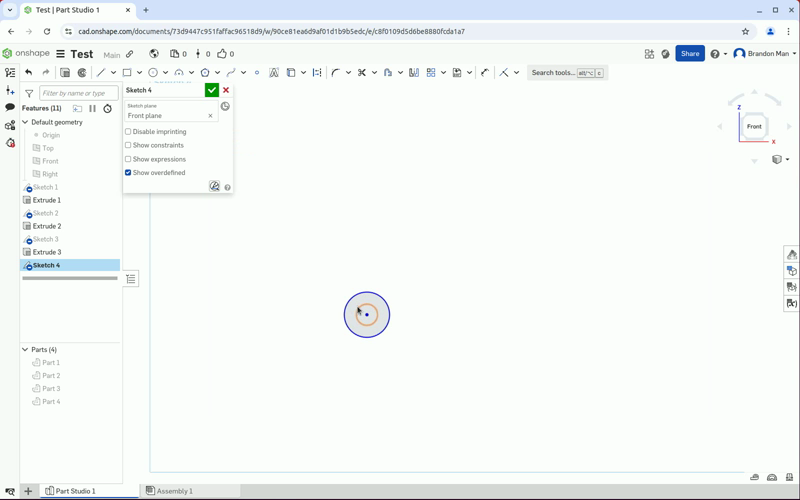
scroll(6)
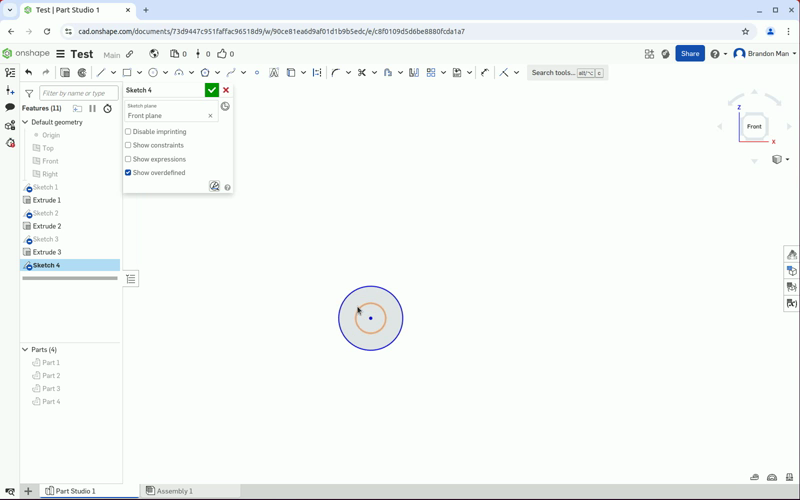
scroll(6)
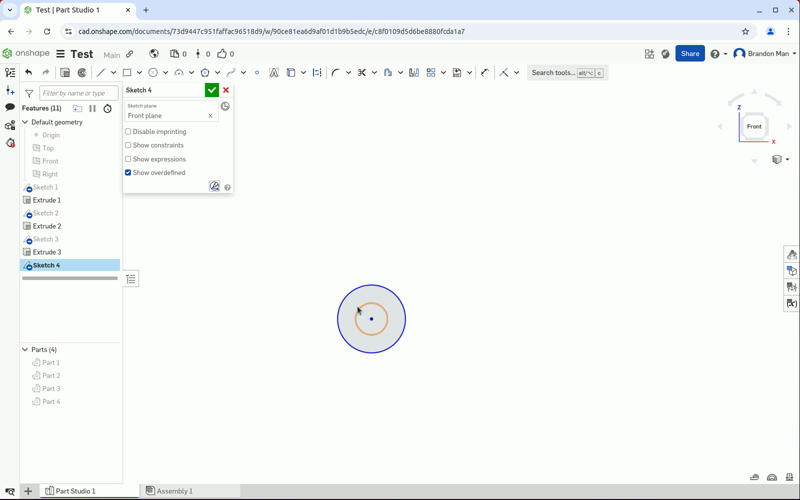
scroll(6)
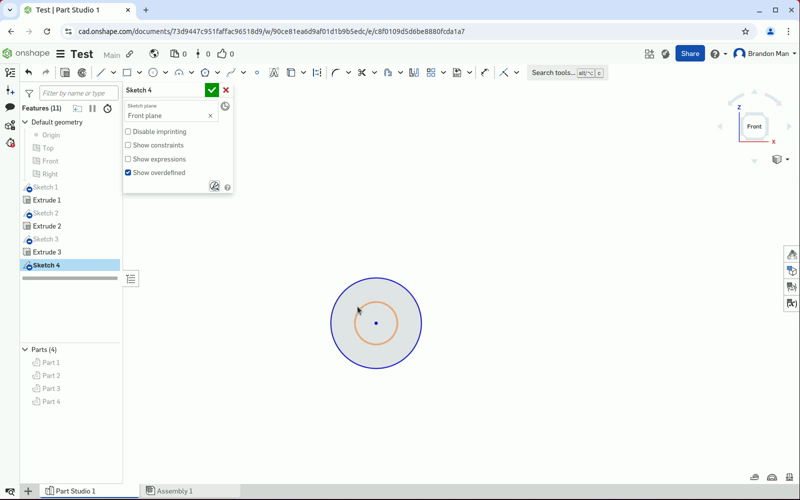
scroll(6)
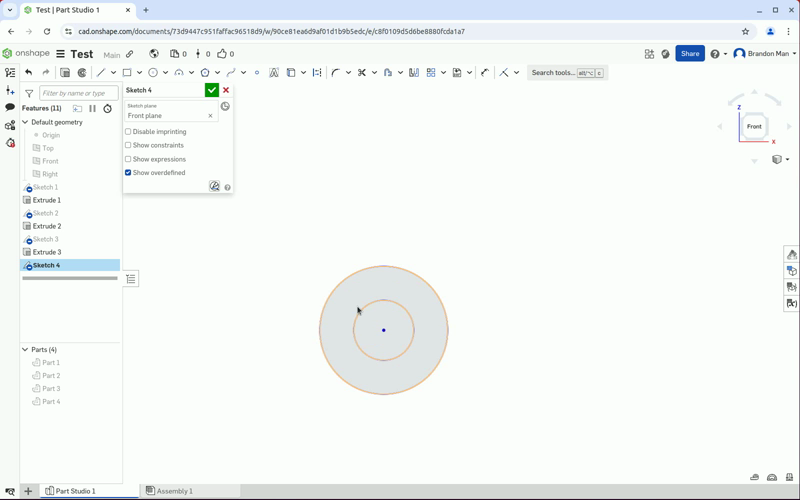
scroll(6)
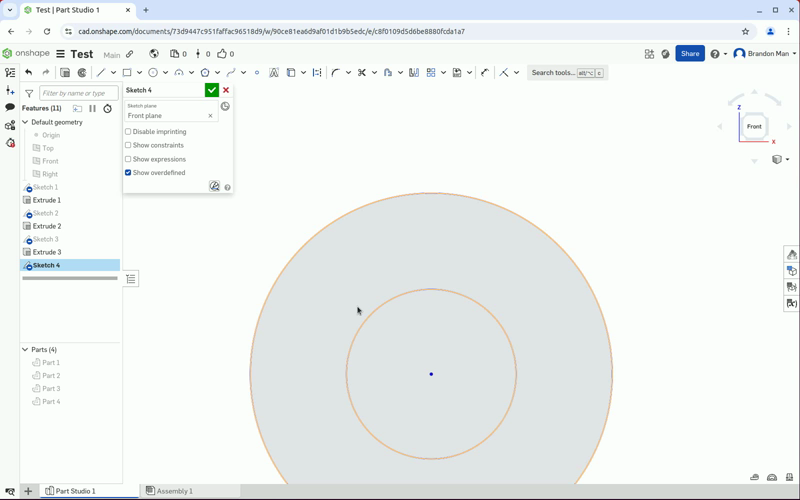
click(357, 306)
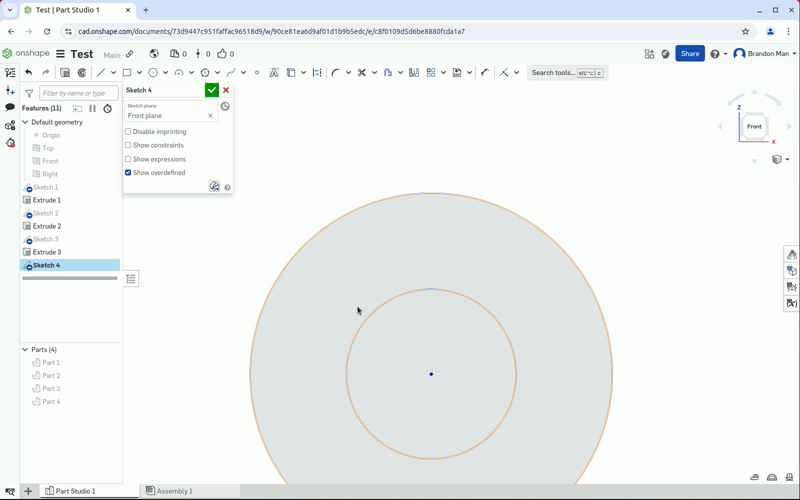
scroll(-6)
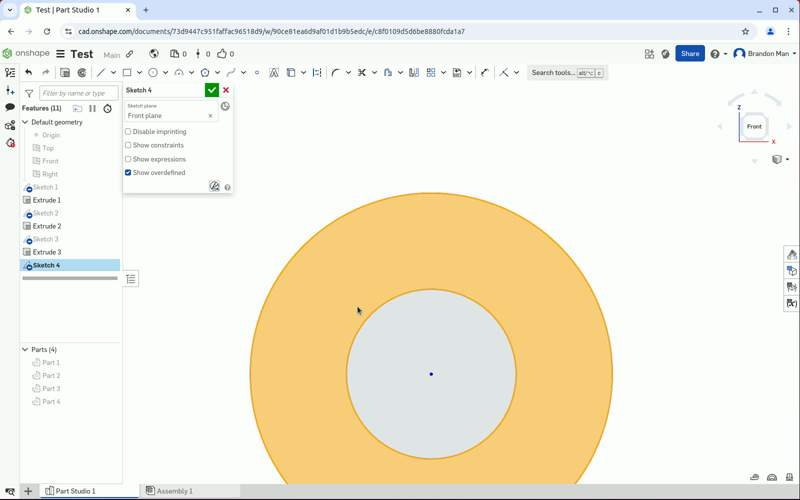
scroll(-6)
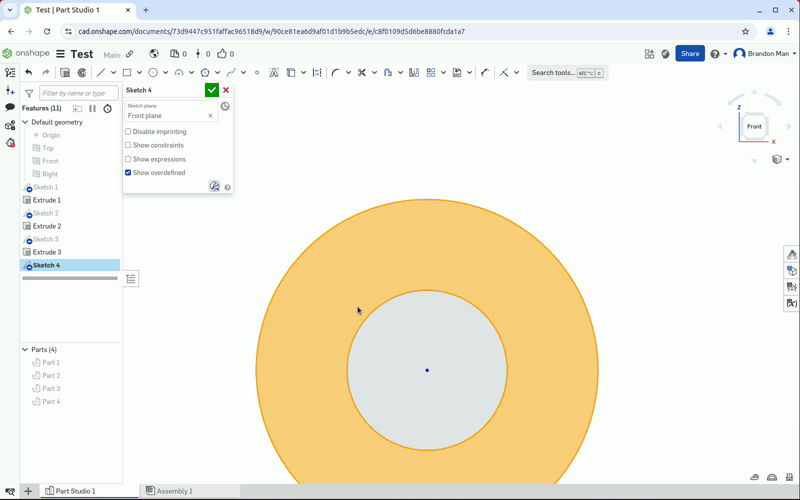
scroll(-6)
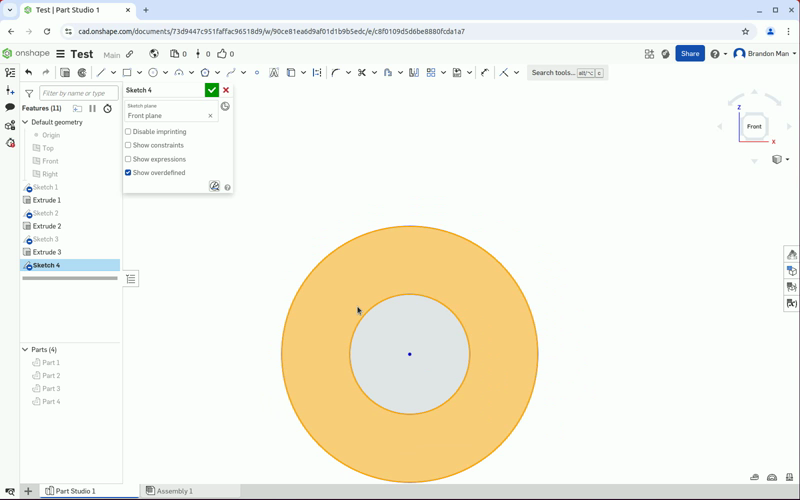
scroll(-6)
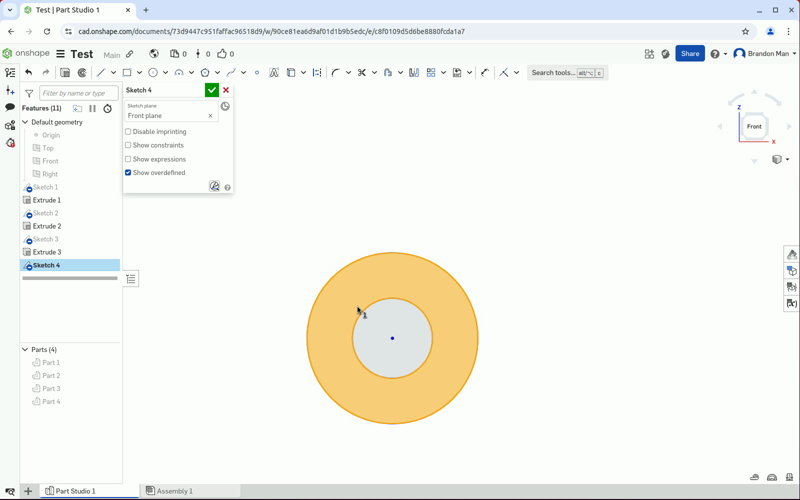
scroll(-6)
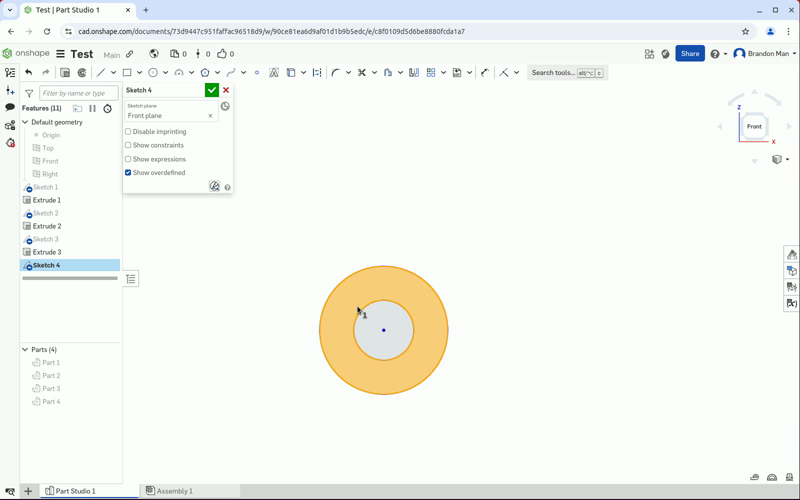
scroll(-6)
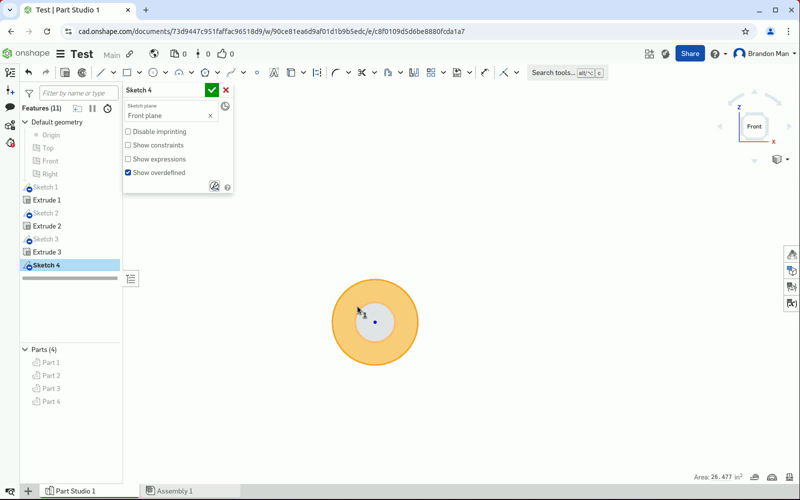
scroll(-6)
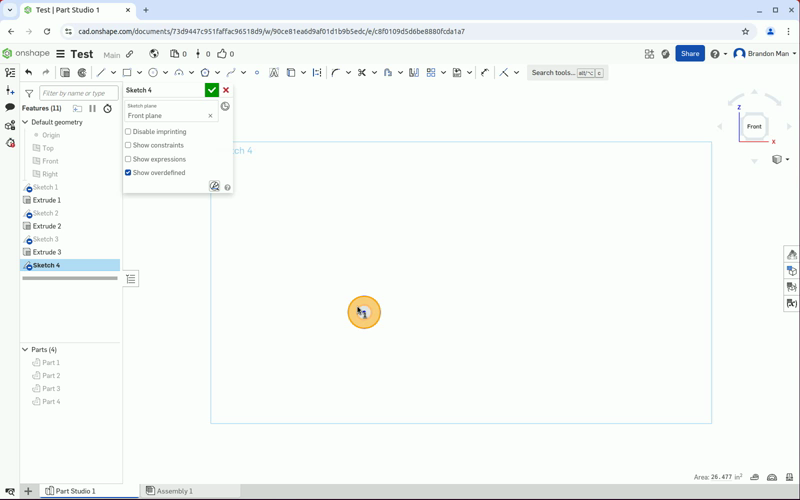
mouse_move(73, 352)
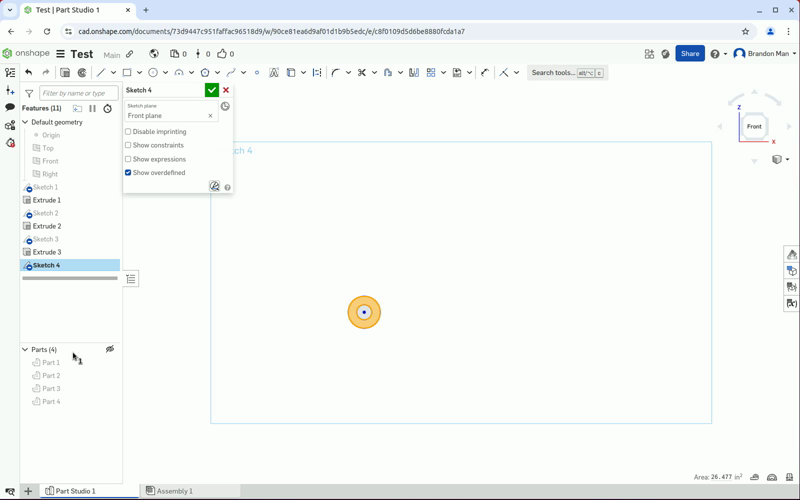
key(shift+y)
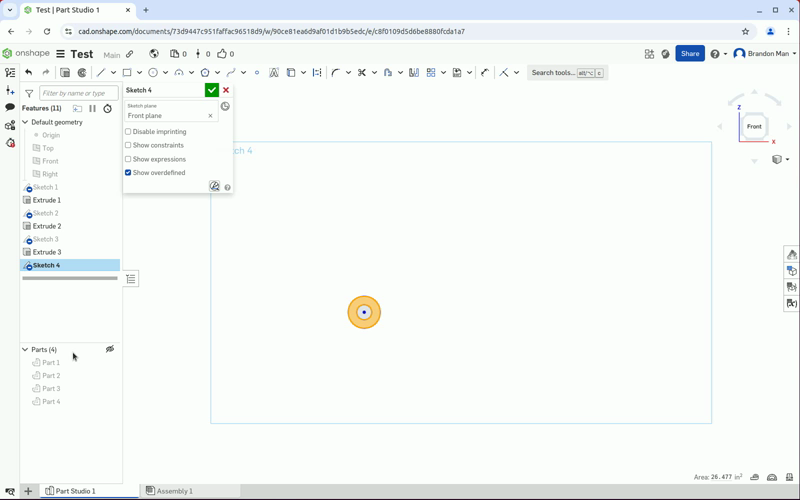
key(shift+e)
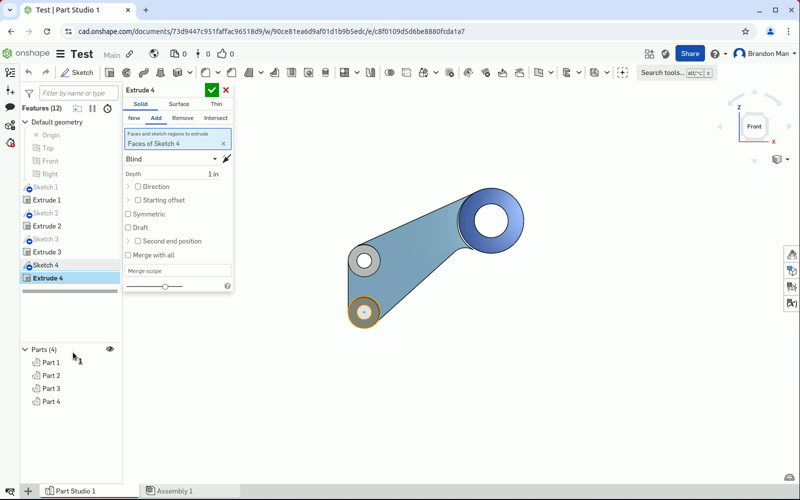
mouse_move(143, 106)
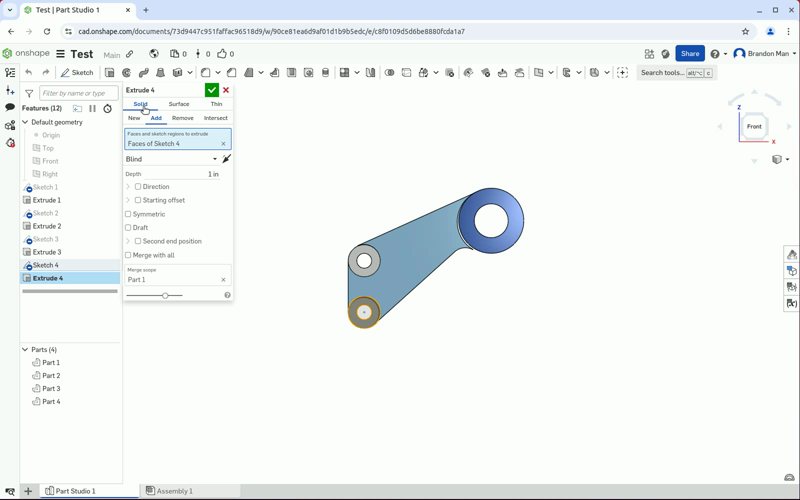
click(143, 106)
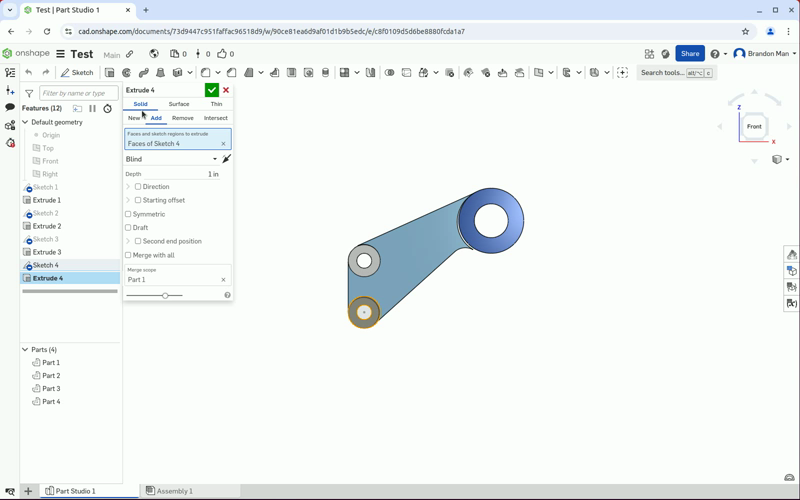
mouse_move(137, 120)
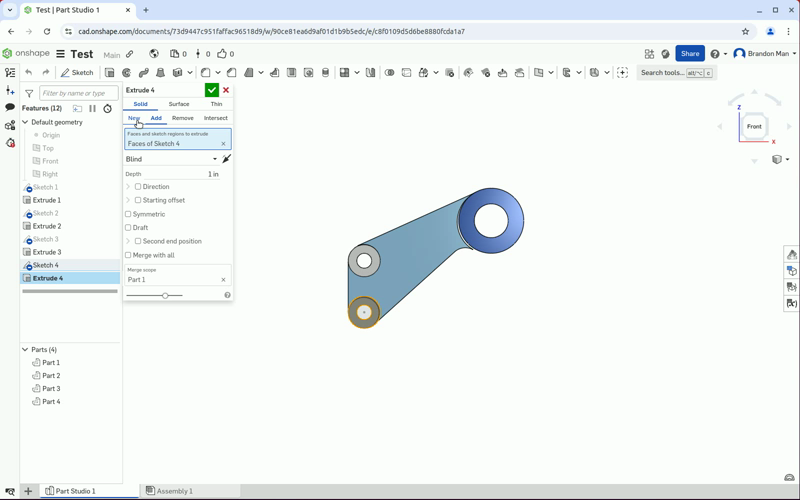
click(137, 120)
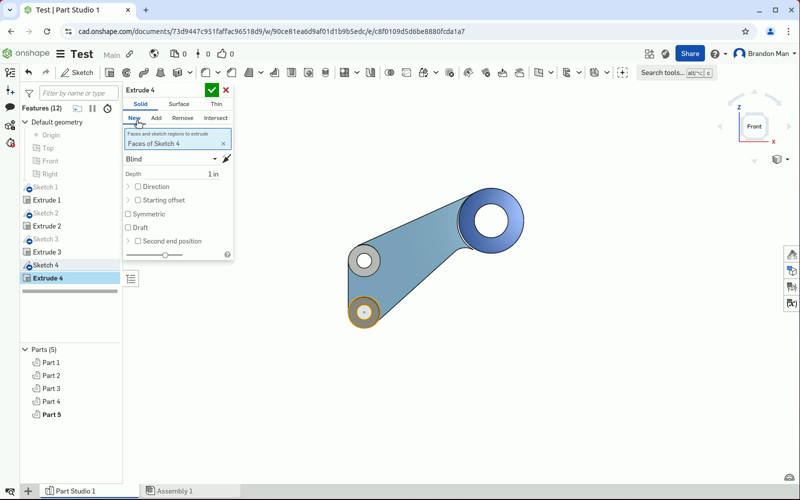
key(tab, 4)
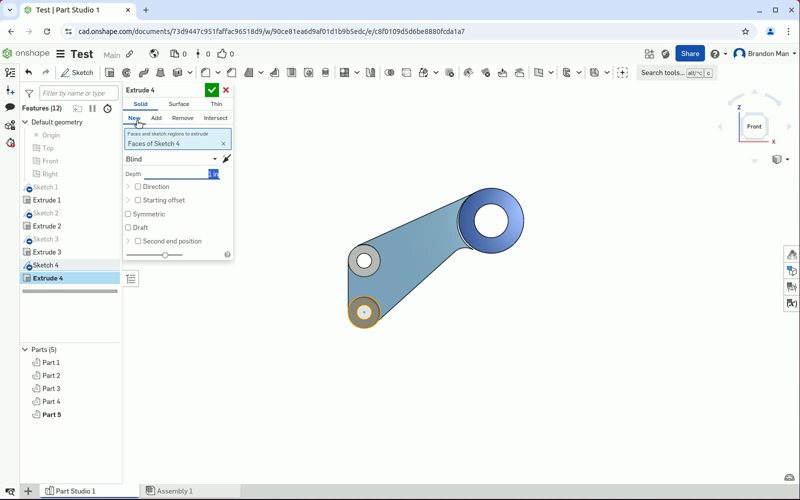
text(6.74)
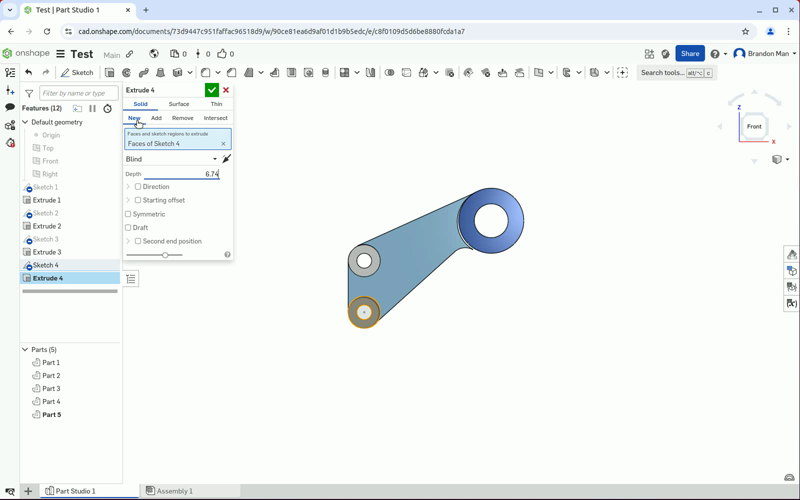
key(tab, 3)
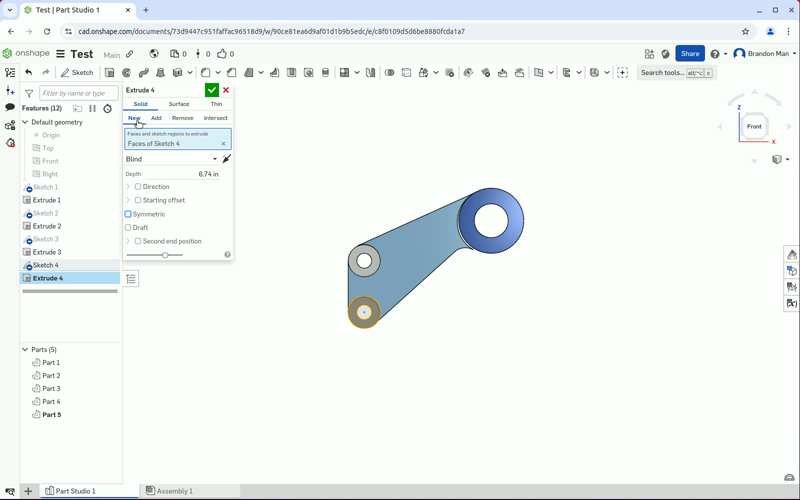
key(space)
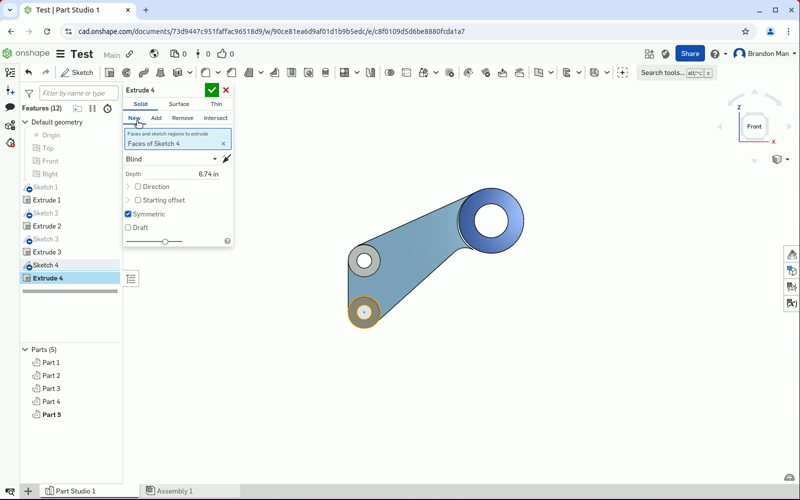
key(enter)
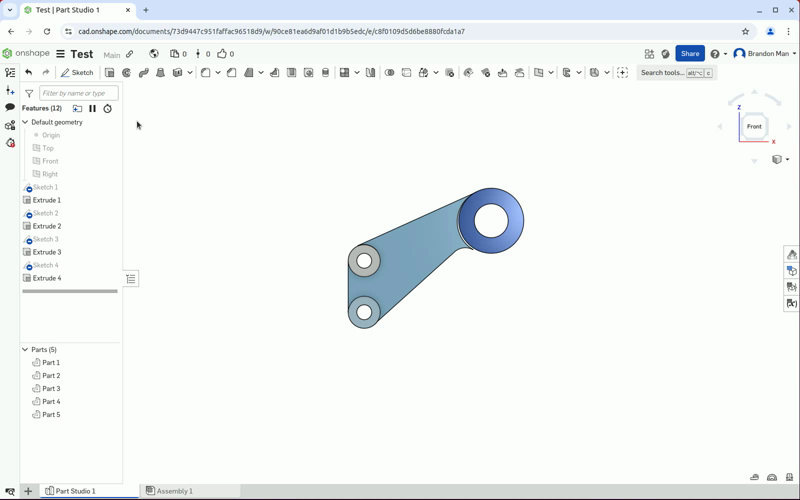
key(shift+h)
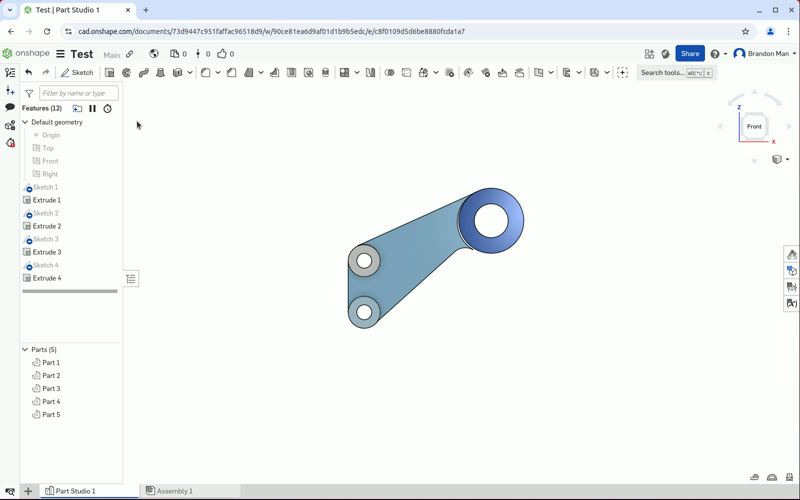
key(shift+h)
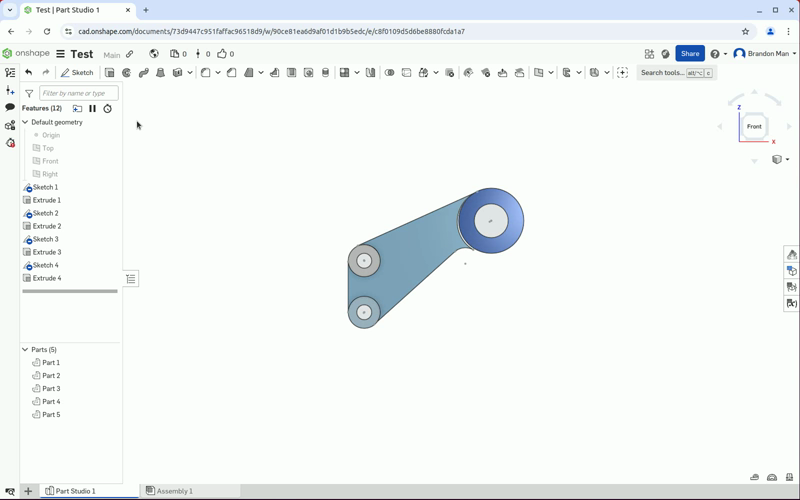
key(shift+7)
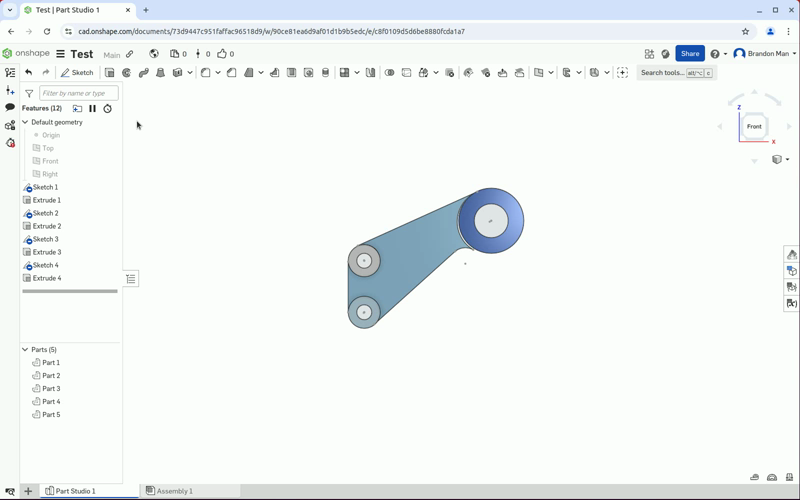
key(left, 2)
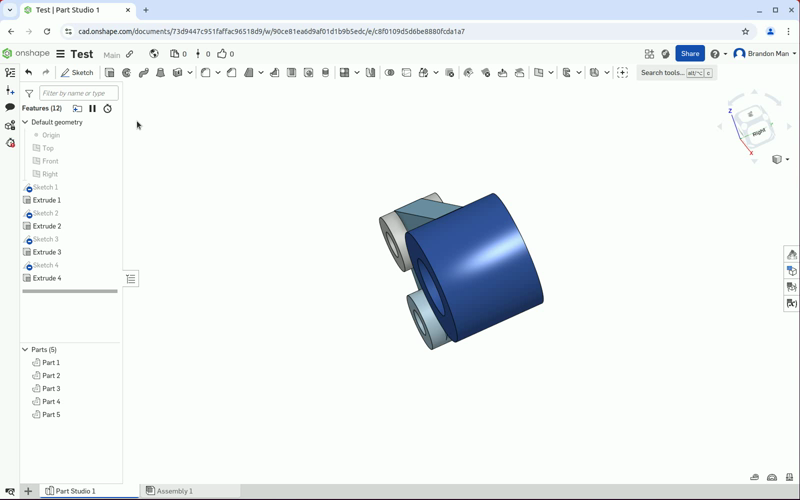
key(down, 2)
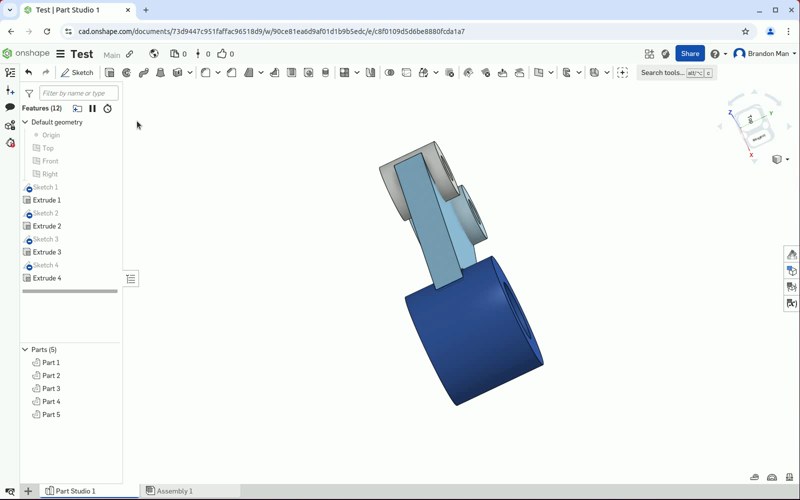
key(up, 2)
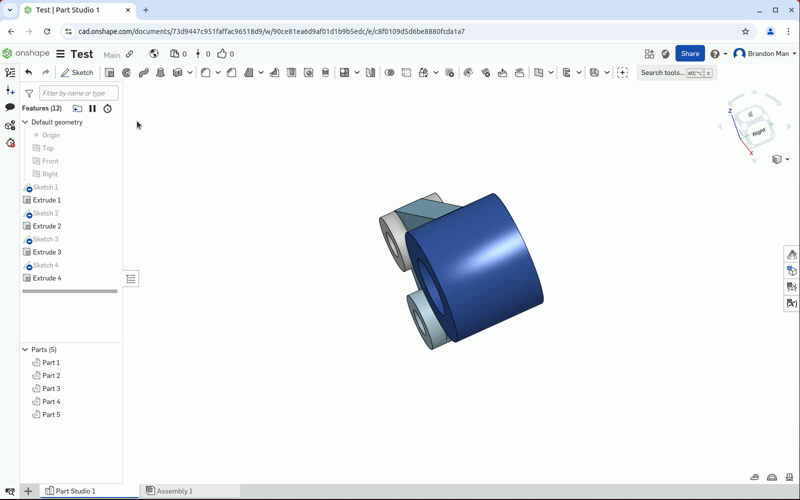
key(right, 2)
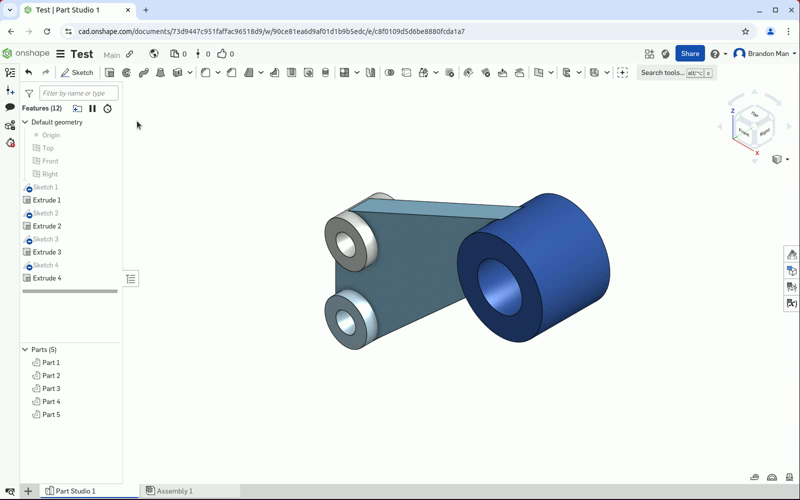
mouse_move(73, 189)
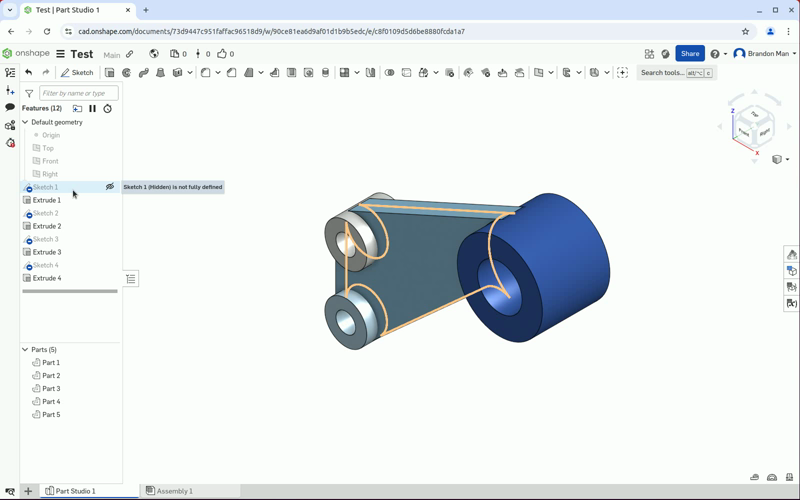
click(73, 189)